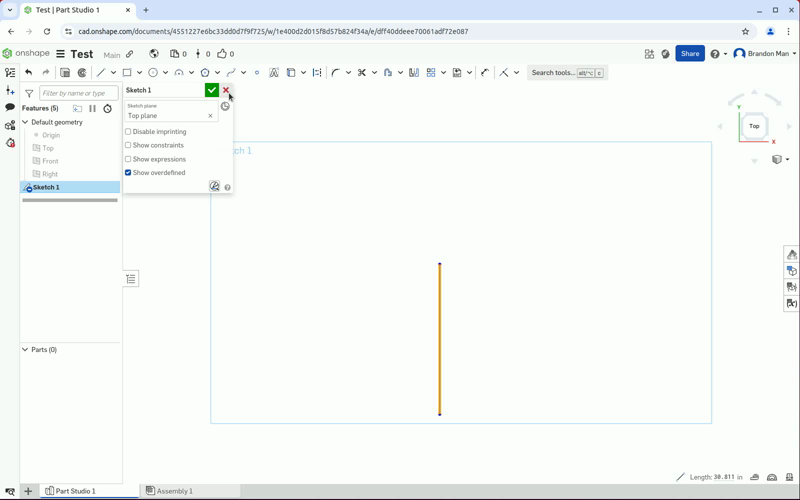
key(shift+h)
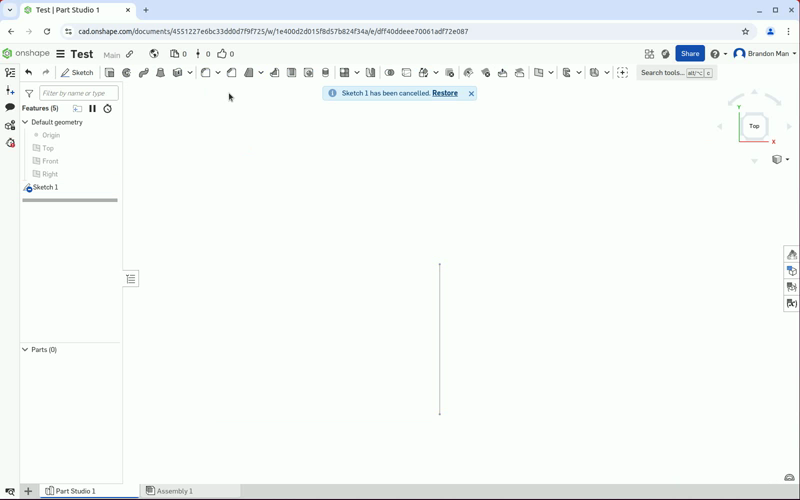
key(shift+s)
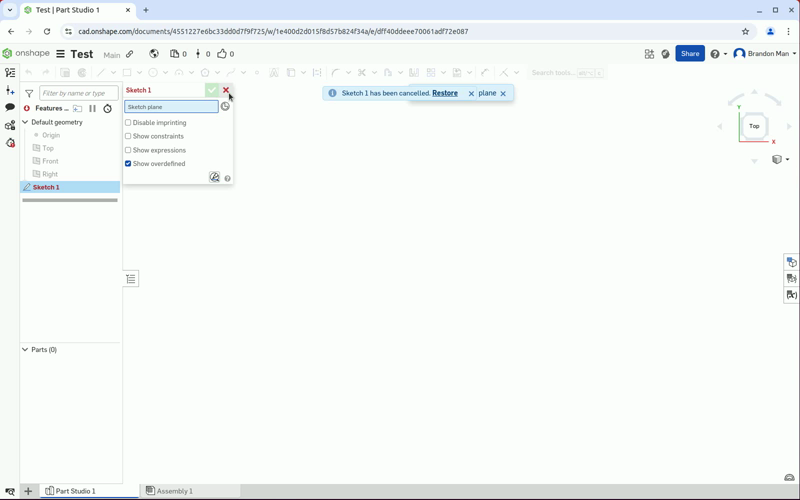
mouse_move(73, 150)
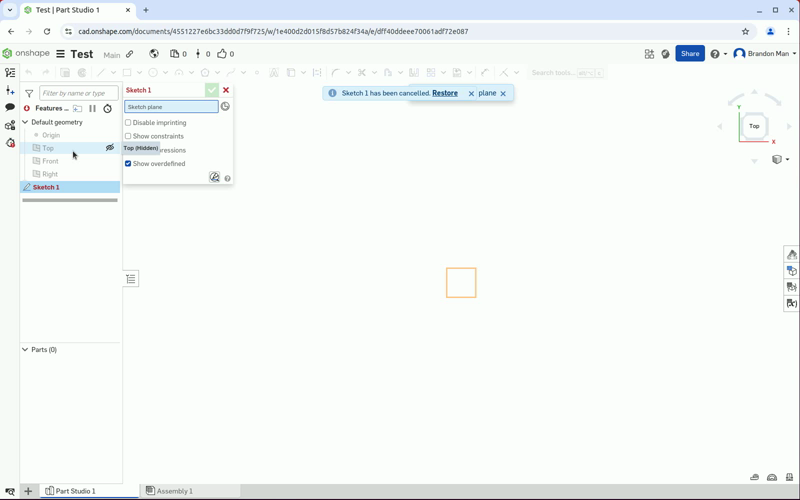
click(73, 150)
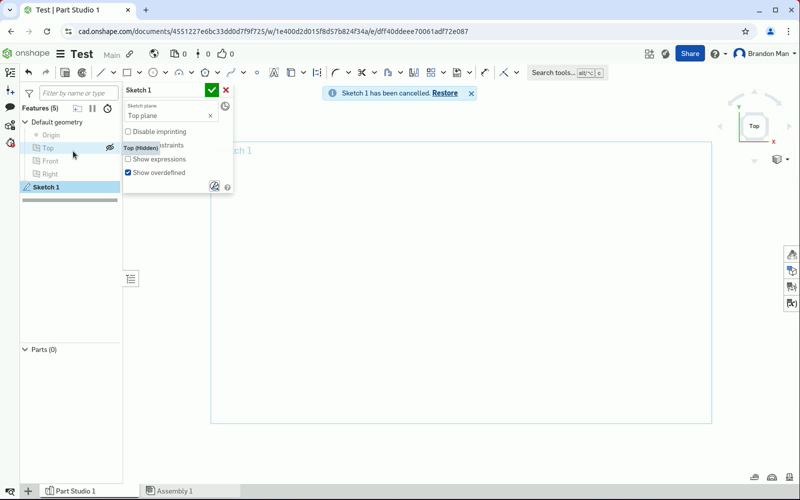
mouse_move(73, 352)
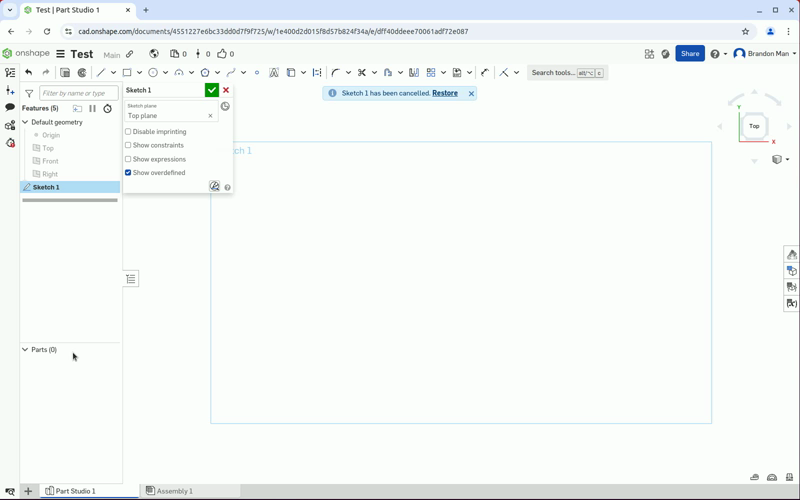
key(y)
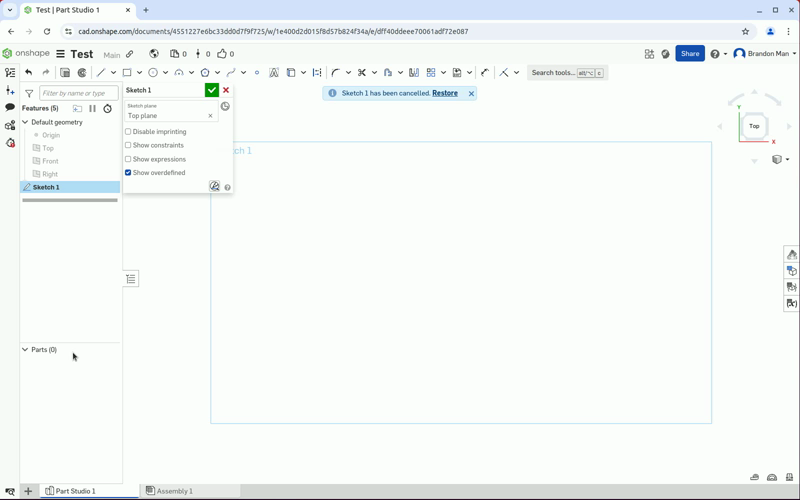
key(l)
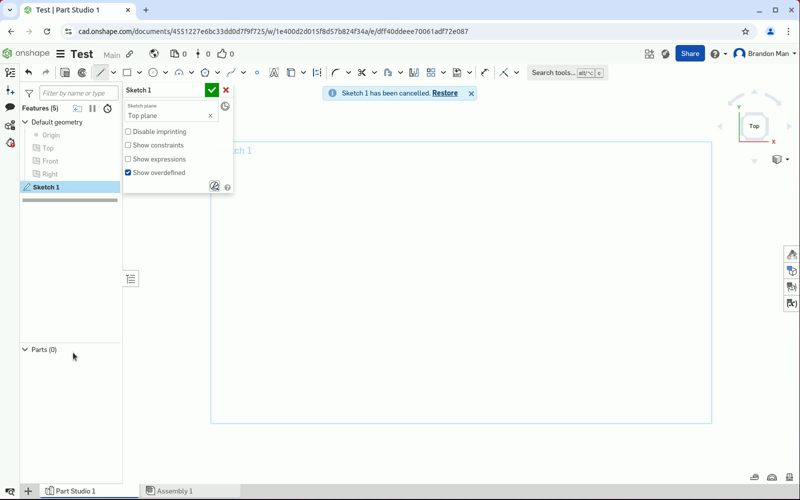
key_down(shift)
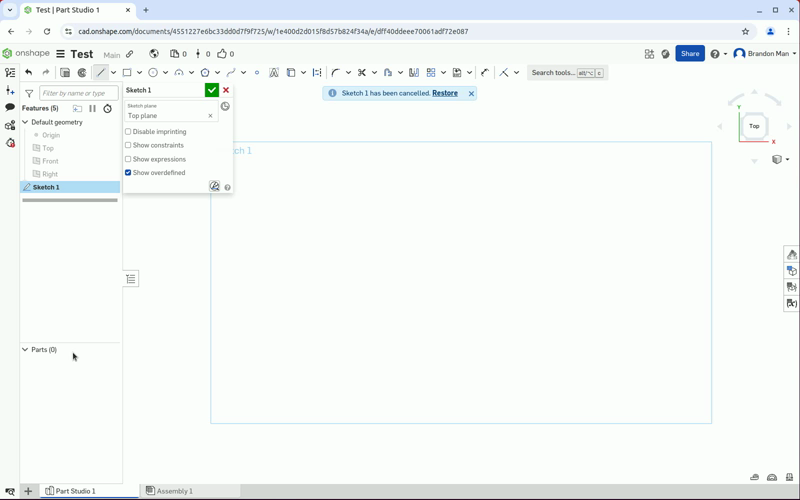
mouse_move(348, 339)
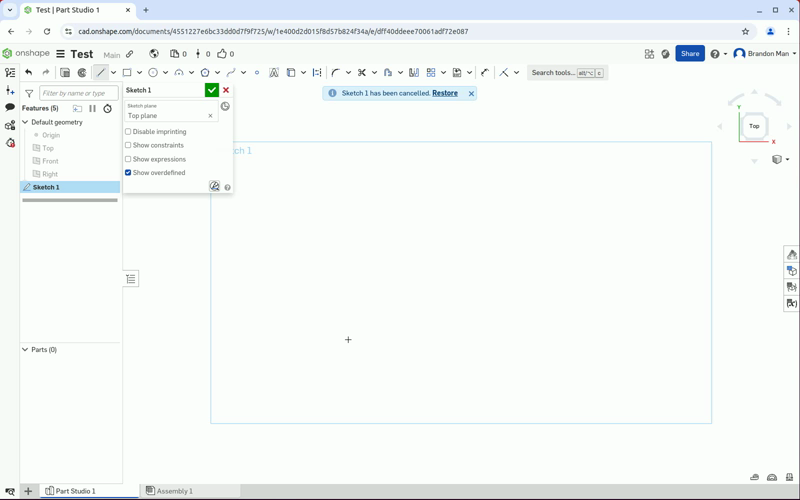
click(348, 339)
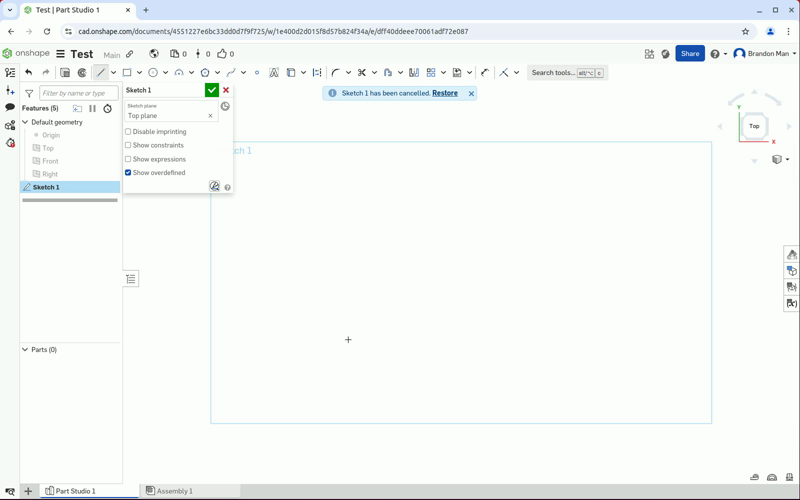
key_up(shift)
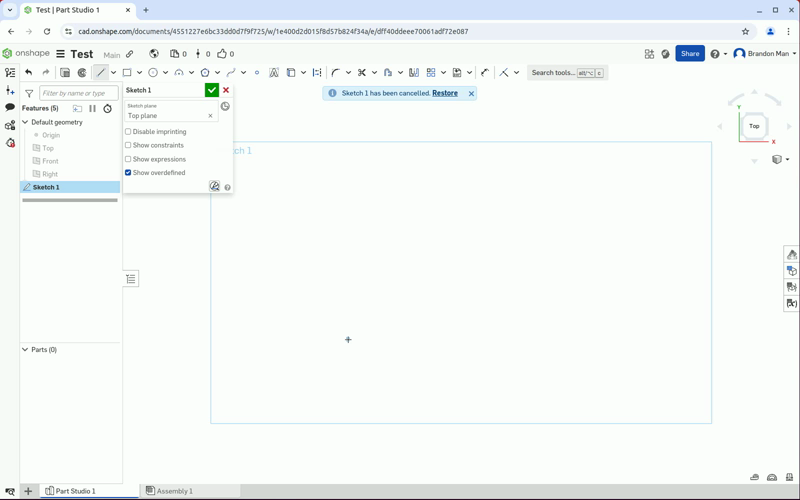
key_down(shift)
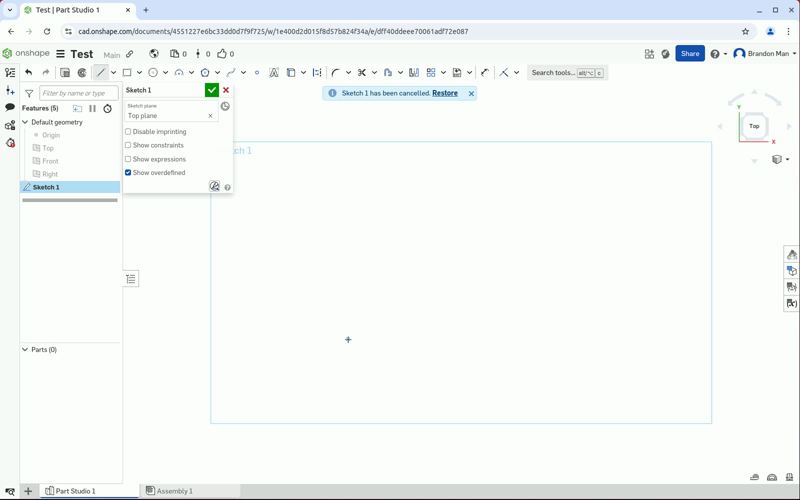
mouse_move(572, 339)
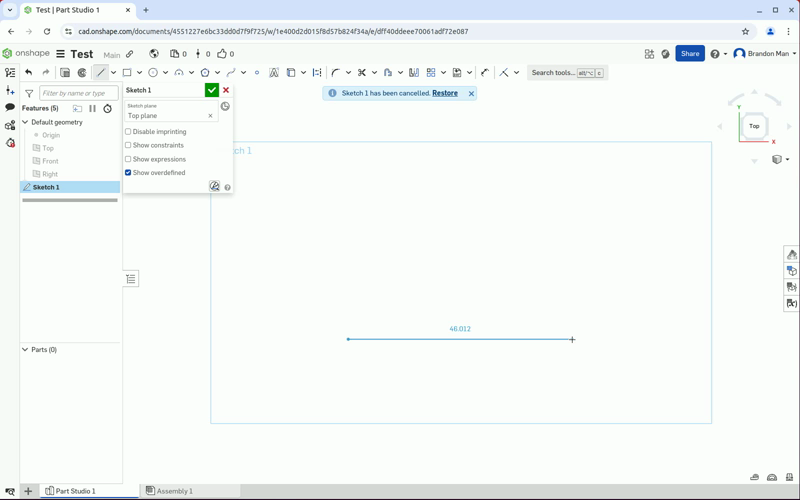
click(572, 339)
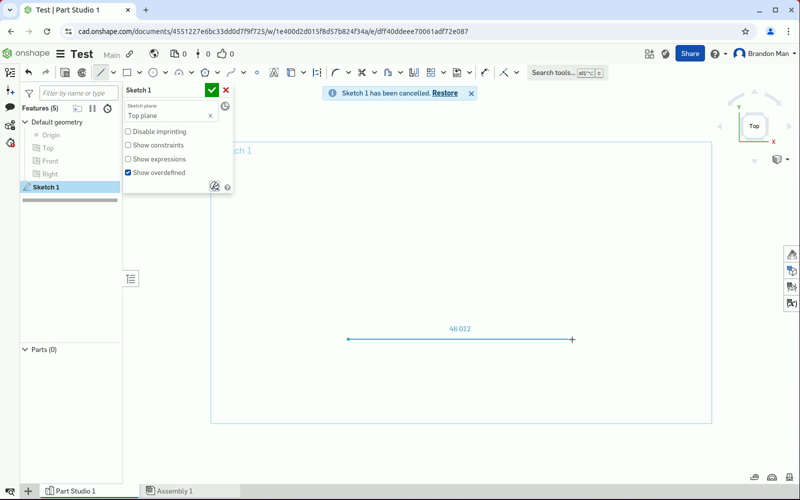
key_up(shift)
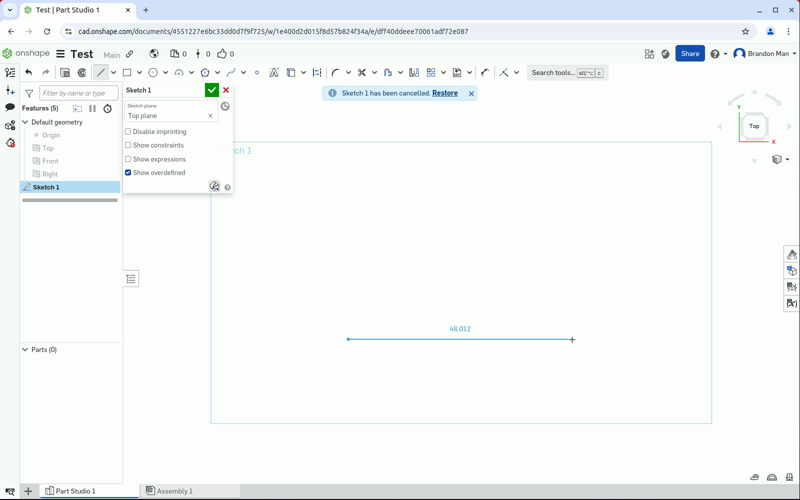
key_down(shift)
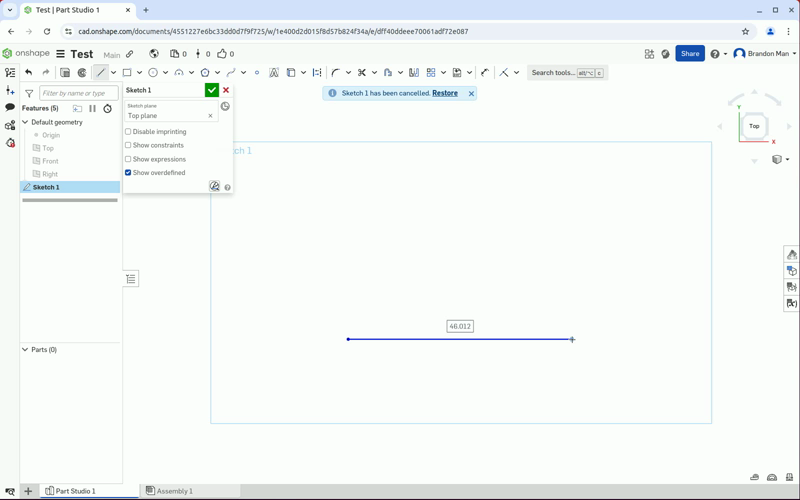
mouse_move(572, 226)
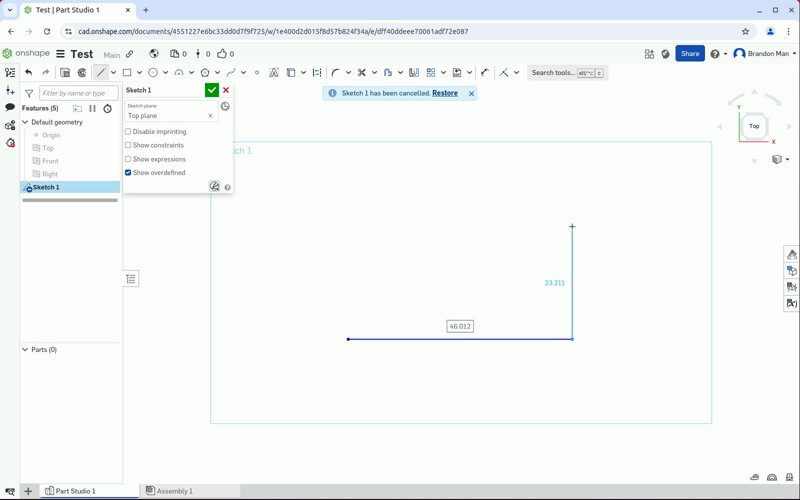
click(572, 226)
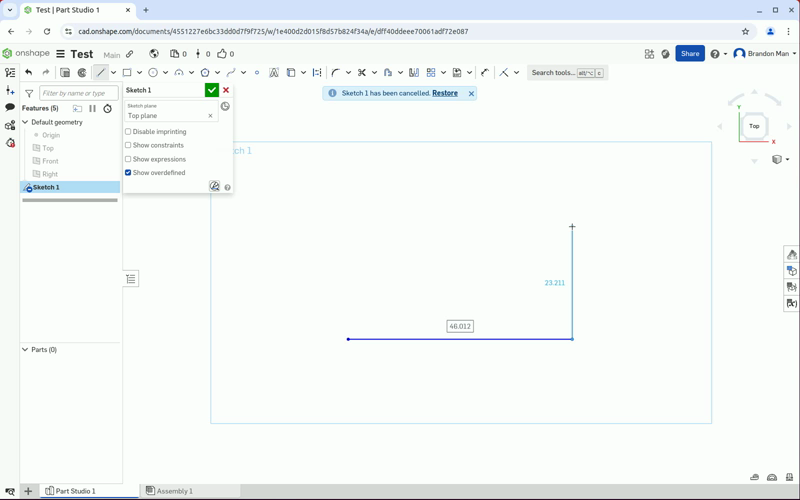
key_up(shift)
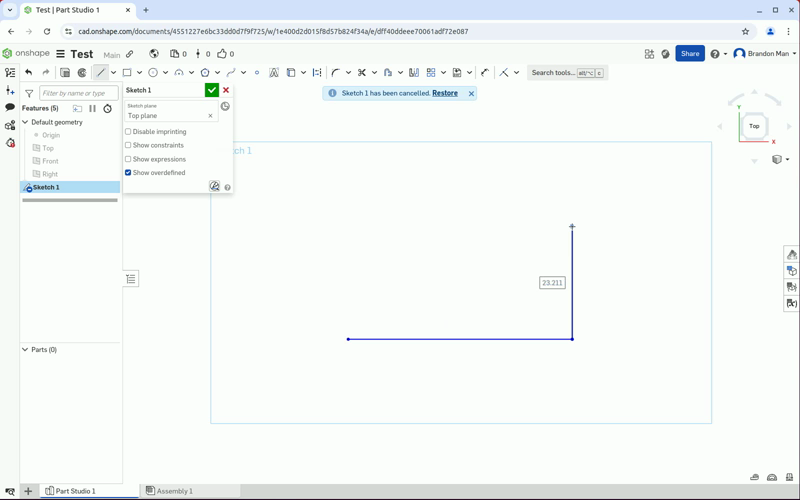
key_down(shift)
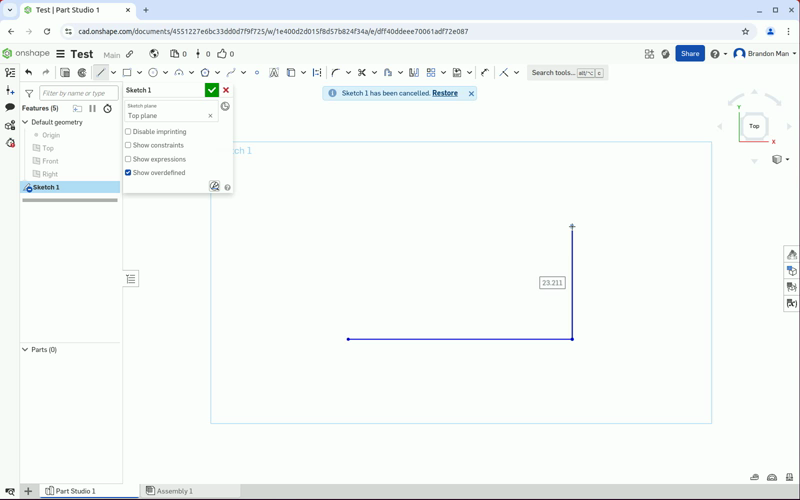
mouse_move(348, 226)
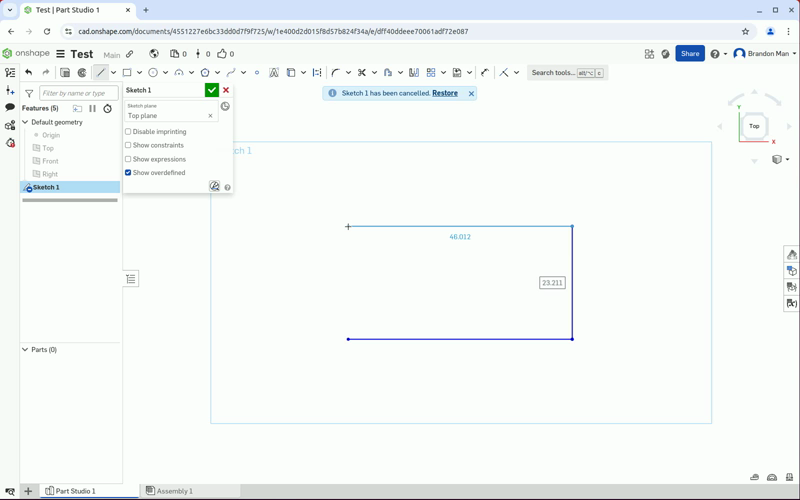
click(348, 226)
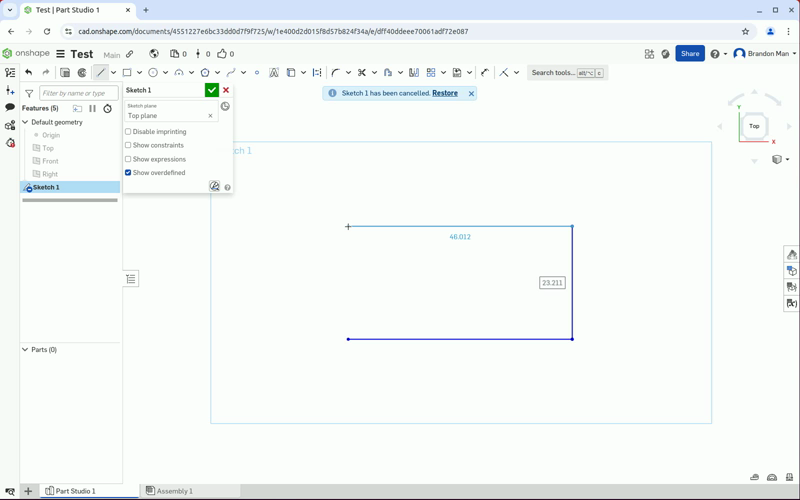
key_up(shift)
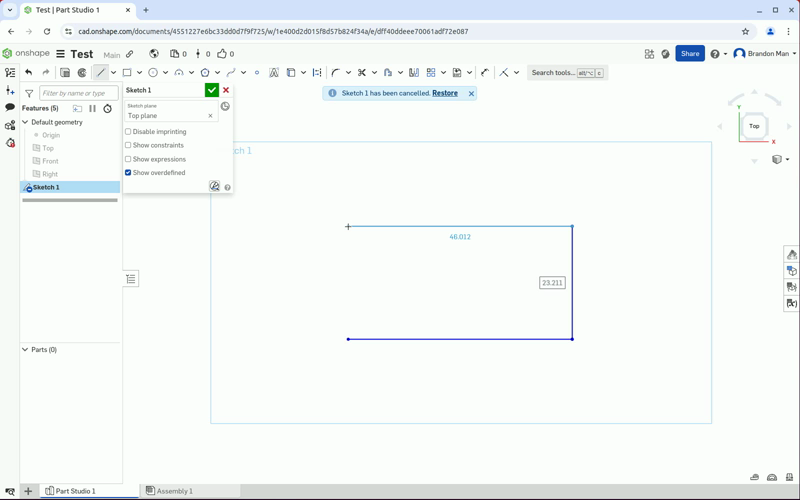
key_down(shift)
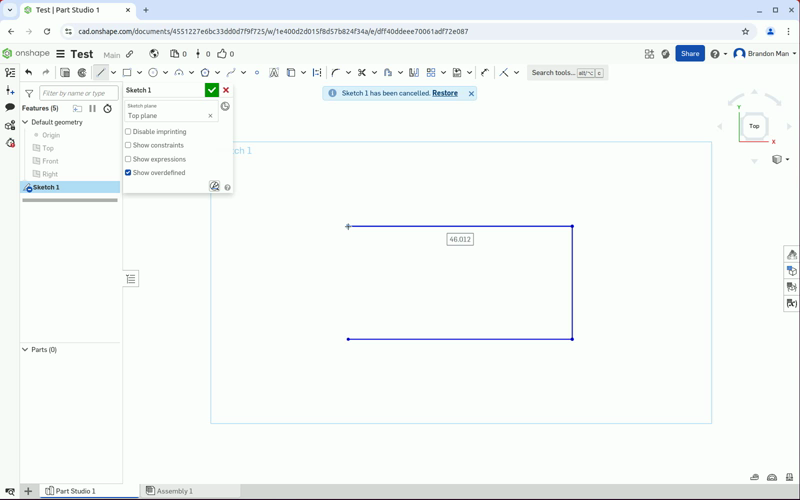
mouse_move(348, 339)
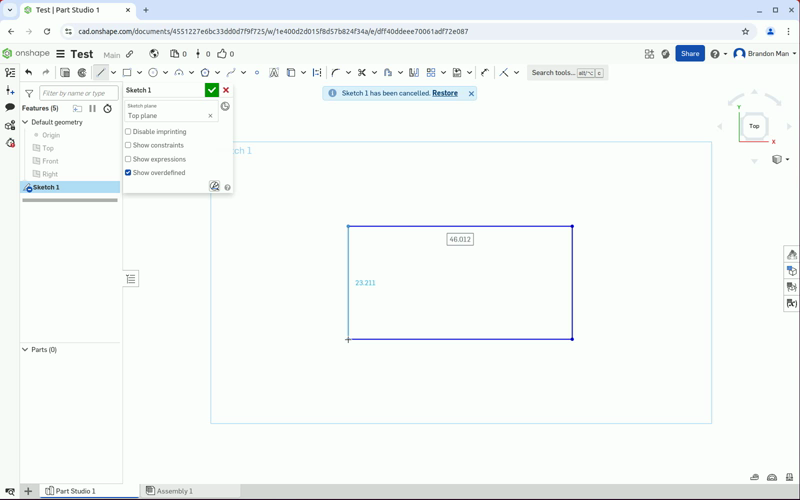
key_up(shift)
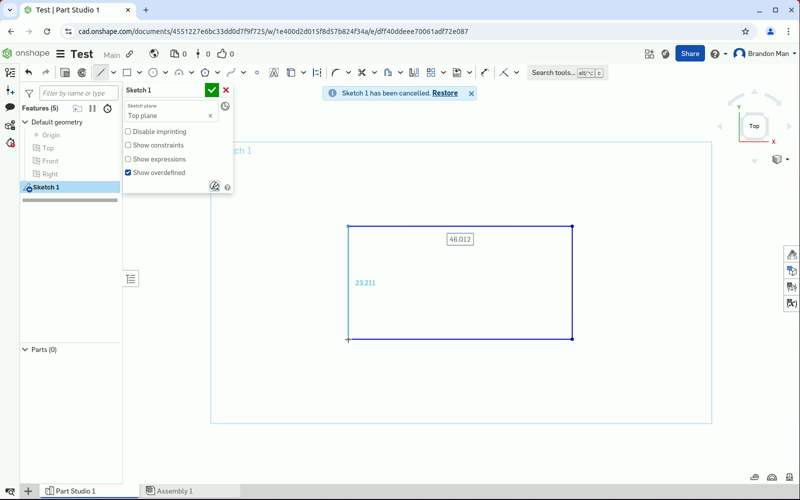
click(348, 339)
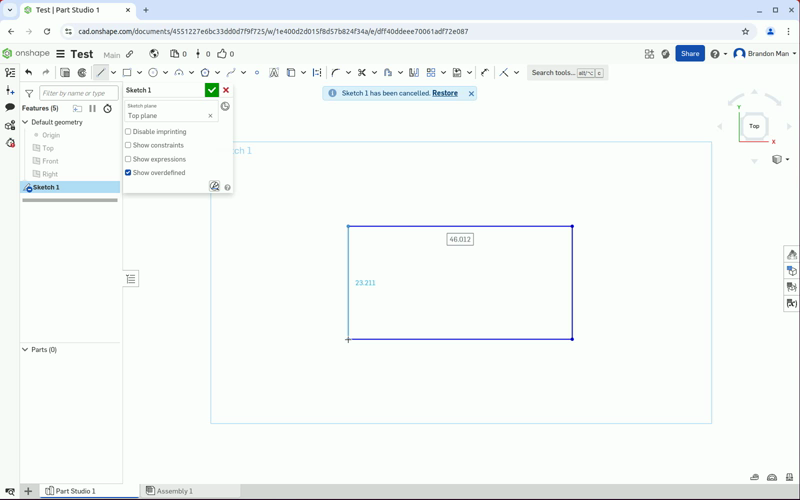
key(esc)
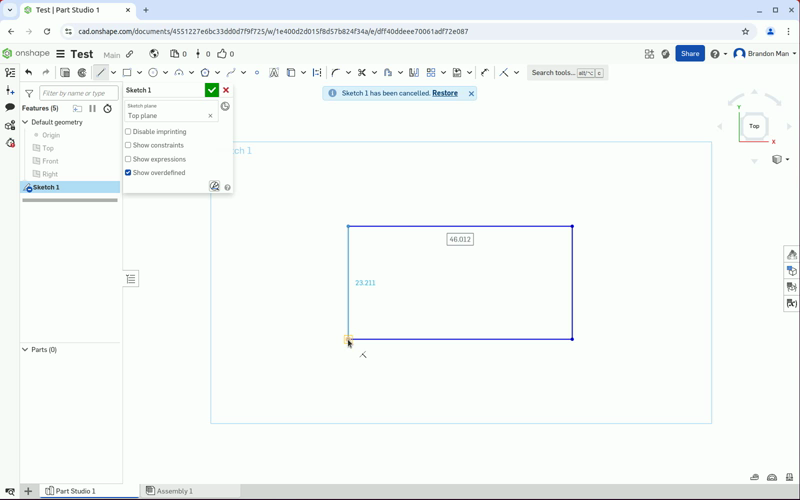
mouse_move(447, 245)
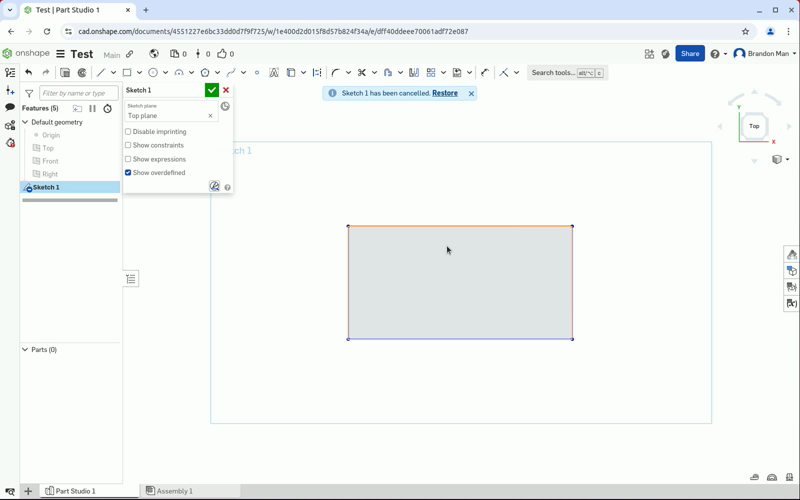
click(447, 245)
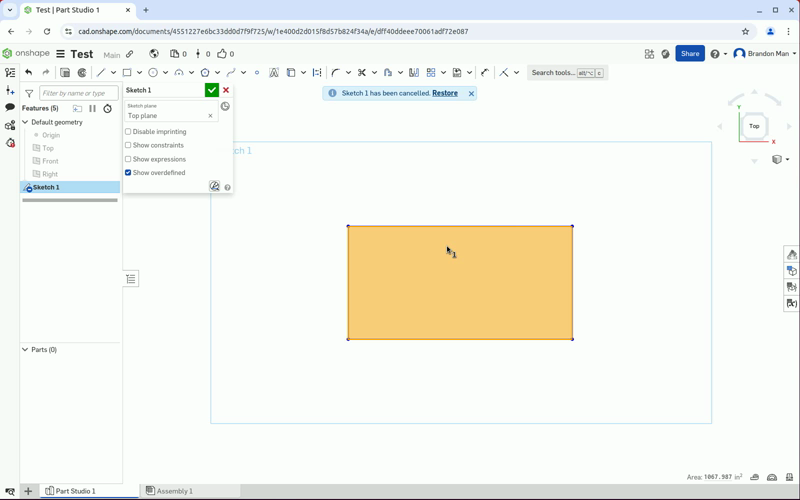
mouse_move(73, 352)
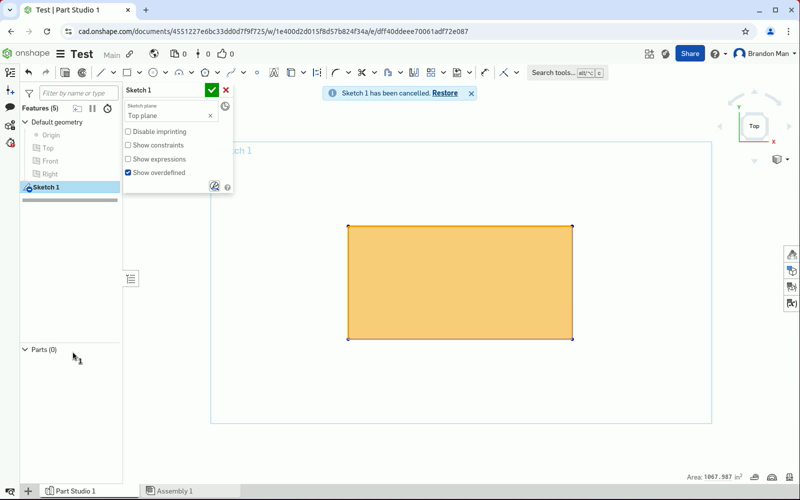
key(shift+y)
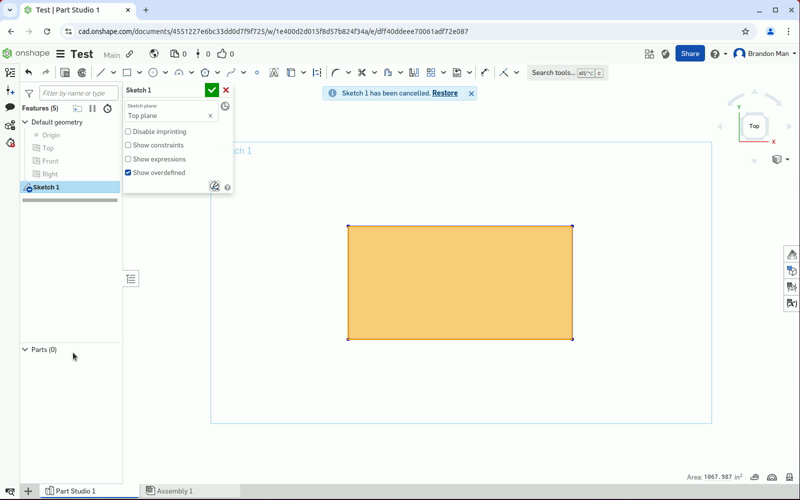
key(shift+e)
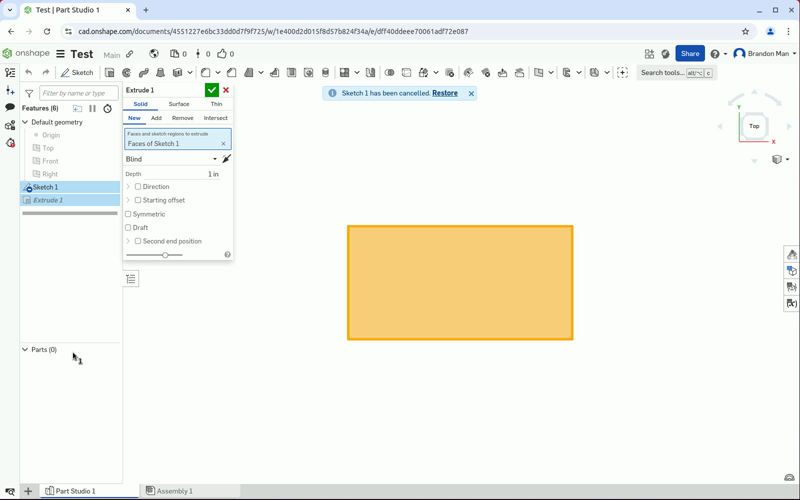
mouse_move(143, 106)
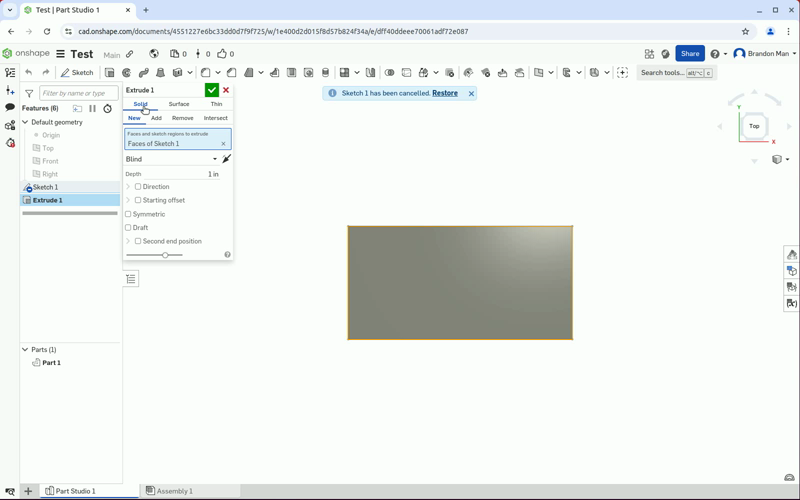
click(143, 106)
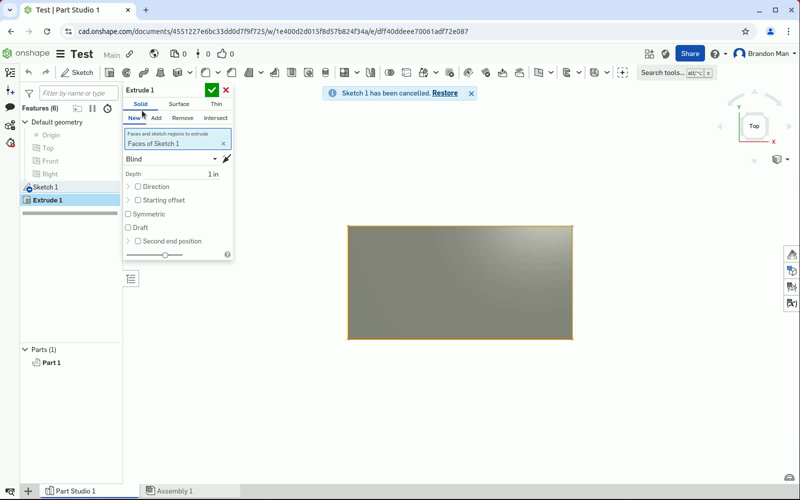
mouse_move(137, 120)
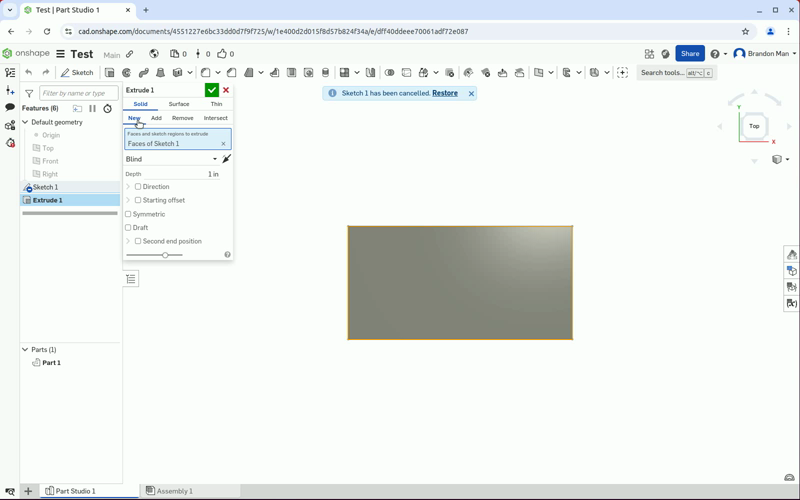
click(137, 120)
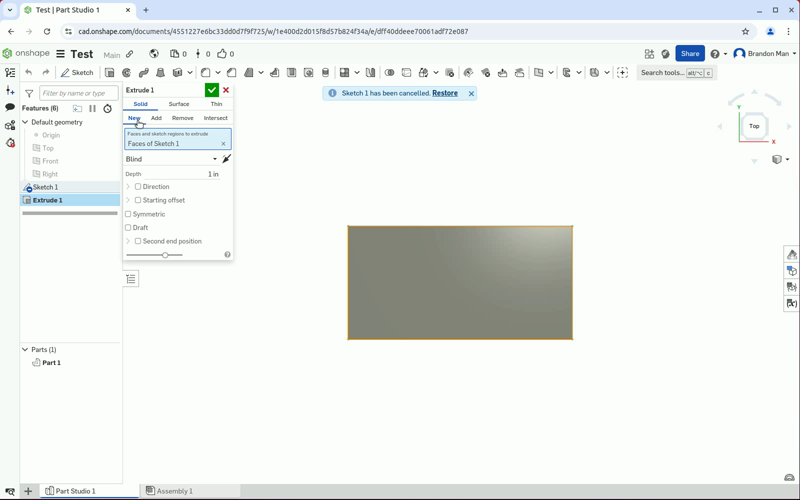
key(tab, 4)
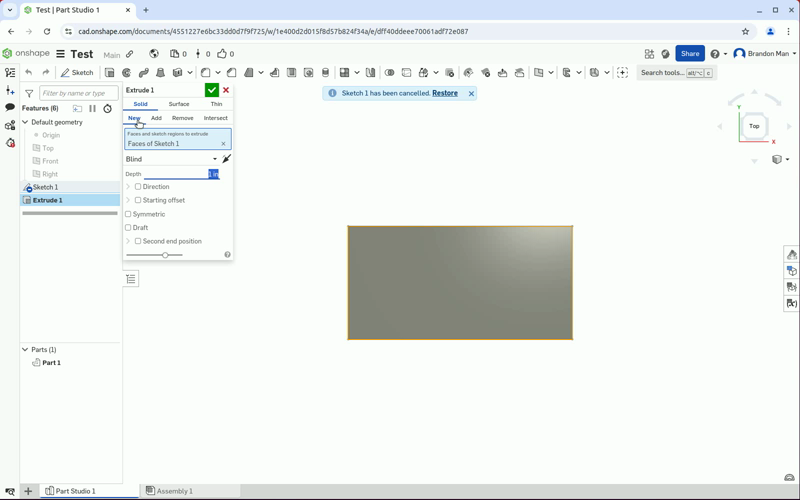
text(1.444)
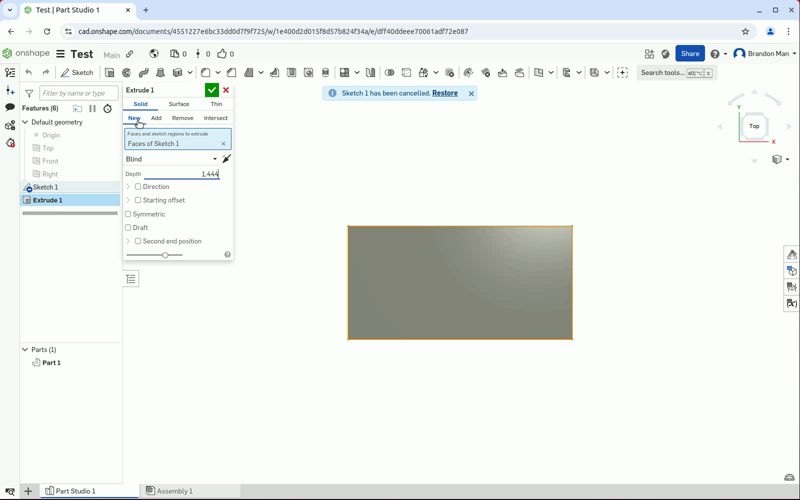
key(enter)
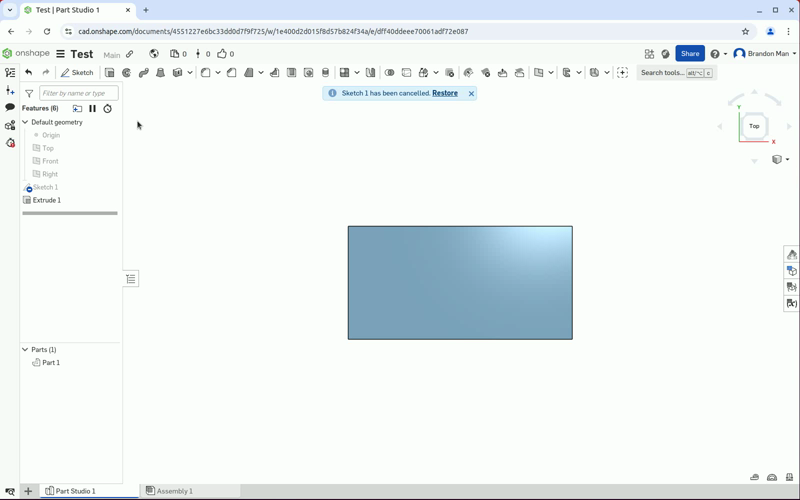
key(shift+h)
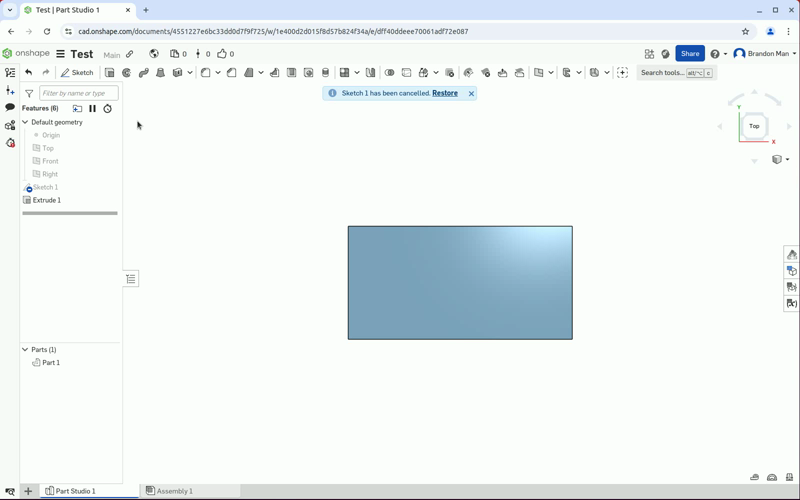
key(shift+h)
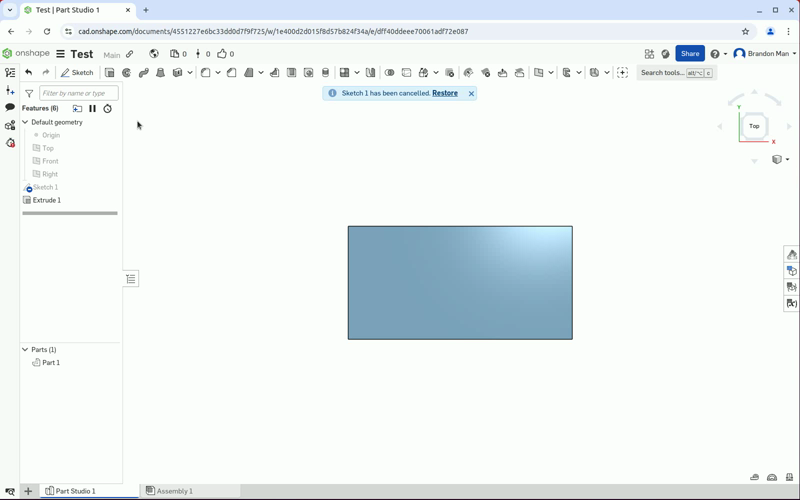
mouse_move(73, 189)
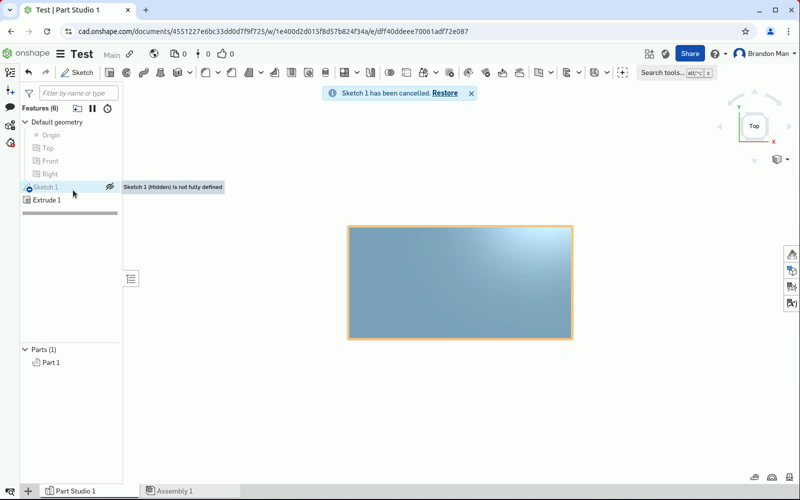
click(73, 189)
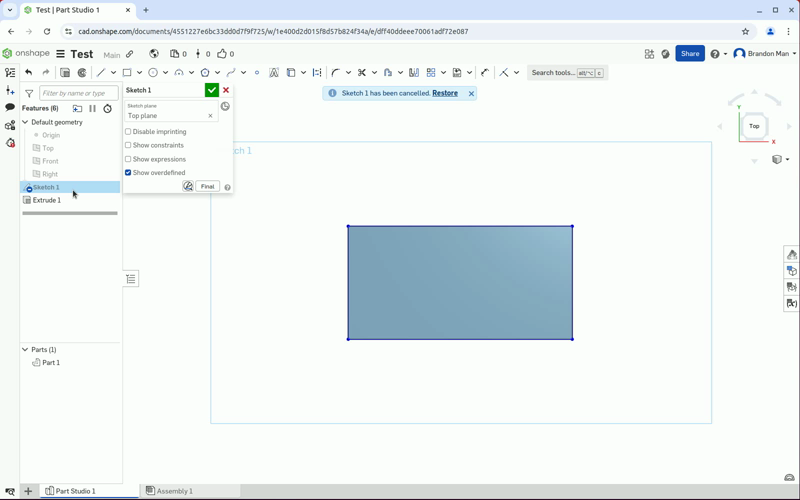
mouse_move(229, 92)
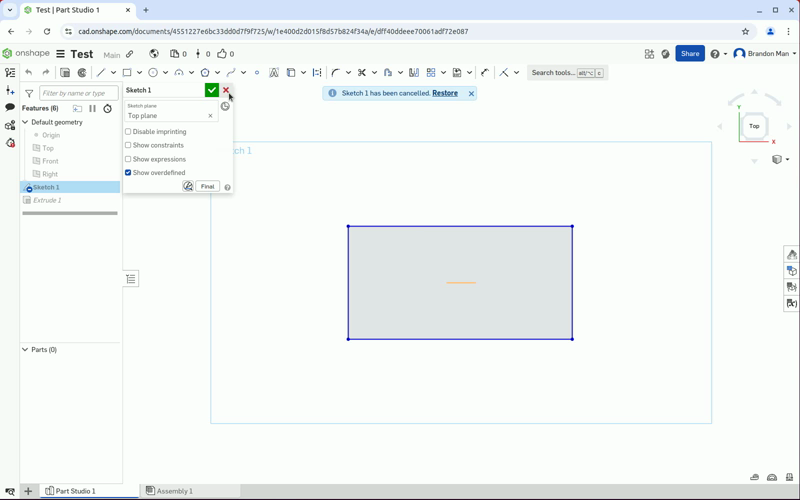
click(229, 92)
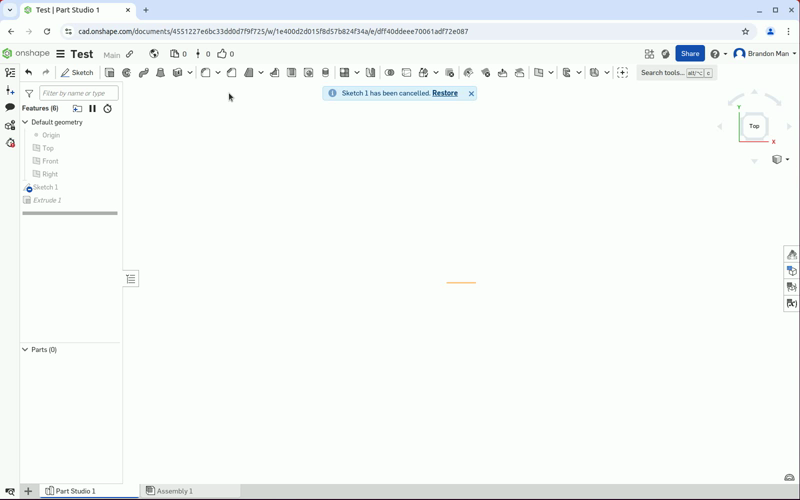
mouse_move(541, 75)
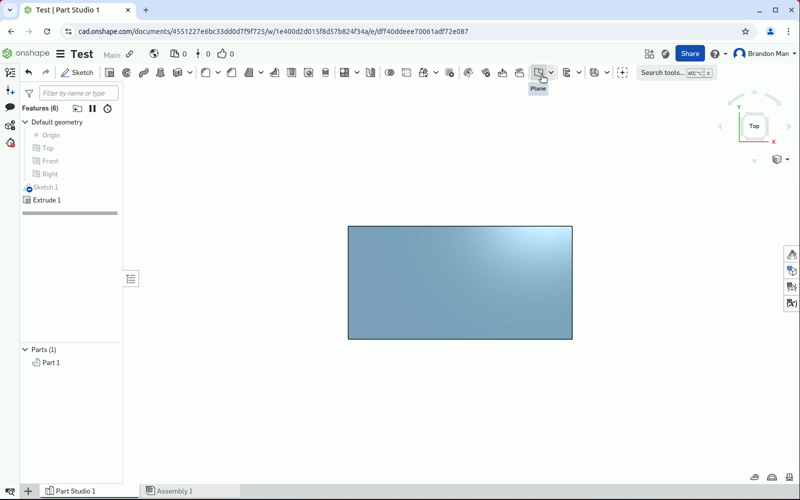
click(541, 75)
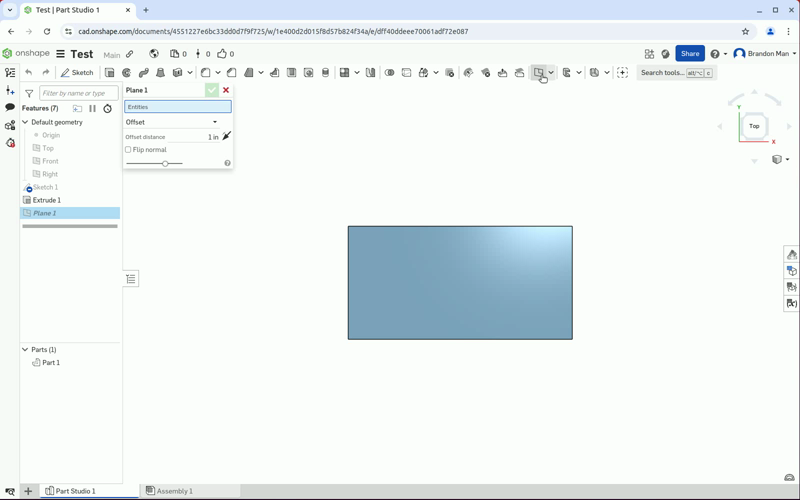
mouse_move(73, 150)
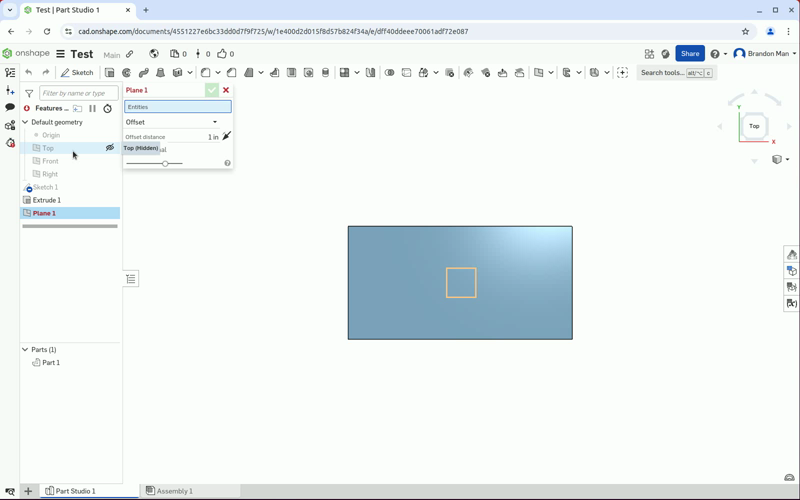
click(73, 150)
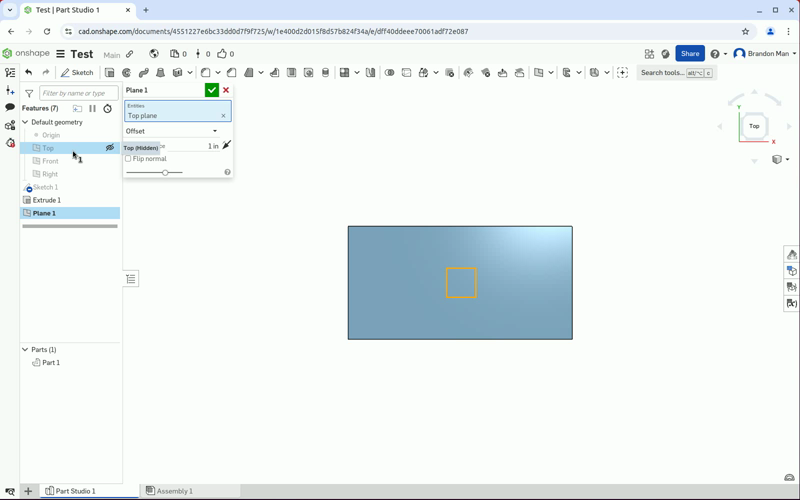
key(tab, 2)
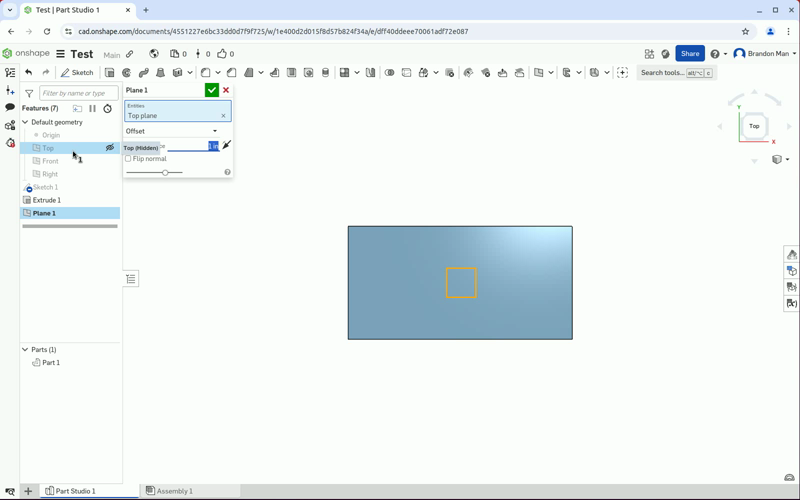
text(1.448)
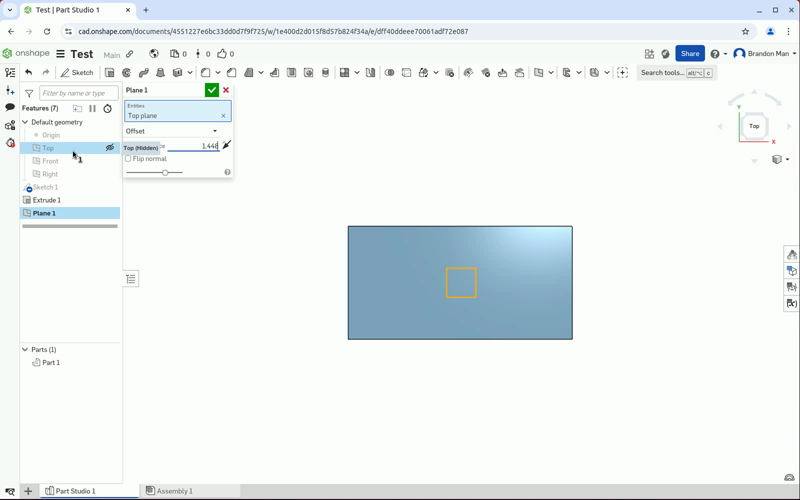
key(enter, 2)
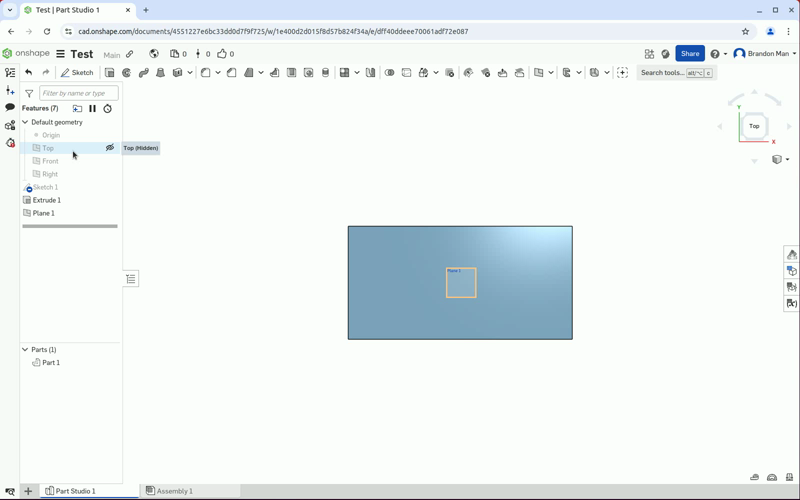
key(shift+s)
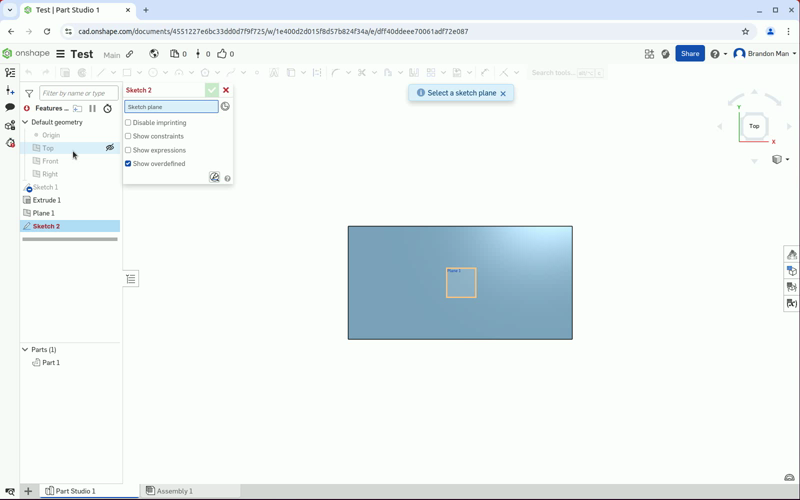
mouse_move(73, 215)
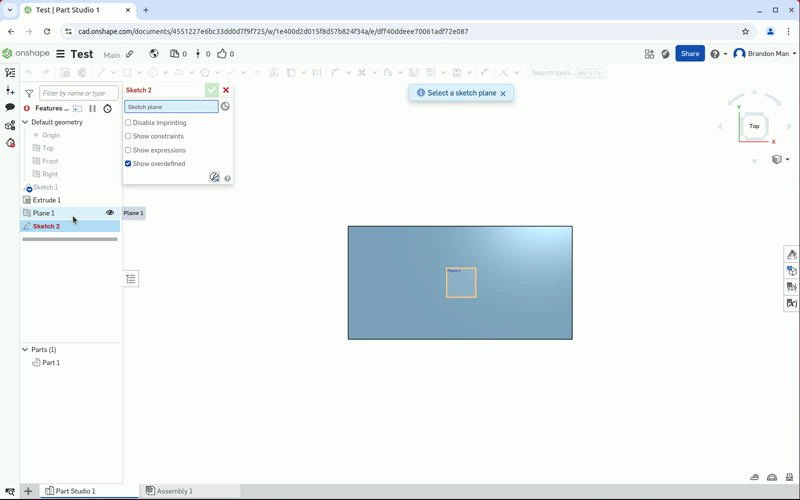
click(73, 215)
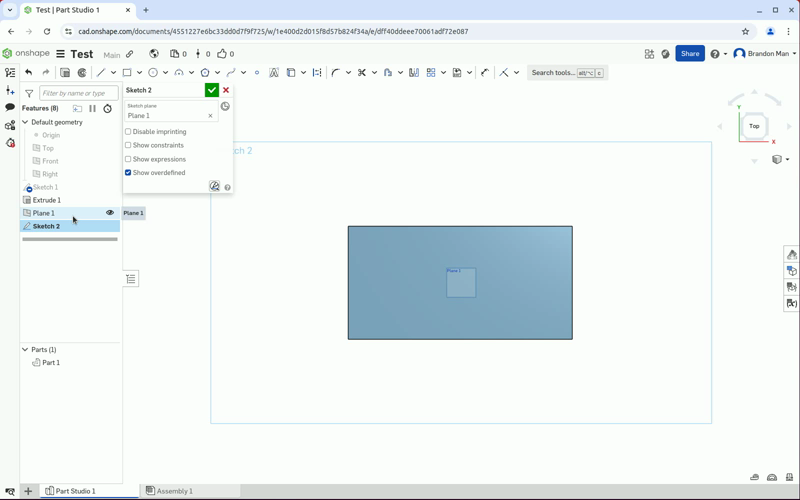
mouse_move(73, 352)
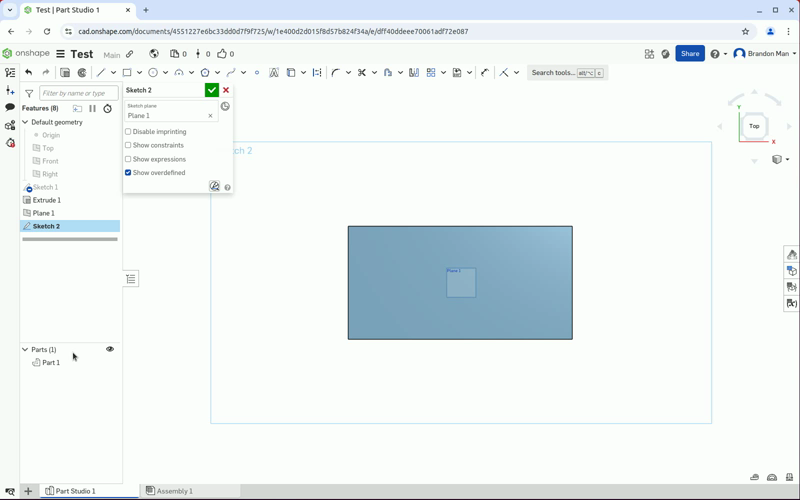
key(y)
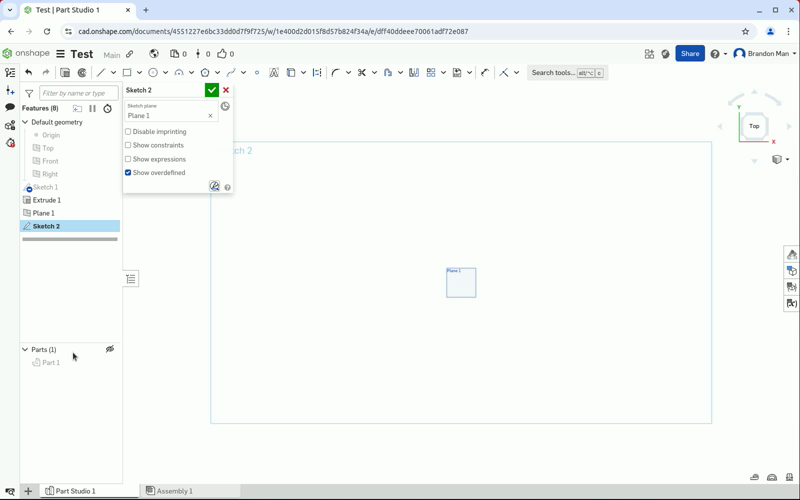
key(l)
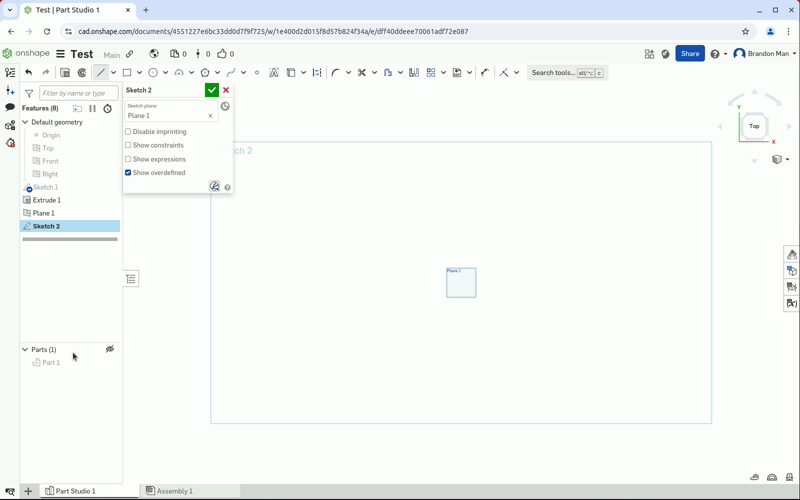
key_down(shift)
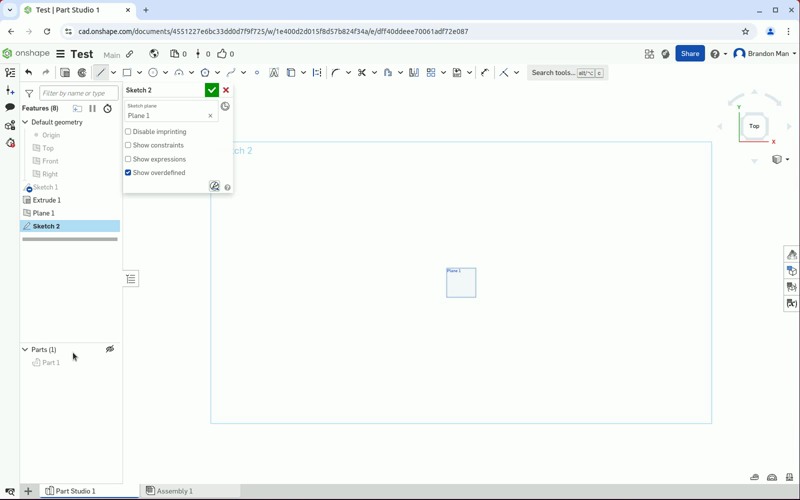
mouse_move(348, 266)
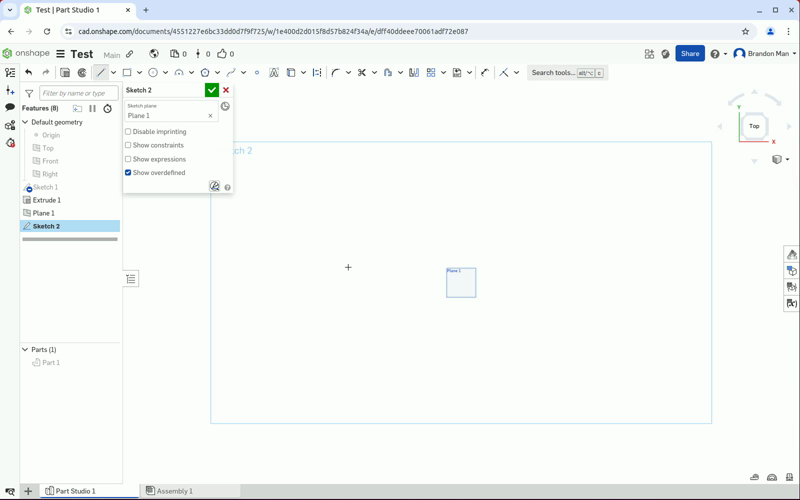
click(348, 266)
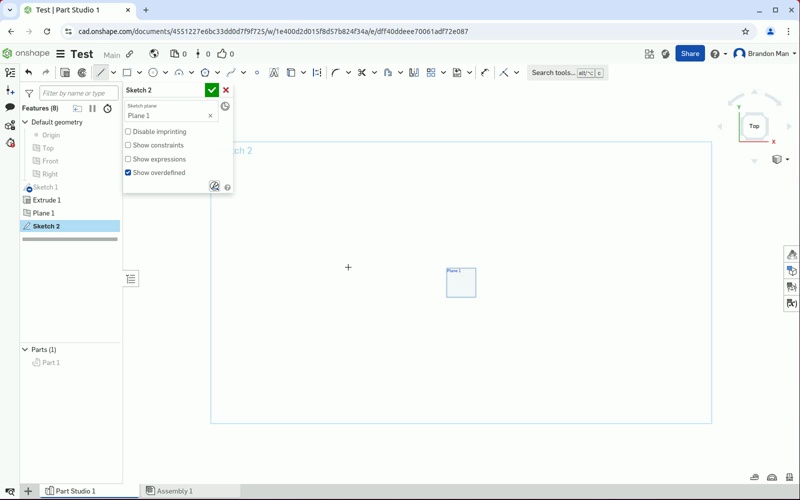
key_up(shift)
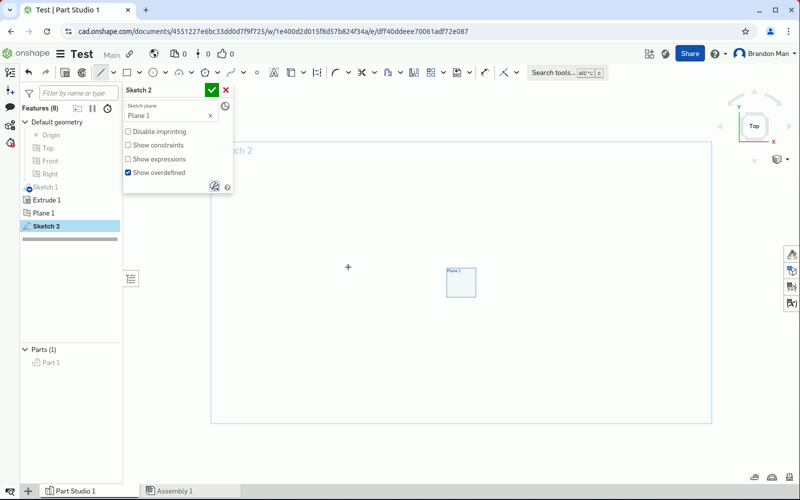
key_down(shift)
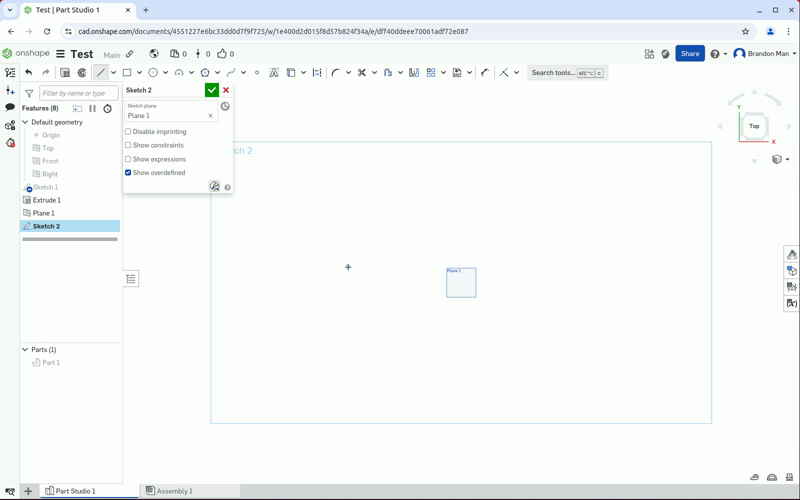
mouse_move(378, 266)
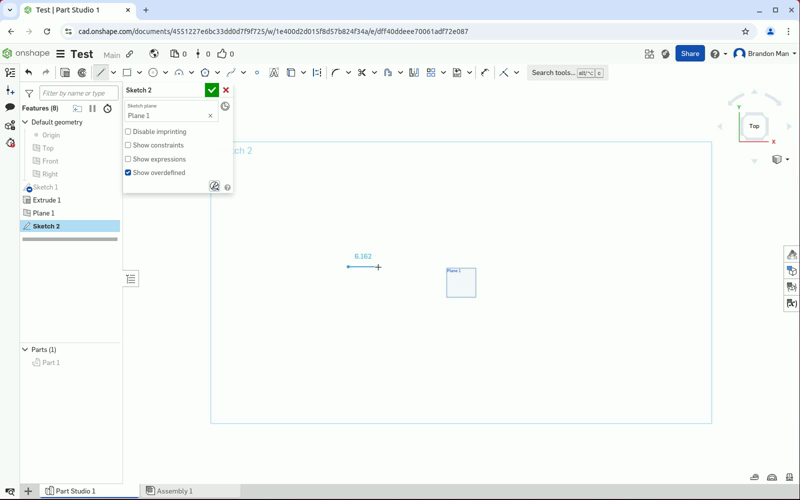
mouse_move(353, 266)
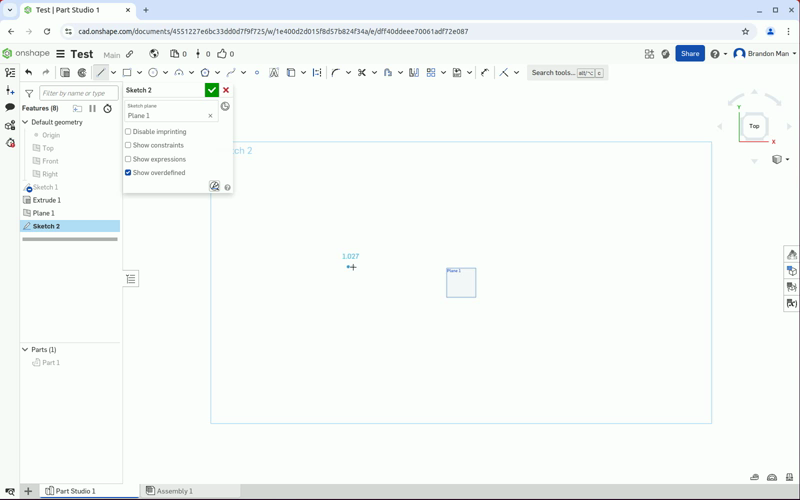
scroll(6)
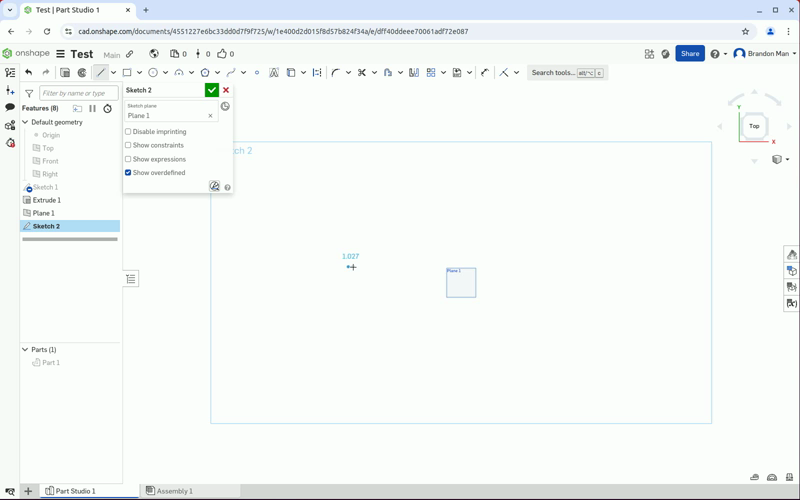
scroll(6)
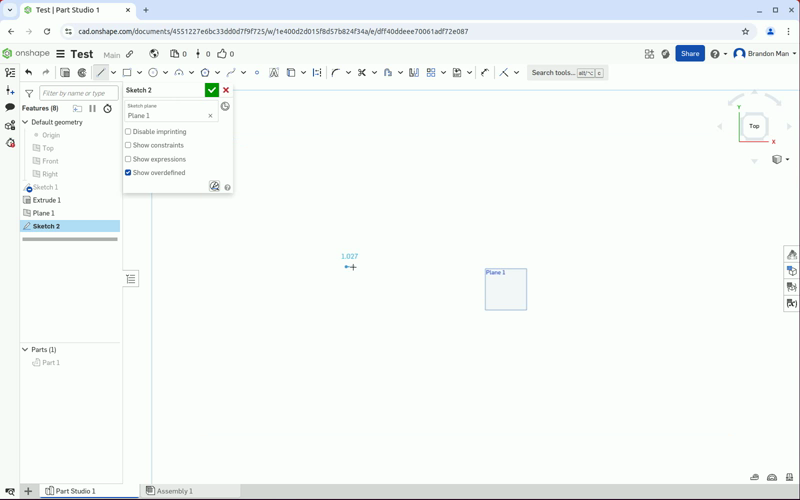
scroll(6)
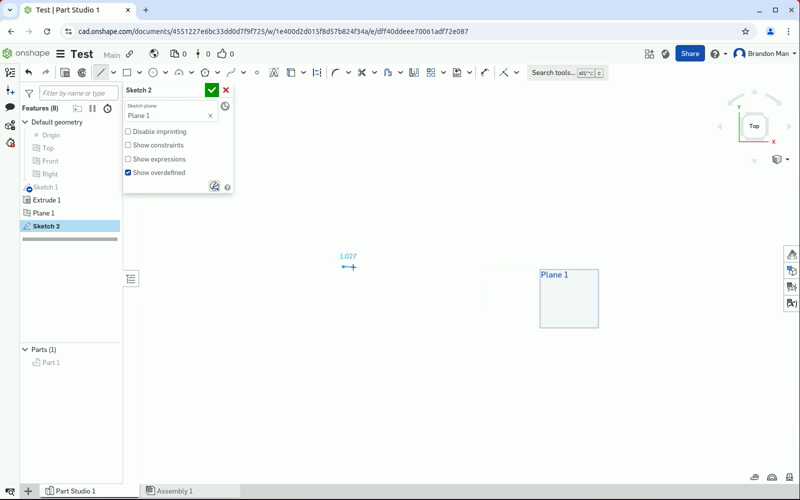
scroll(6)
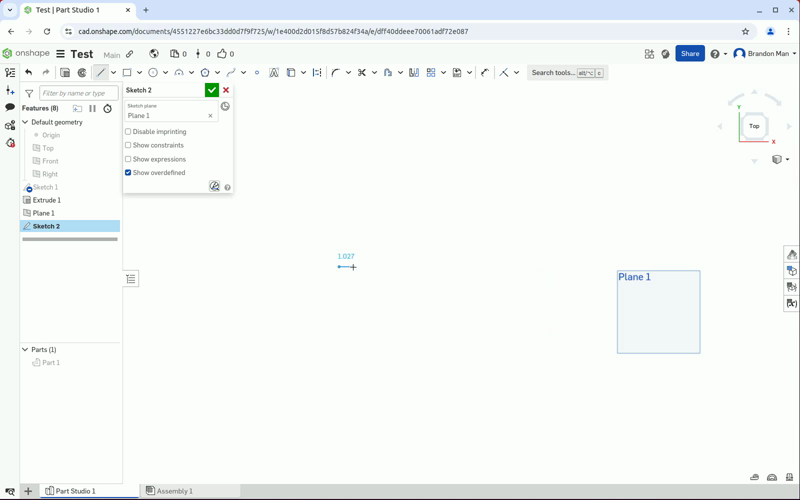
scroll(6)
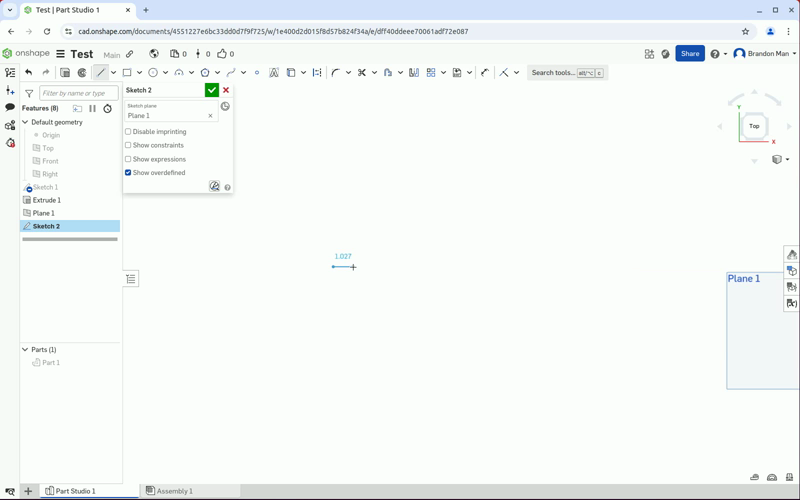
scroll(6)
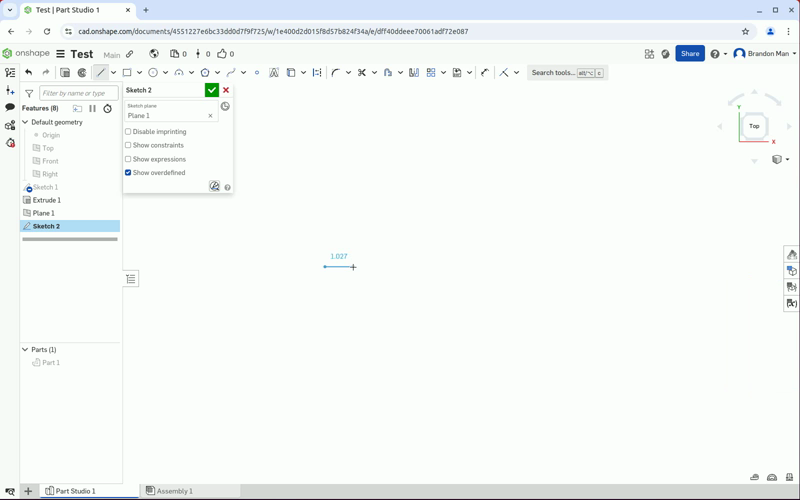
scroll(6)
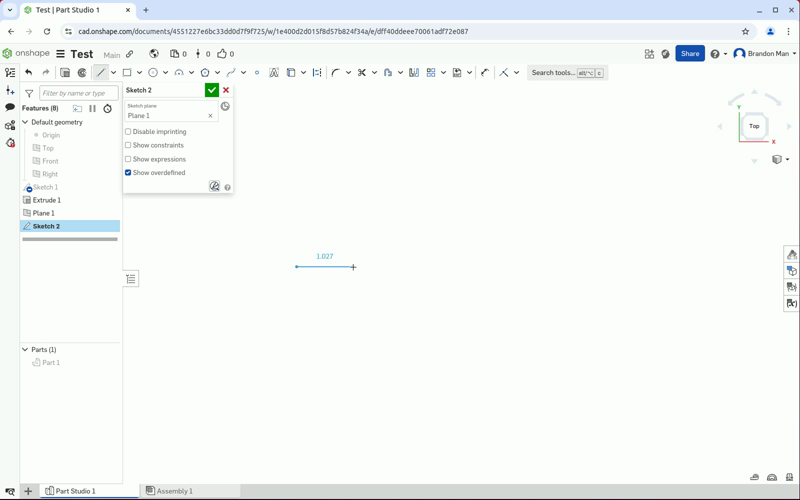
click(353, 266)
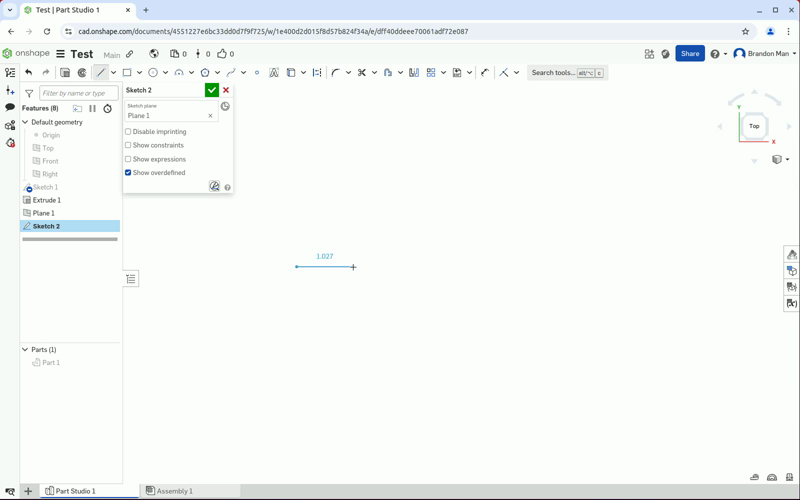
scroll(-6)
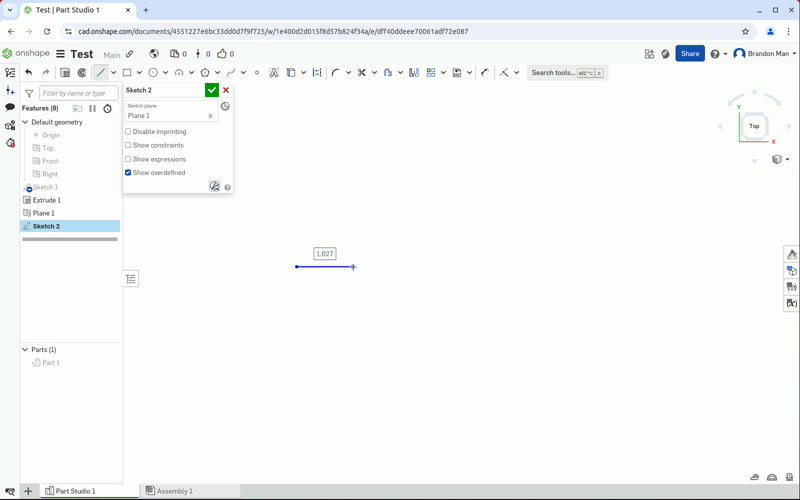
scroll(-6)
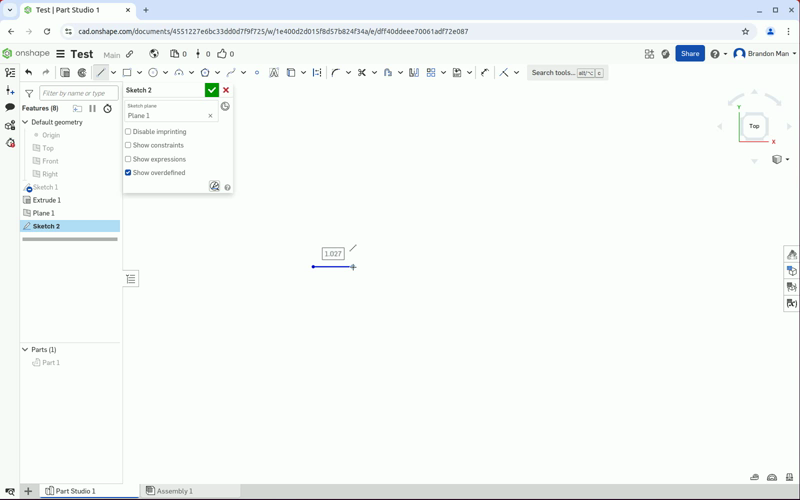
scroll(-6)
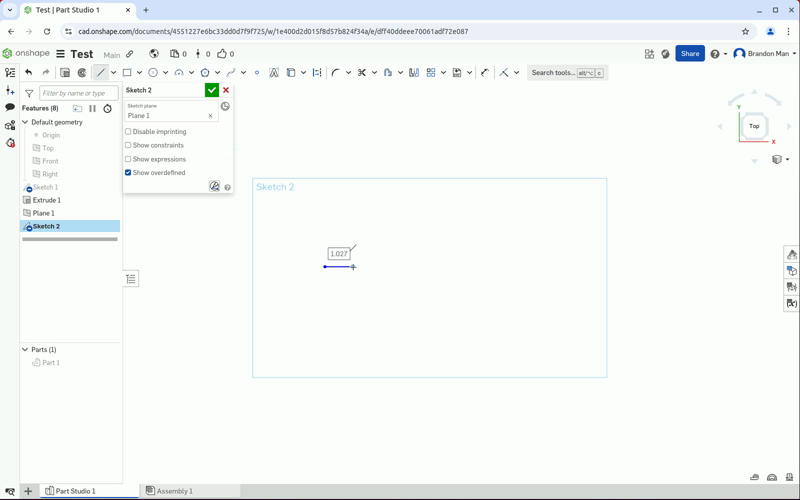
scroll(-6)
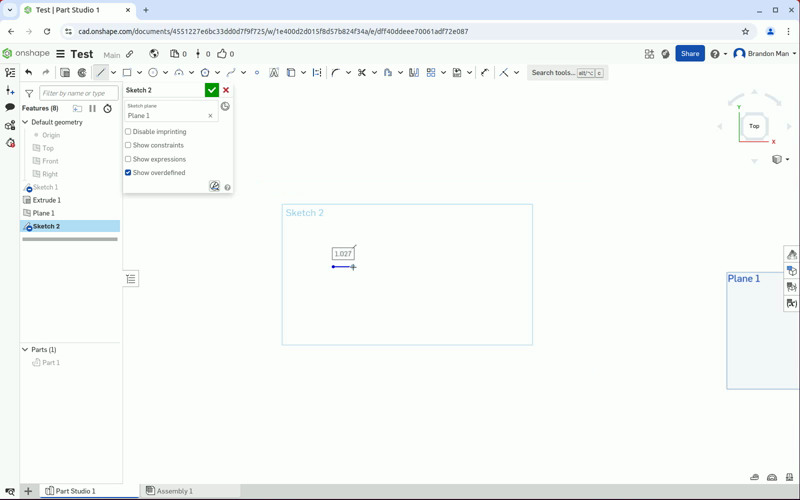
scroll(-6)
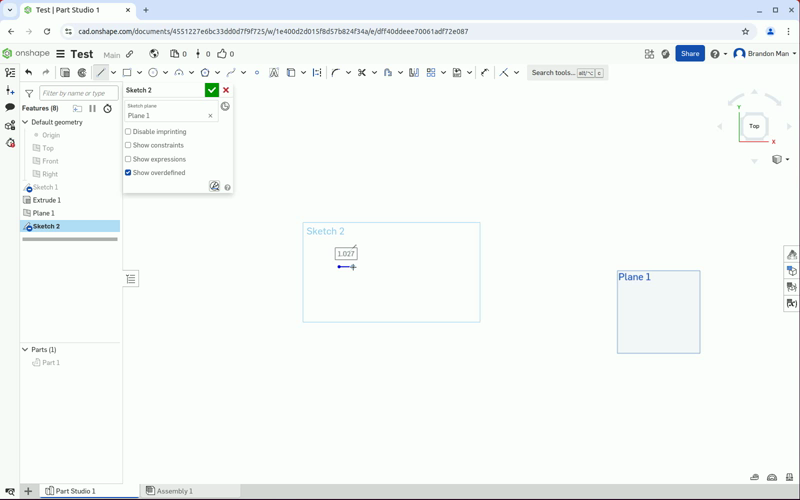
scroll(-6)
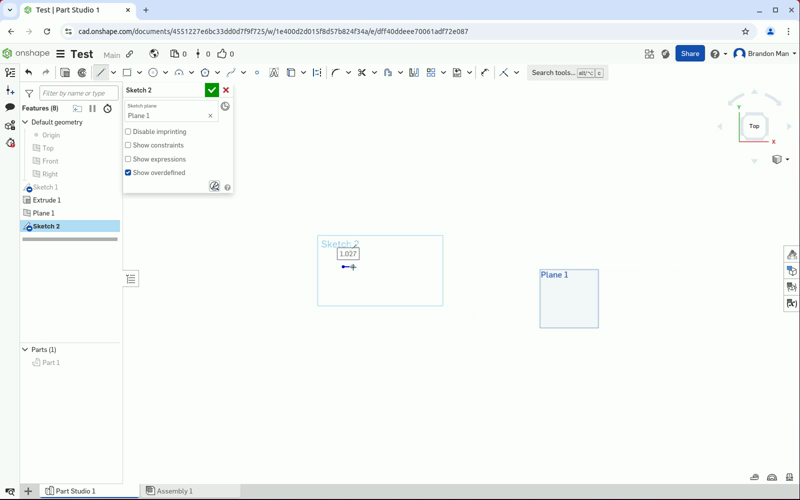
scroll(-6)
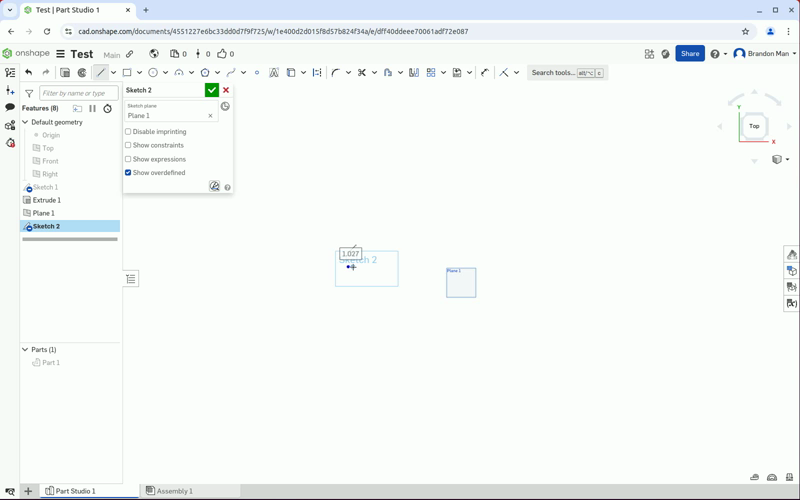
key_up(shift)
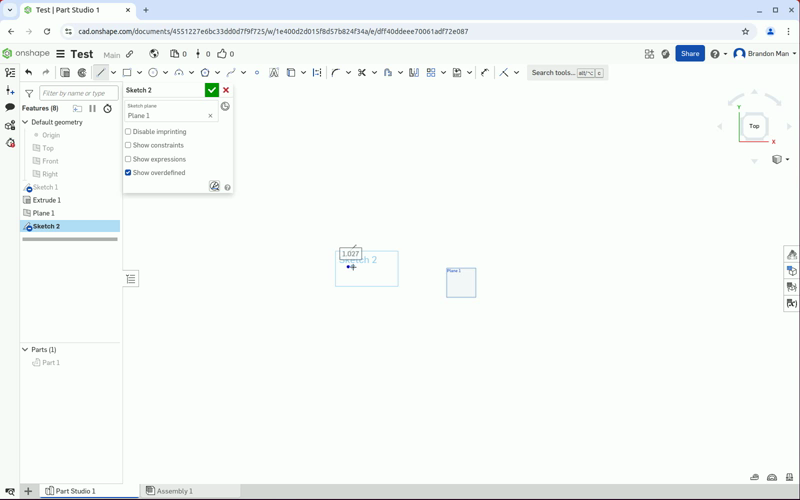
key_down(shift)
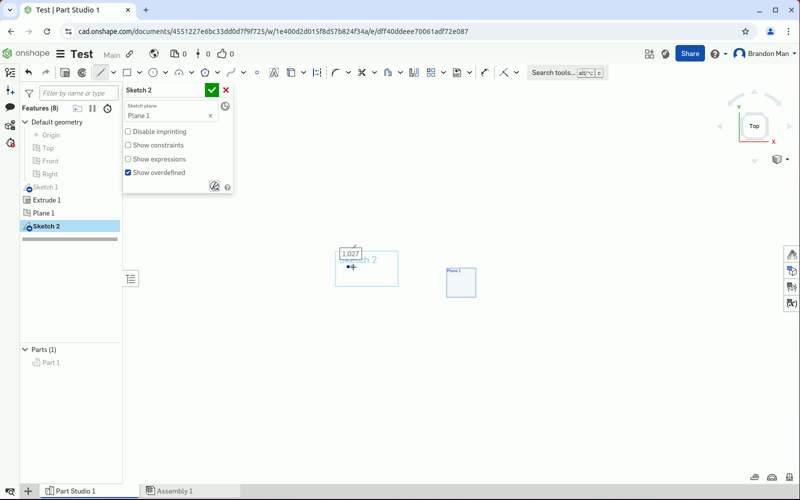
mouse_move(383, 266)
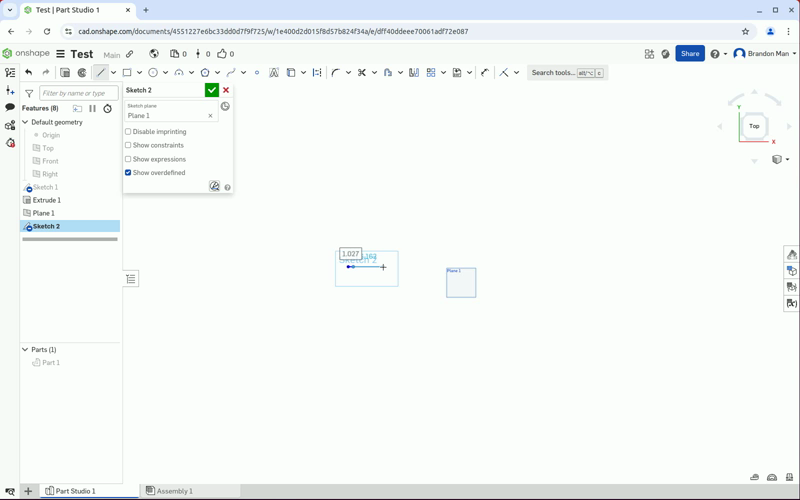
mouse_move(367, 266)
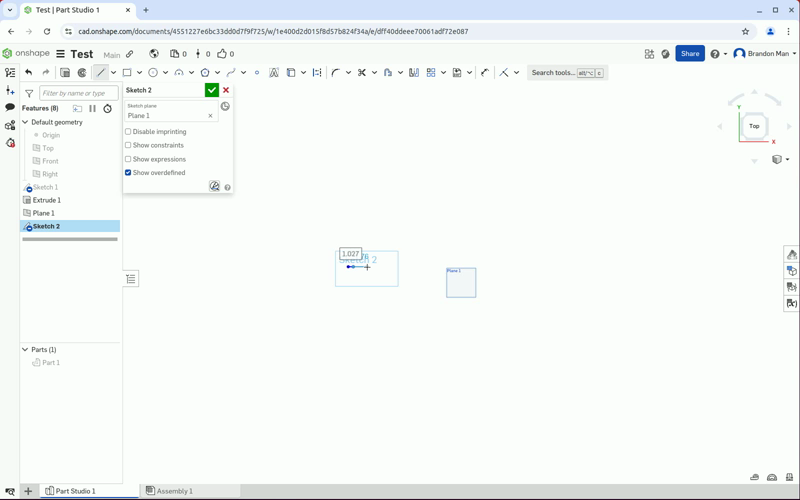
click(367, 266)
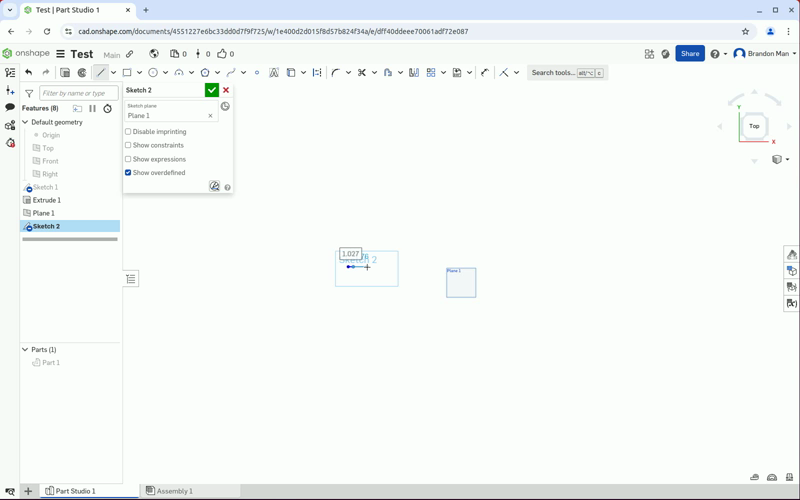
key_up(shift)
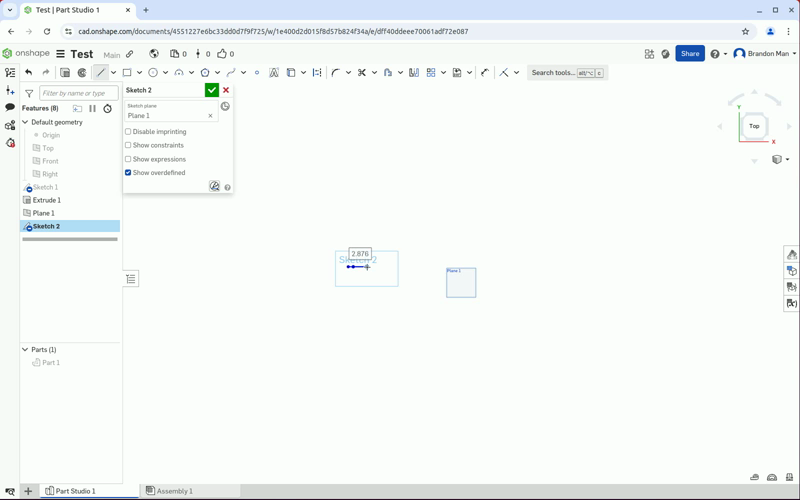
key_down(shift)
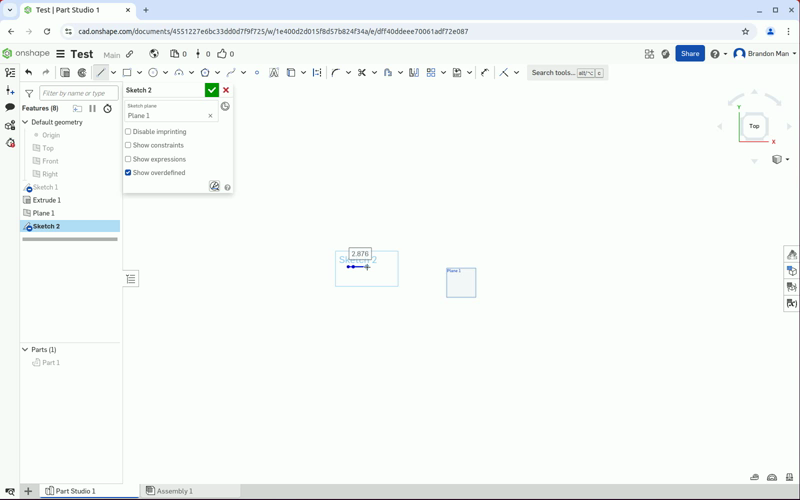
mouse_move(553, 266)
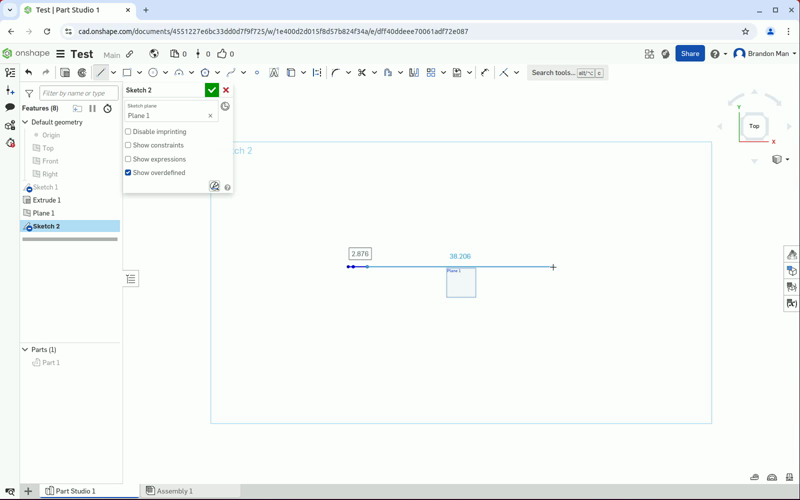
click(553, 266)
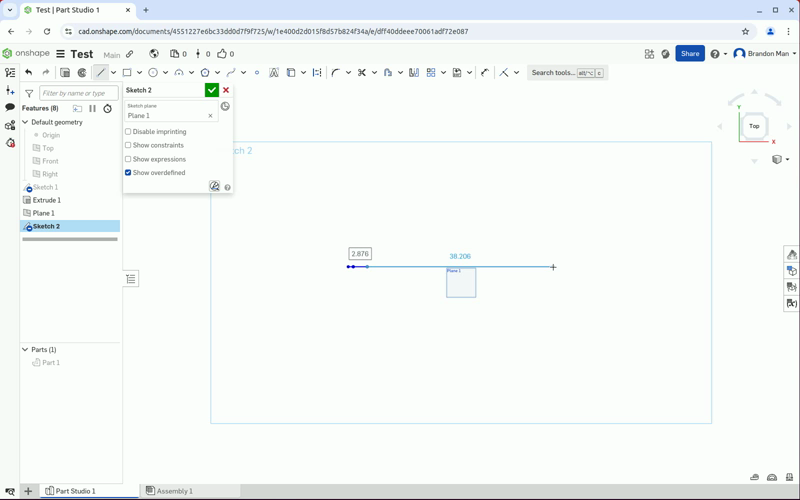
key_up(shift)
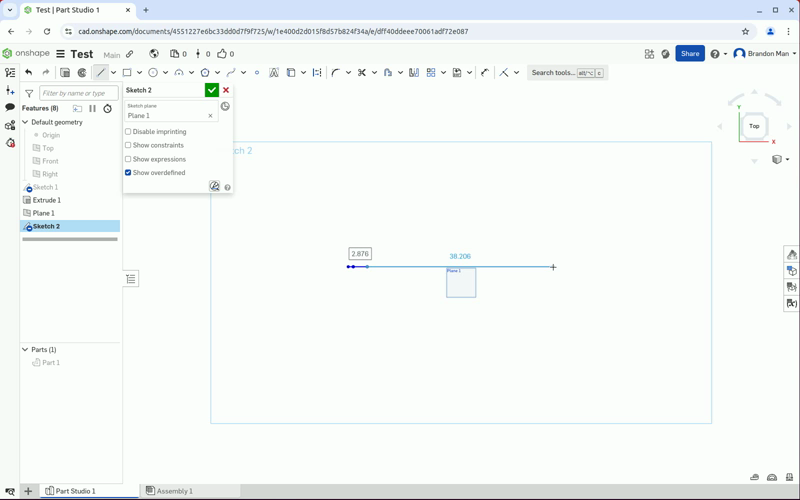
key_down(shift)
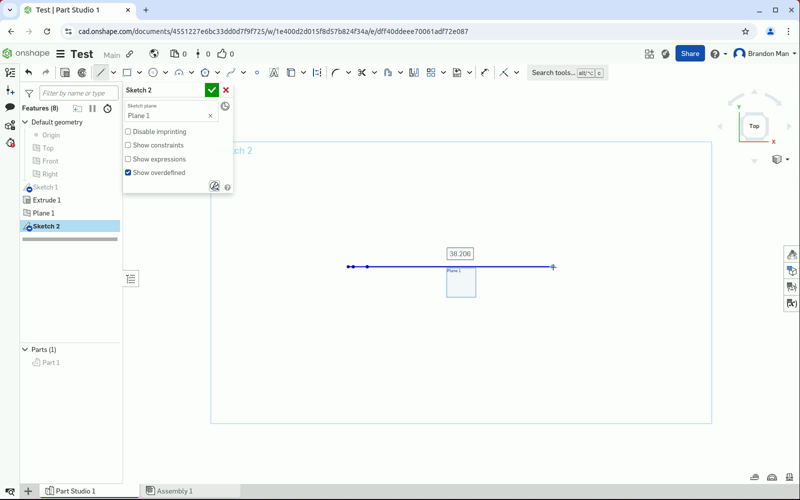
mouse_move(583, 266)
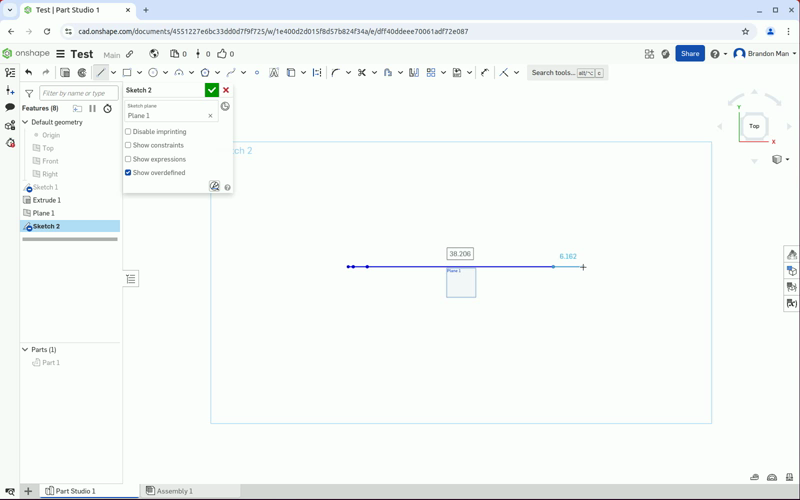
mouse_move(567, 266)
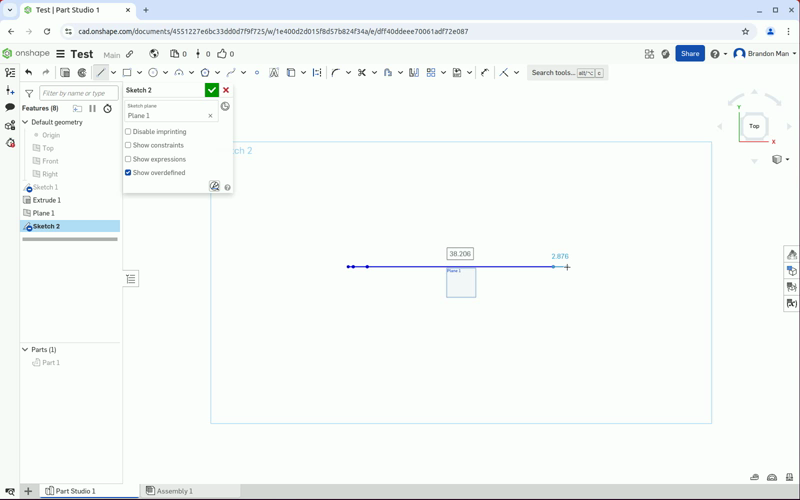
click(567, 266)
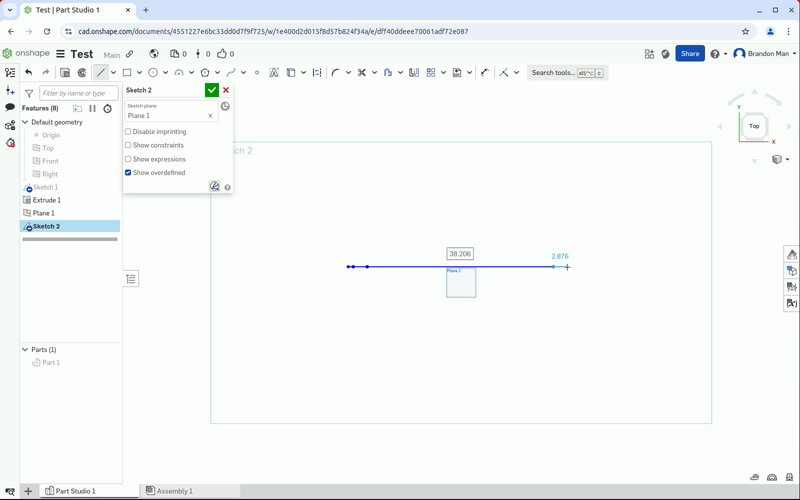
key_up(shift)
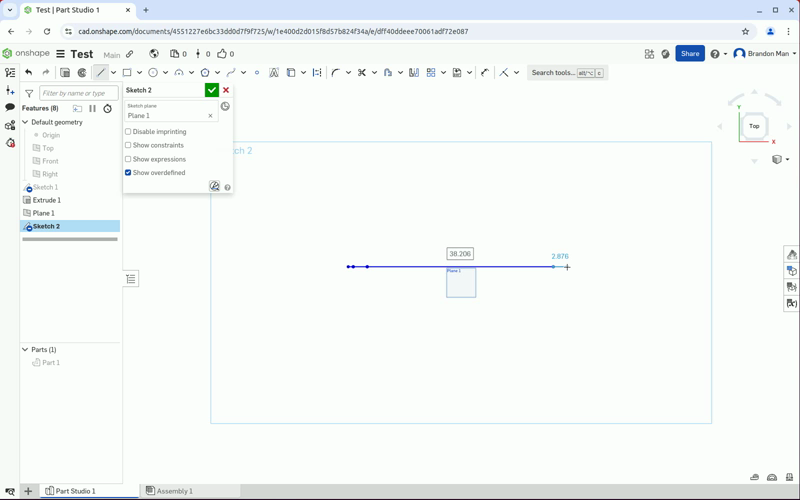
key_down(shift)
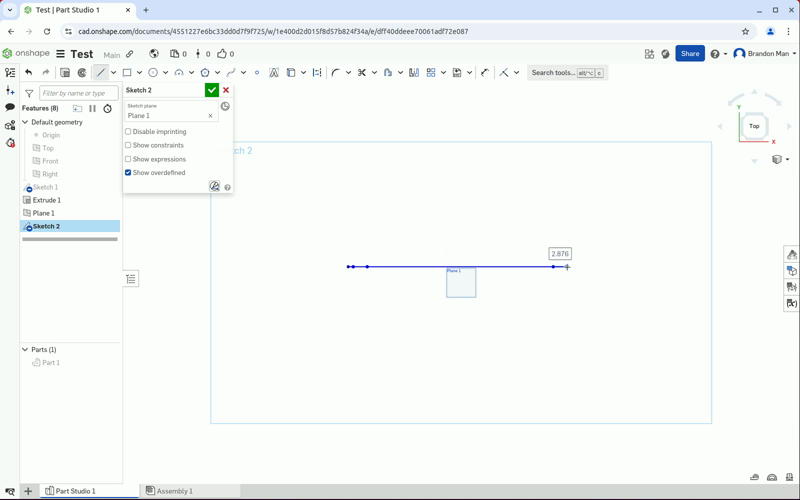
mouse_move(589, 266)
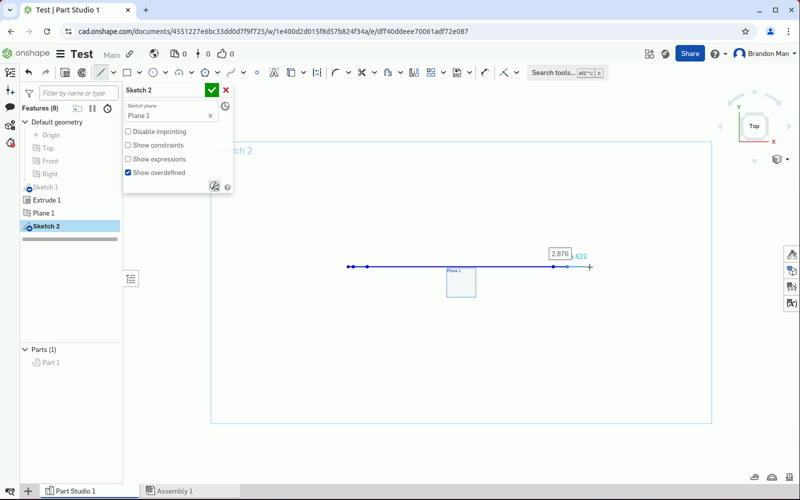
mouse_move(572, 266)
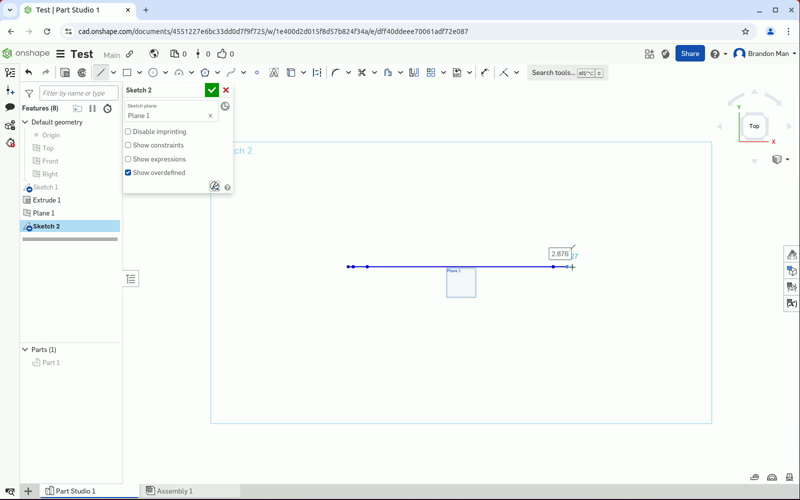
scroll(6)
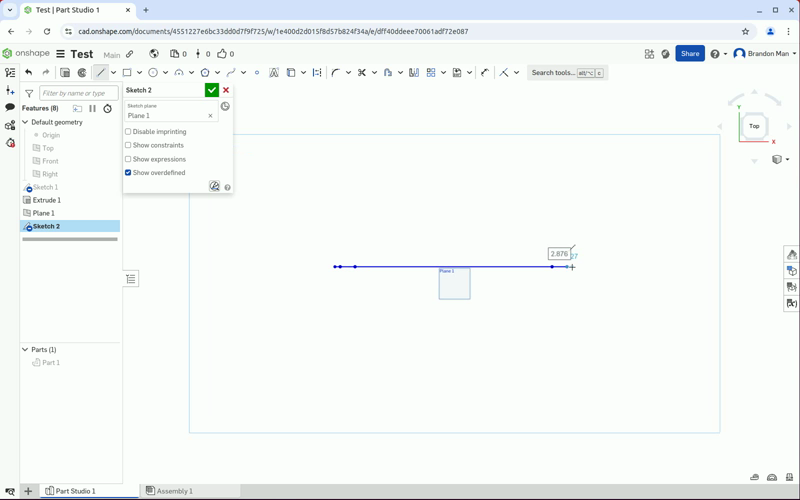
scroll(6)
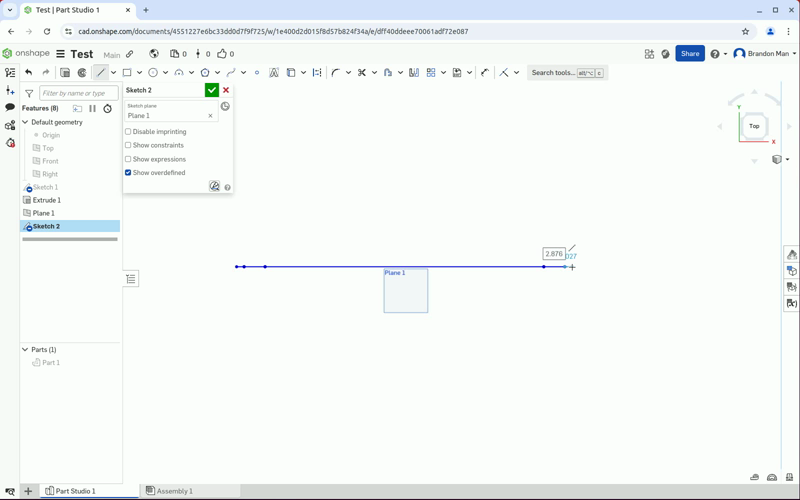
scroll(6)
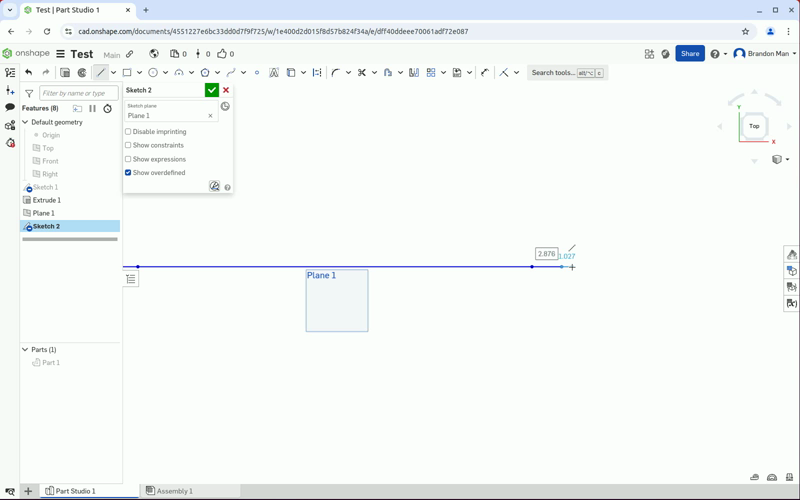
scroll(6)
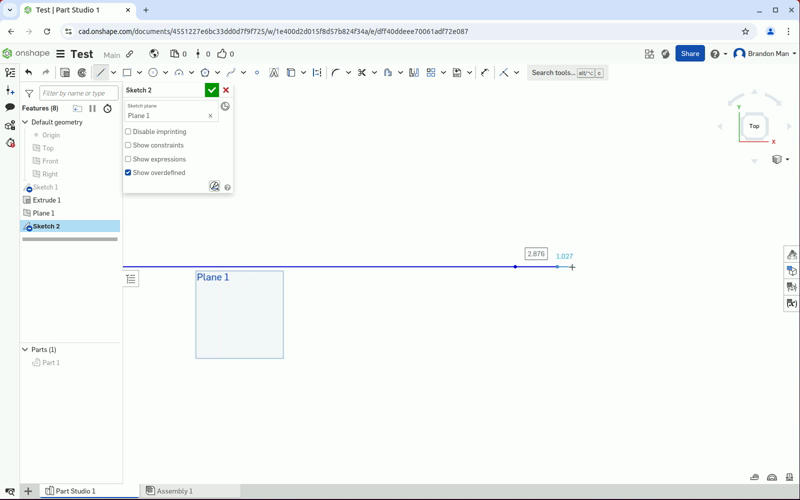
scroll(6)
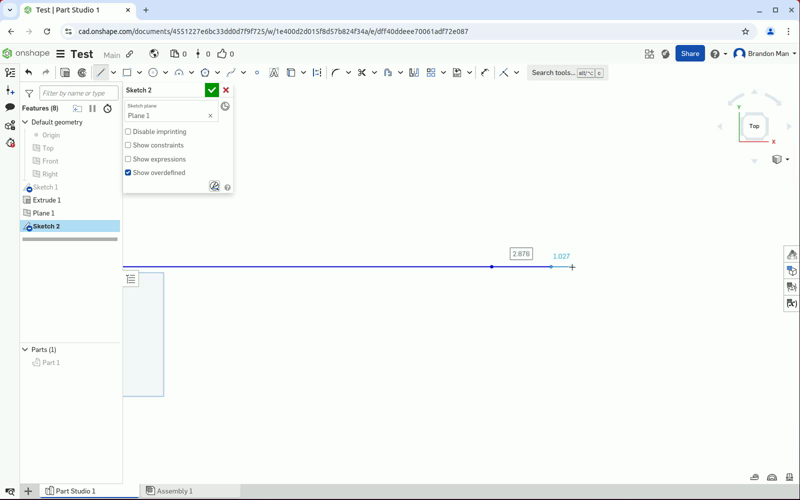
scroll(6)
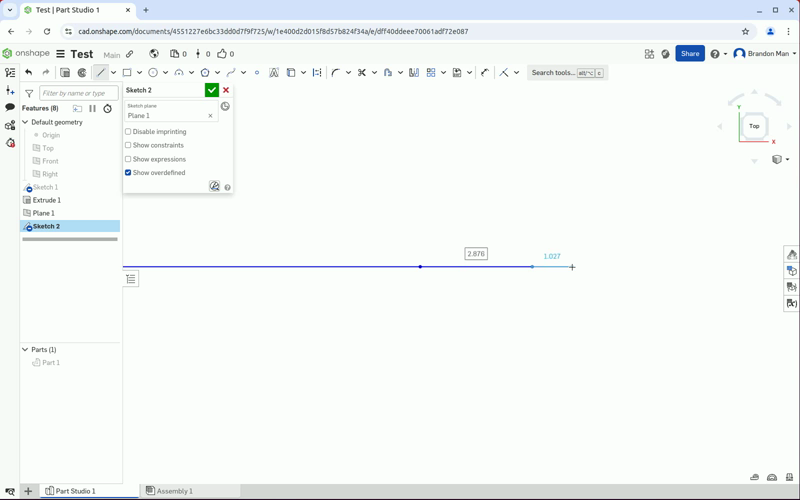
scroll(6)
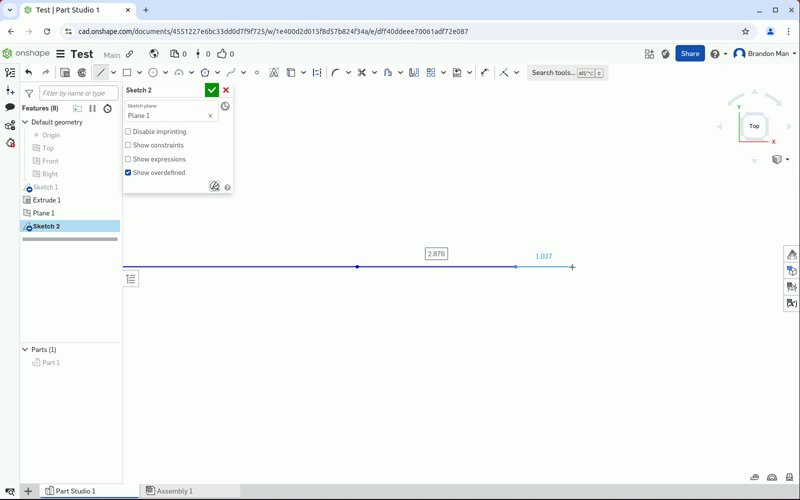
click(572, 266)
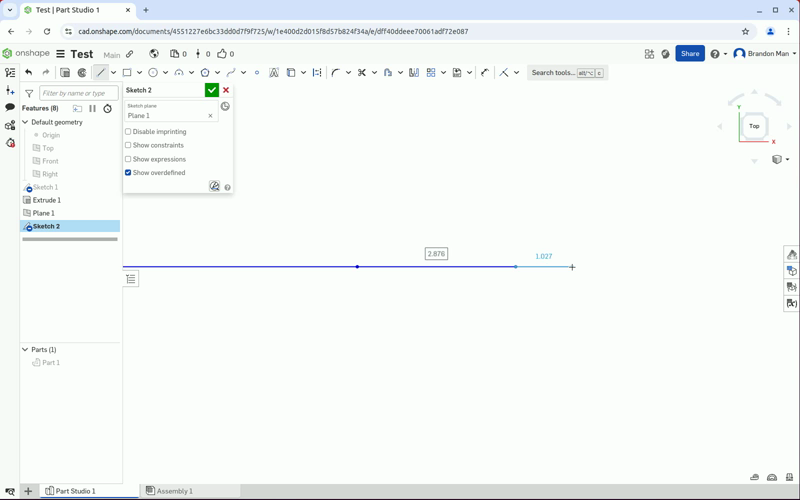
scroll(-6)
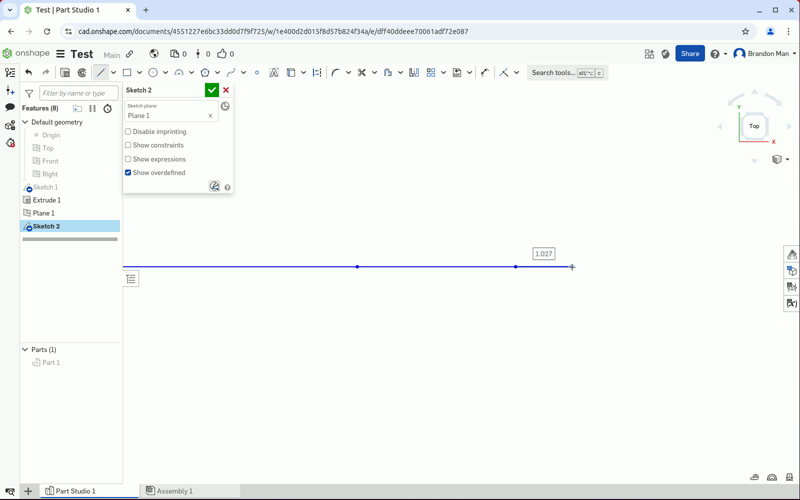
scroll(-6)
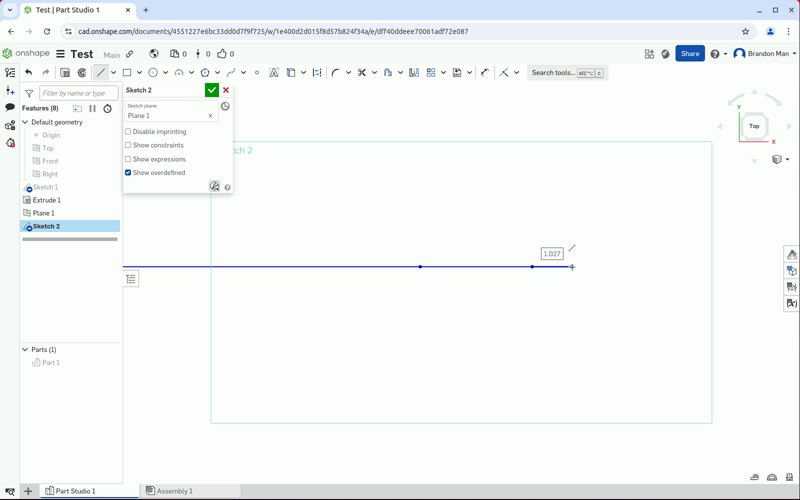
scroll(-6)
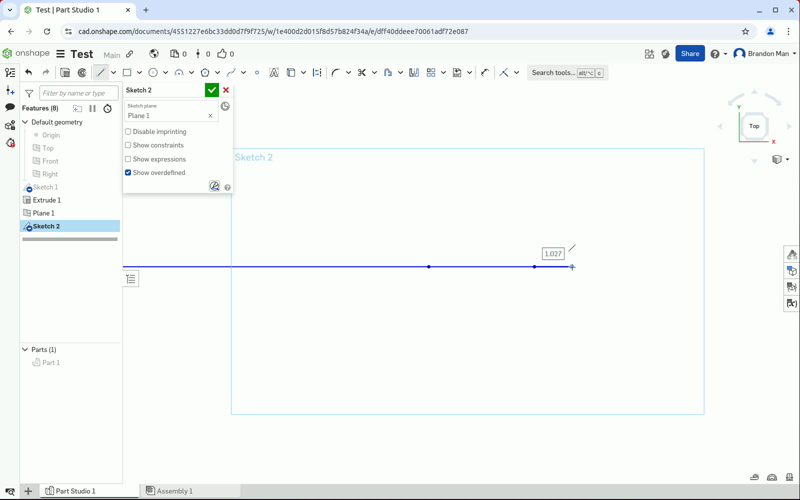
scroll(-6)
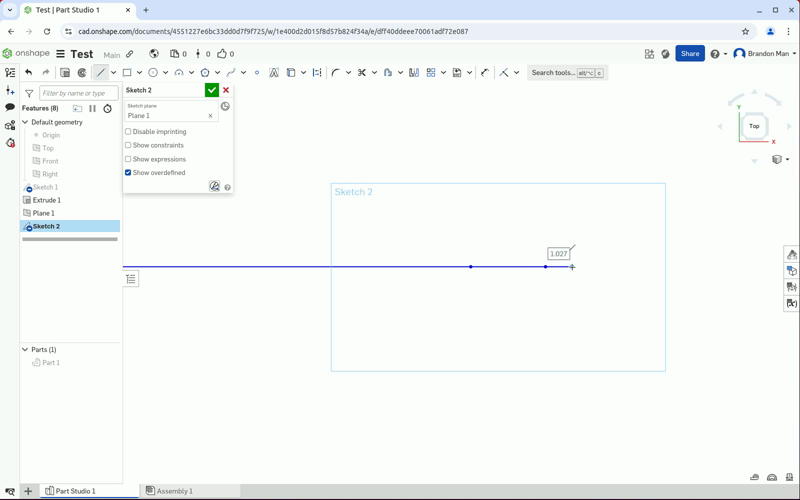
scroll(-6)
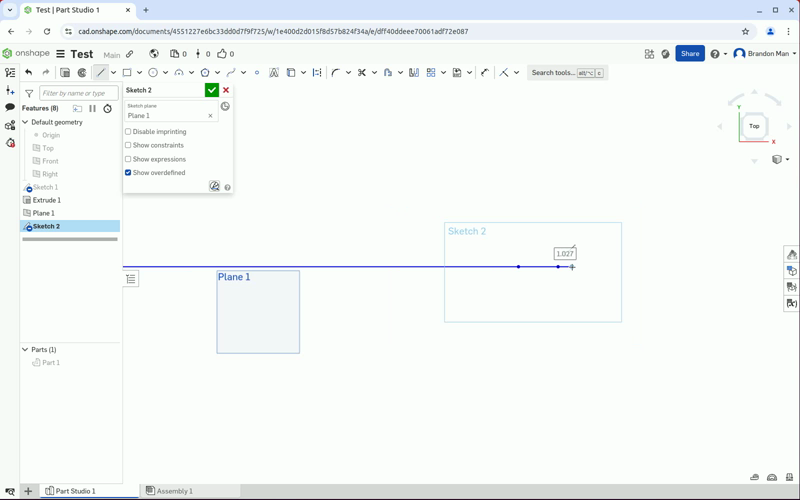
scroll(-6)
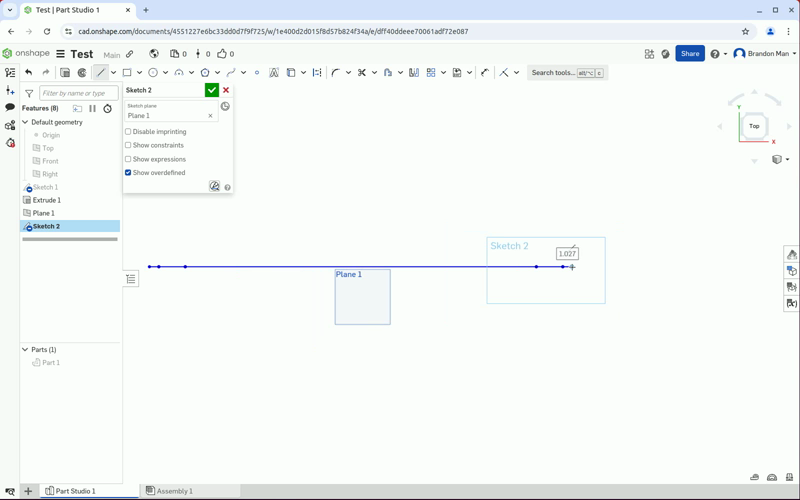
scroll(-6)
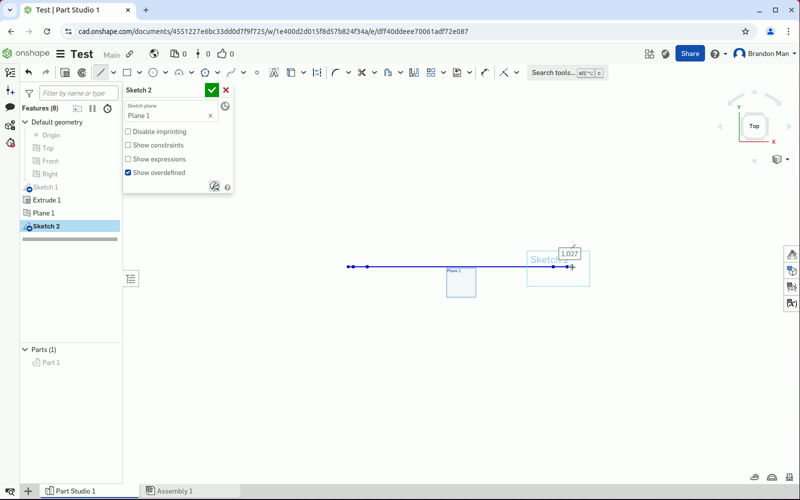
key_up(shift)
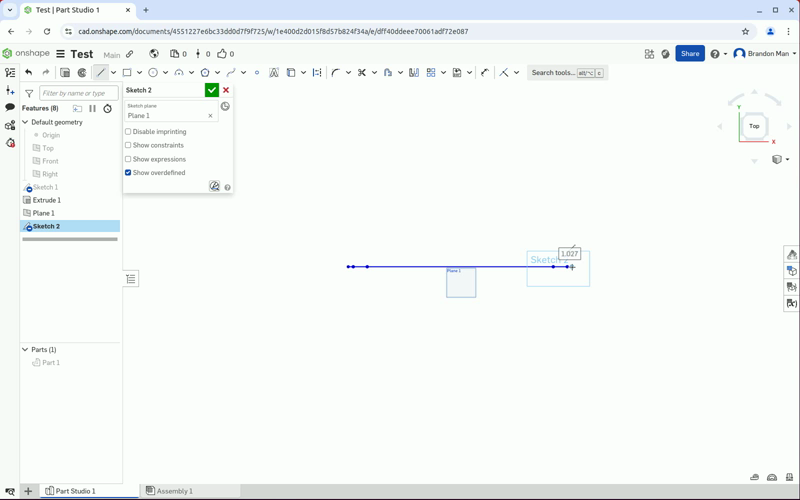
key_down(shift)
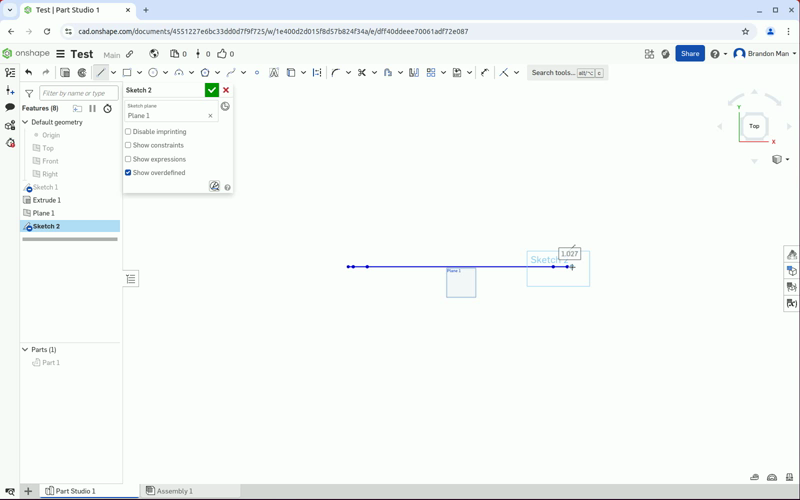
mouse_move(589, 266)
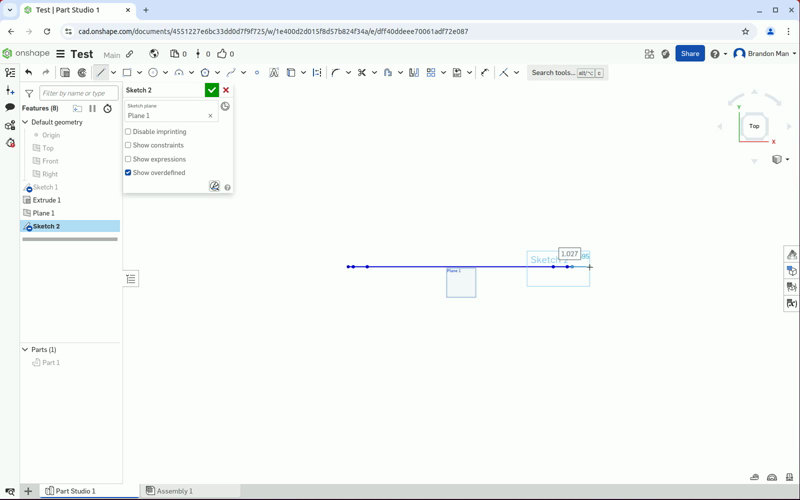
mouse_move(572, 259)
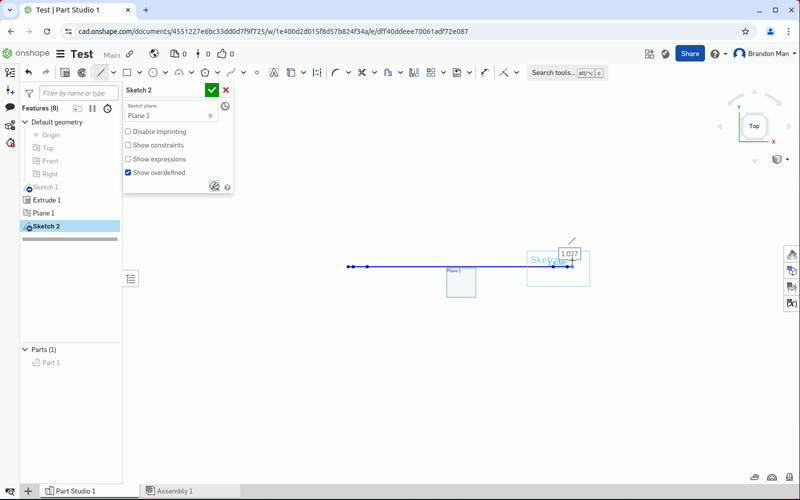
scroll(6)
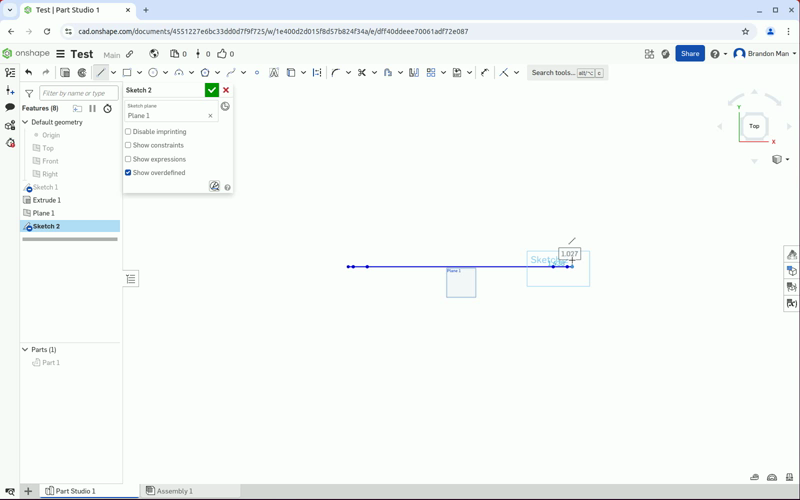
scroll(6)
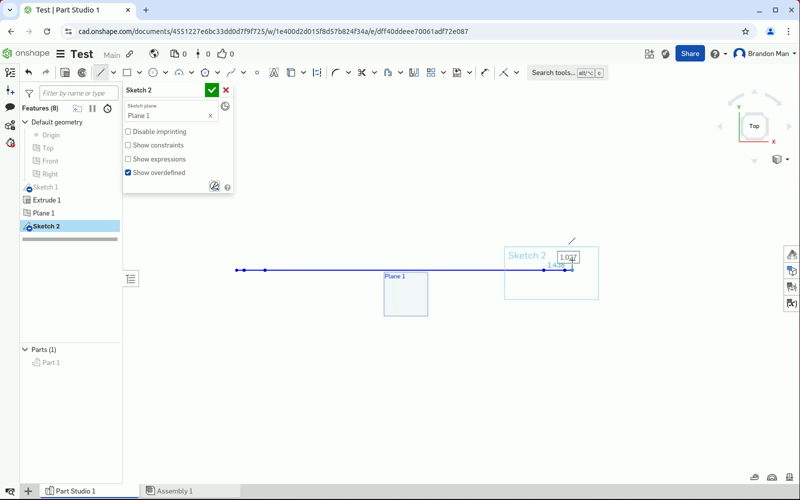
scroll(6)
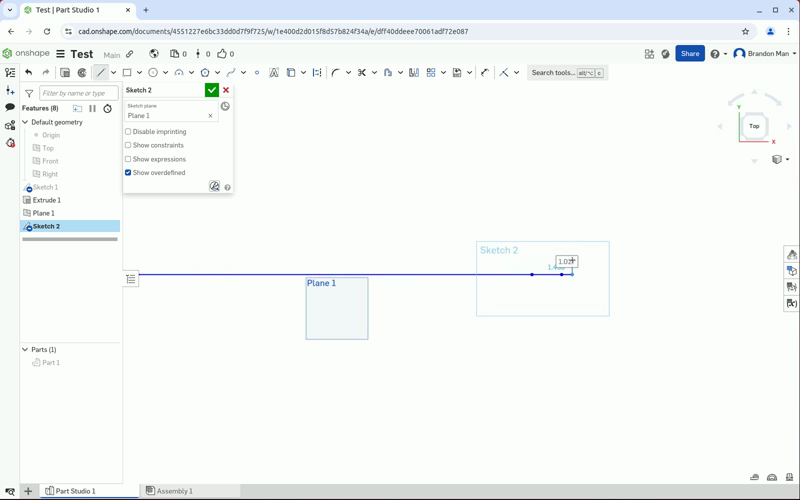
scroll(6)
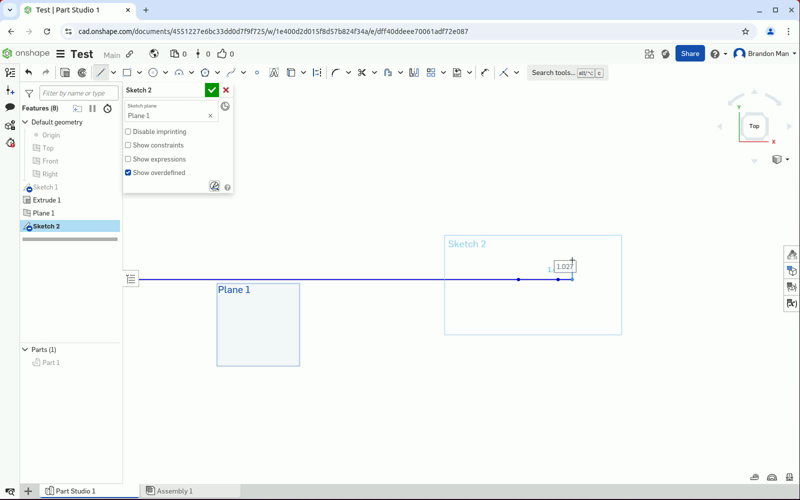
scroll(6)
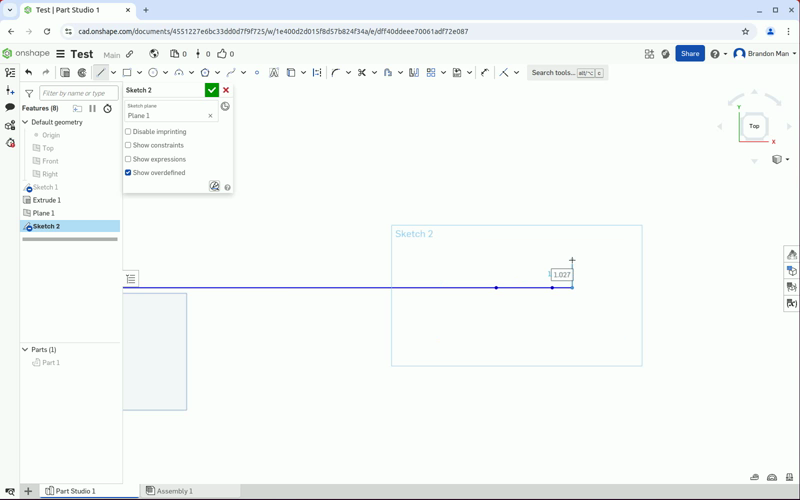
scroll(6)
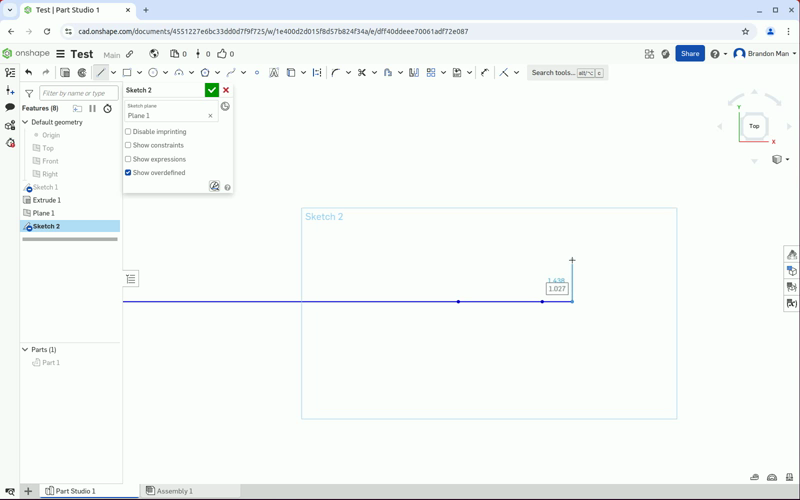
scroll(6)
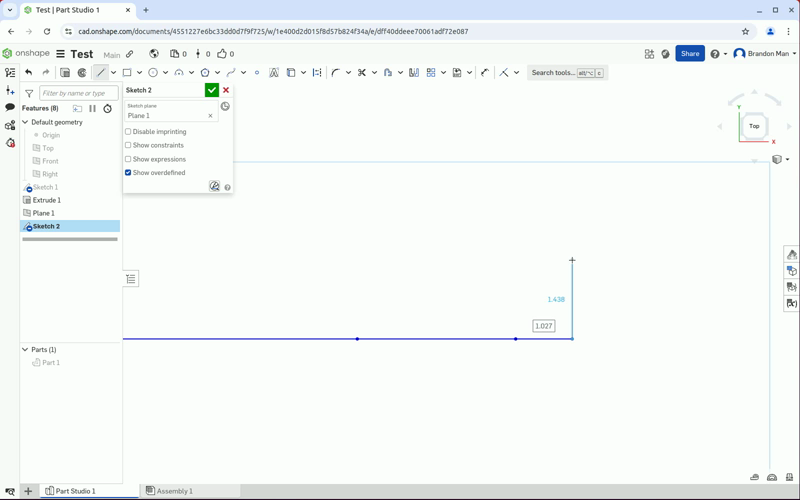
click(572, 259)
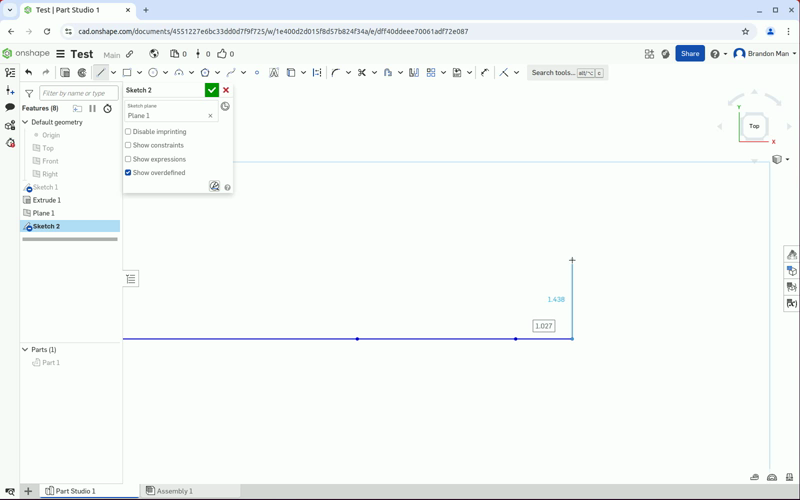
scroll(-6)
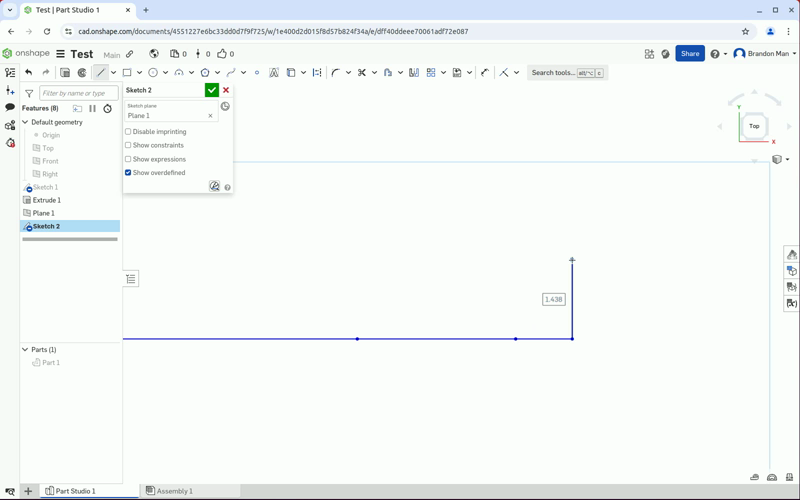
scroll(-6)
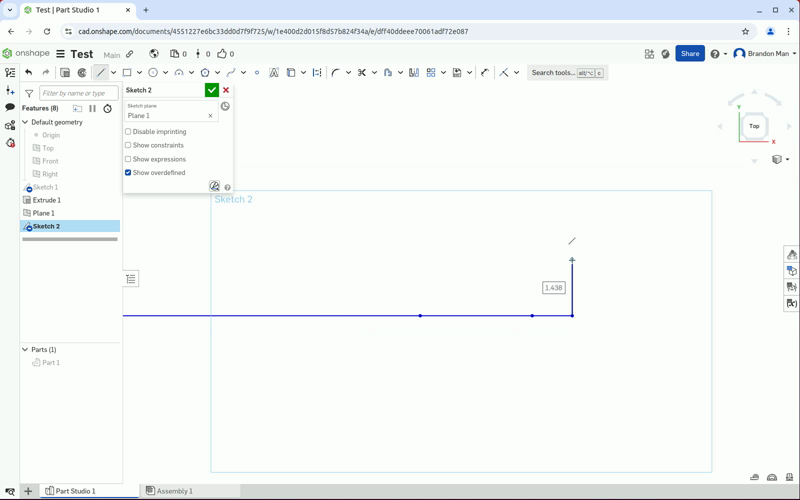
scroll(-6)
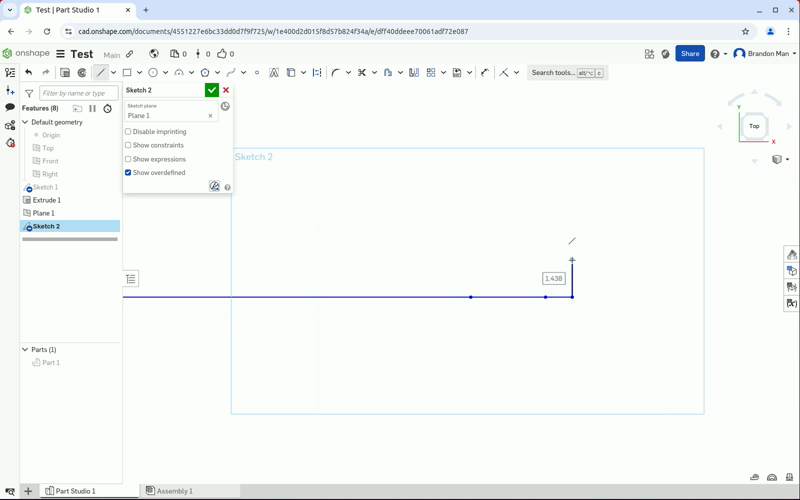
scroll(-6)
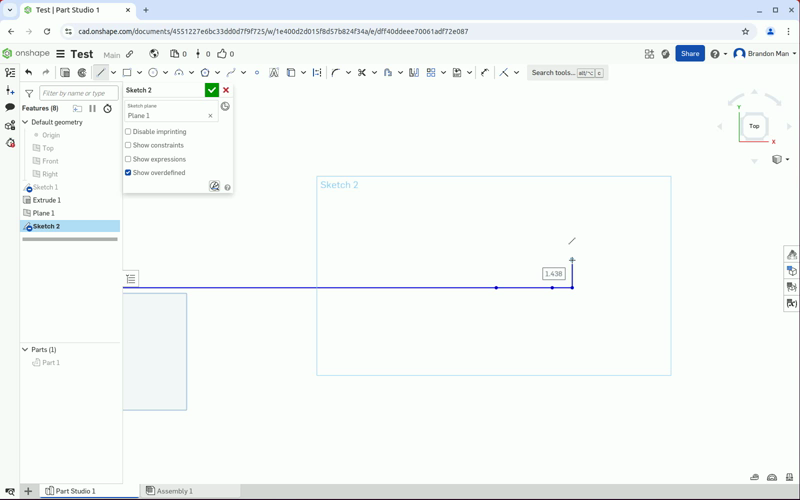
scroll(-6)
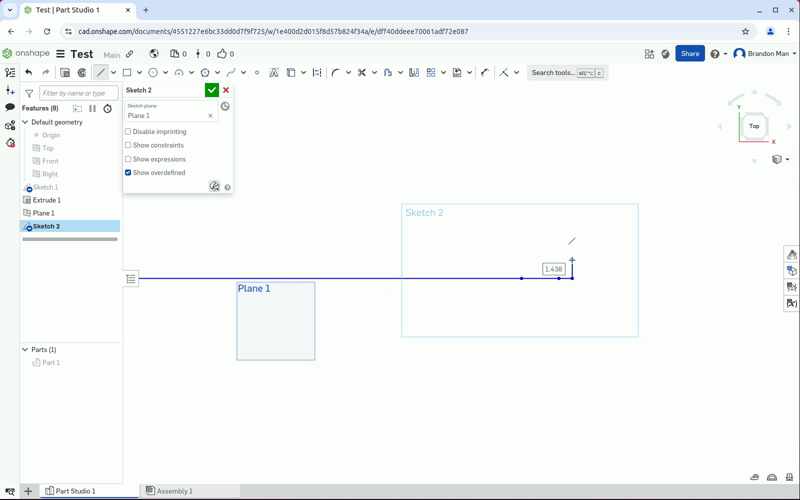
scroll(-6)
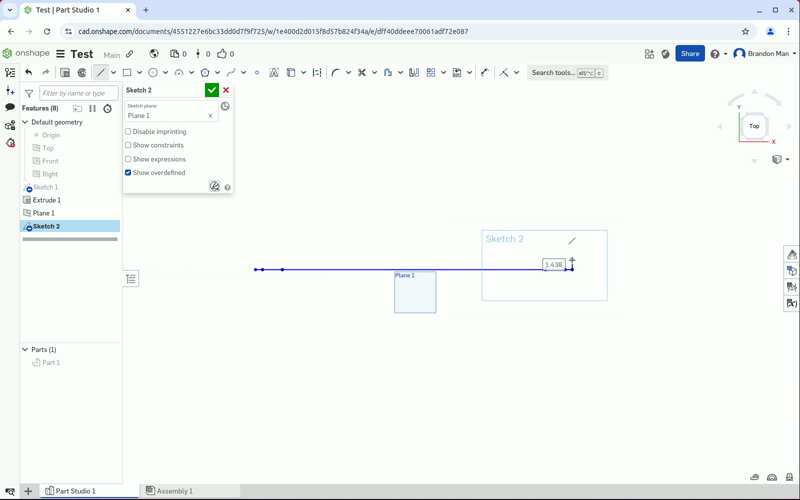
scroll(-6)
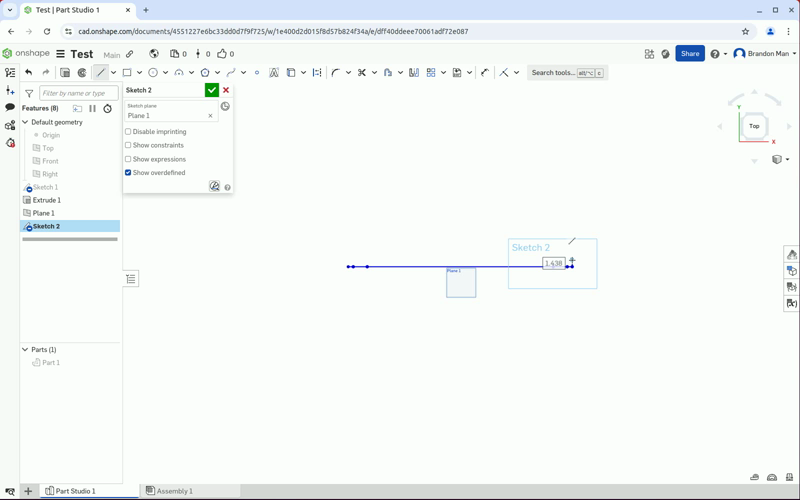
key_up(shift)
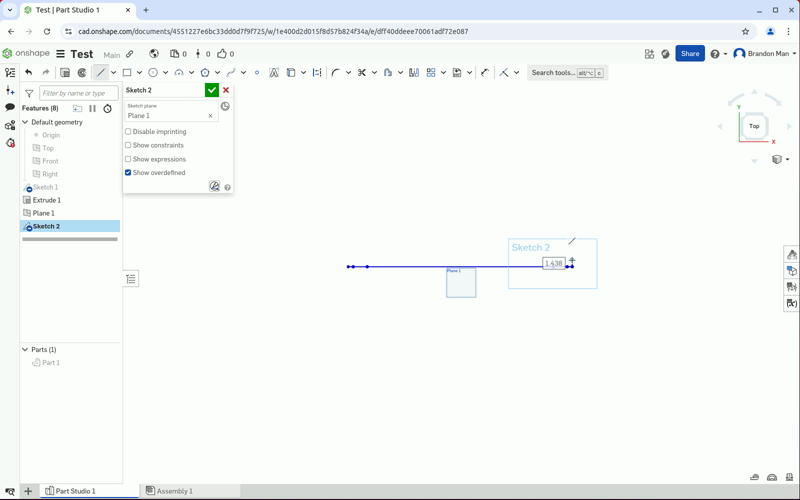
key_down(shift)
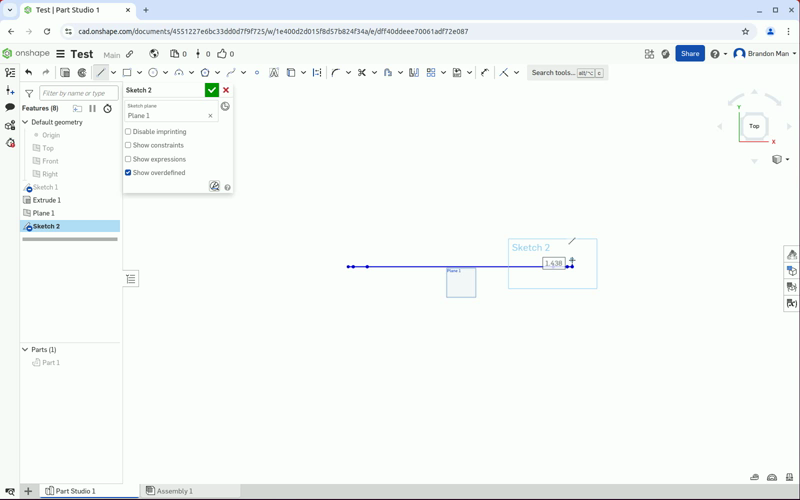
mouse_move(348, 259)
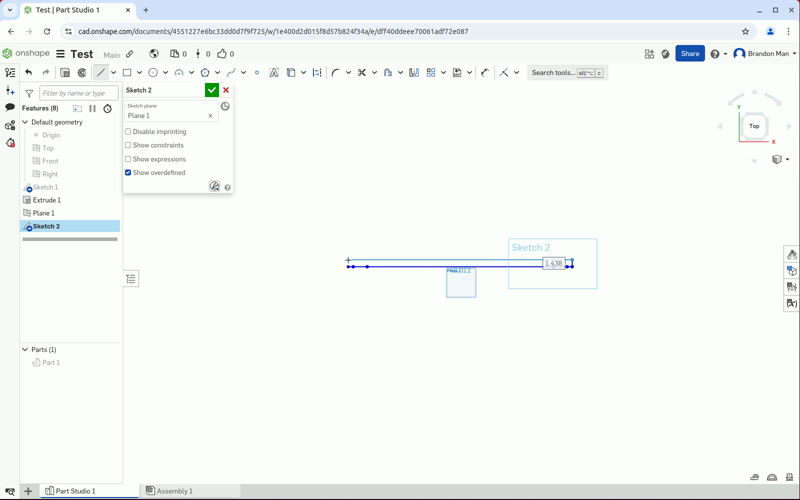
click(348, 259)
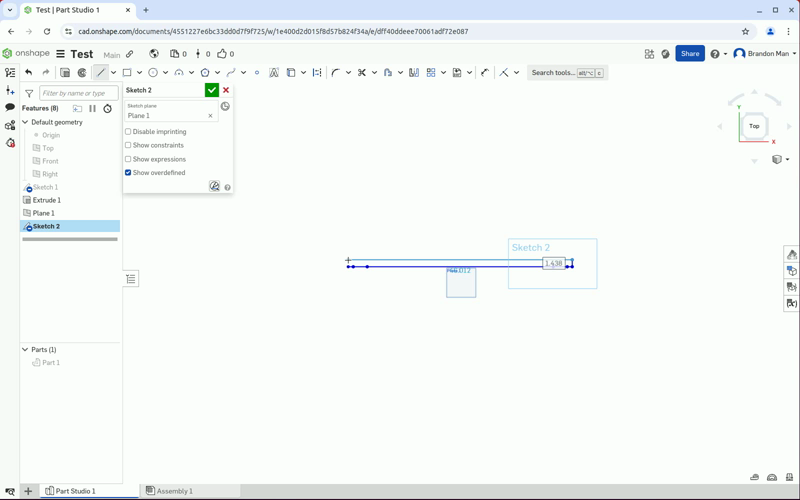
key_up(shift)
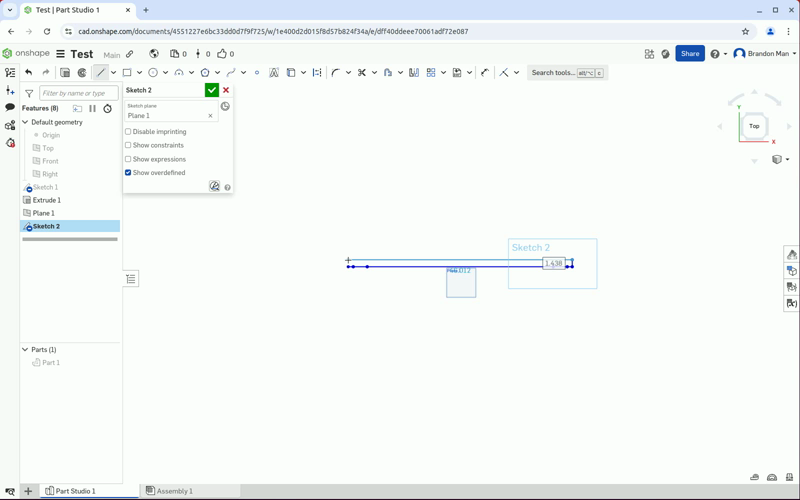
mouse_move(378, 259)
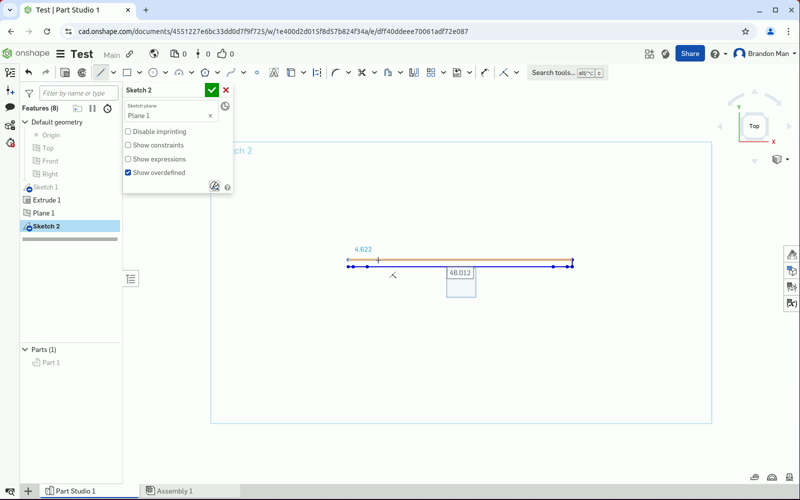
key_down(shift)
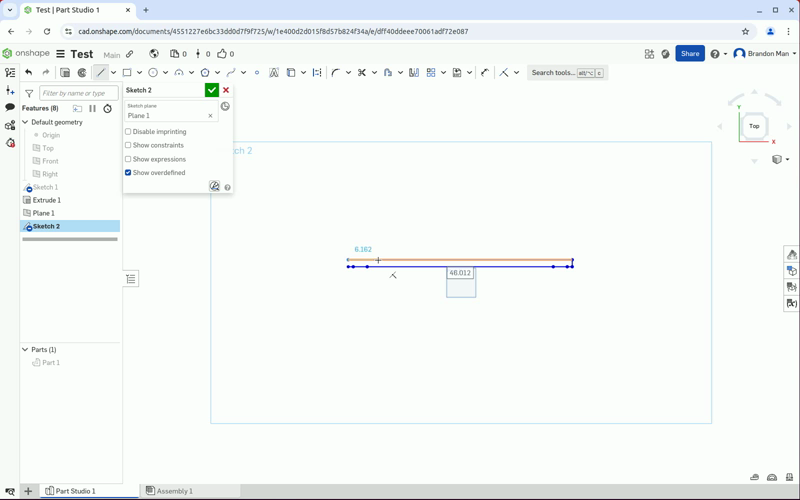
mouse_move(348, 266)
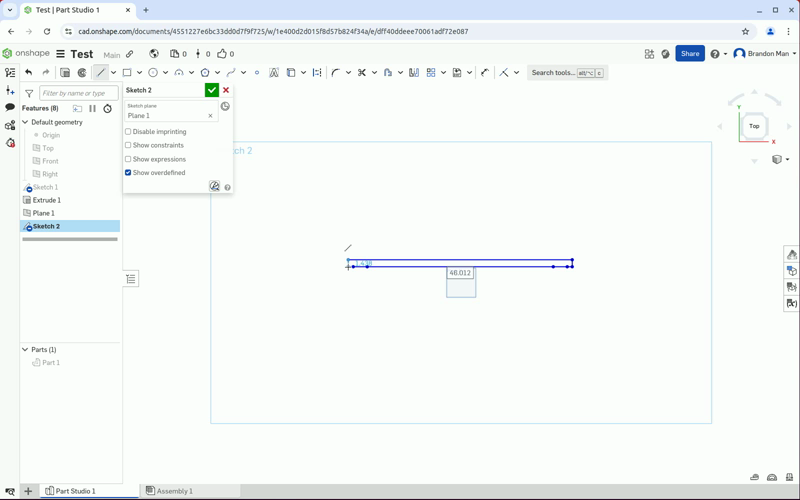
scroll(6)
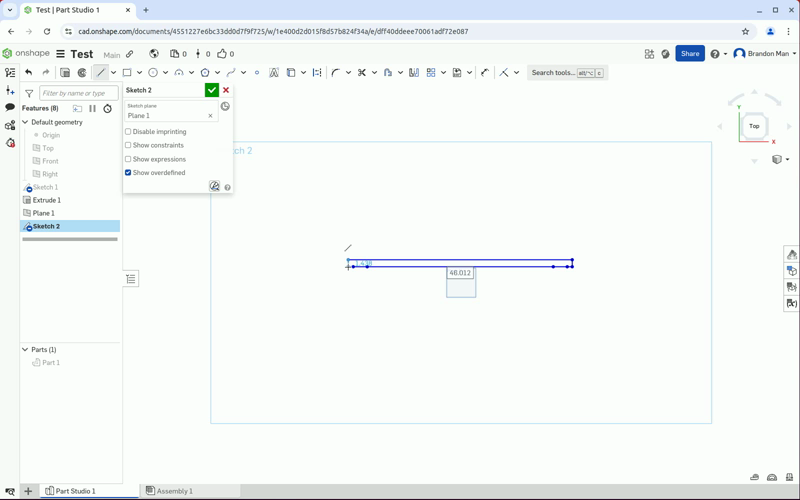
scroll(6)
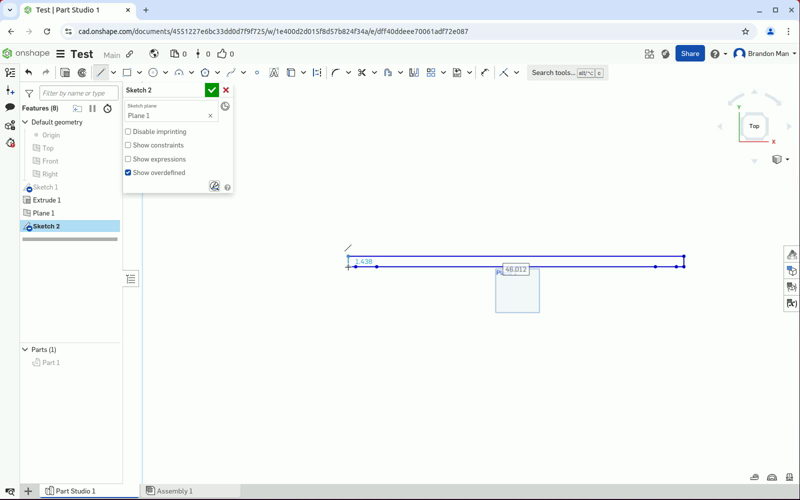
scroll(6)
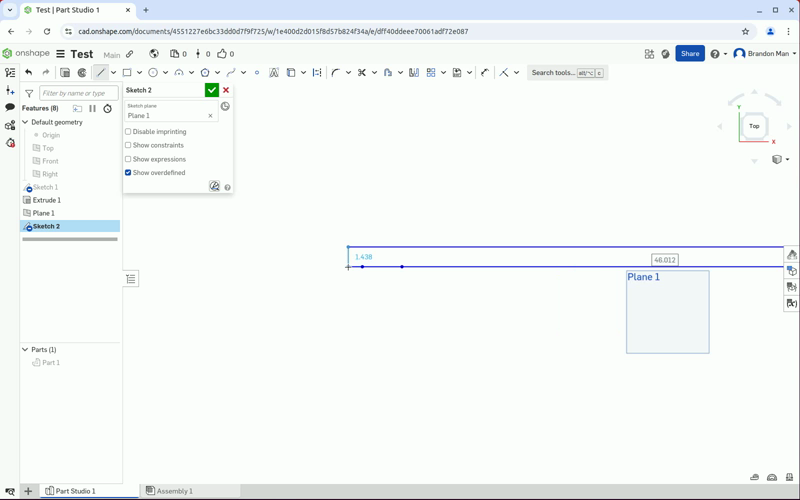
scroll(6)
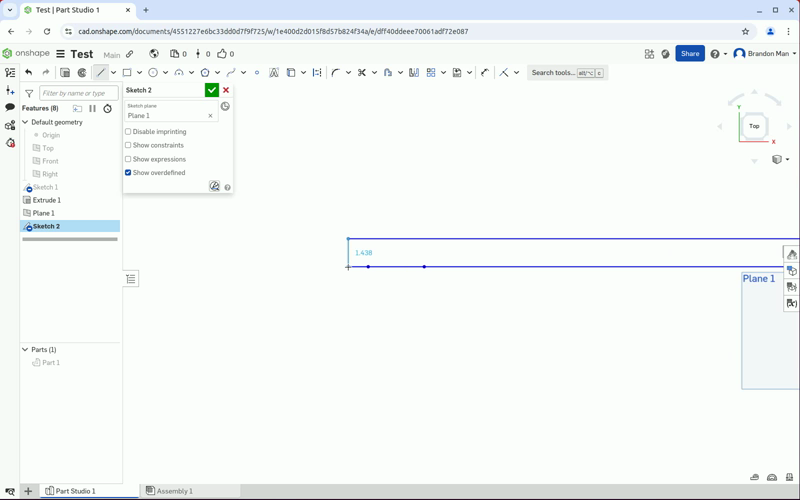
scroll(6)
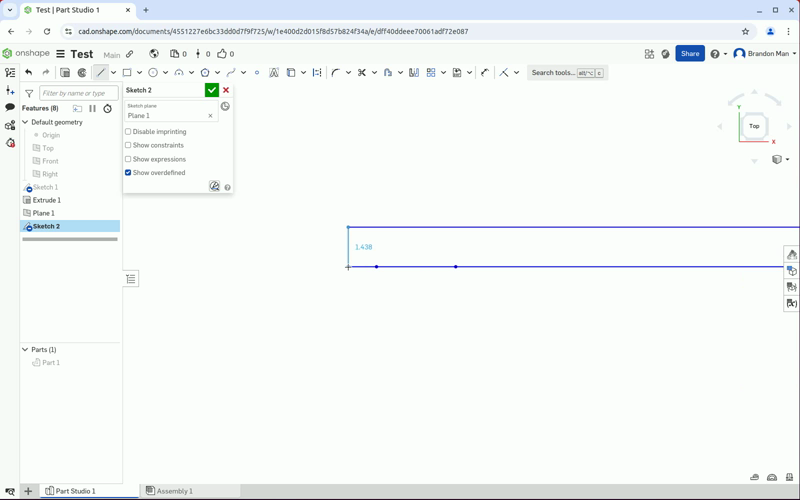
scroll(6)
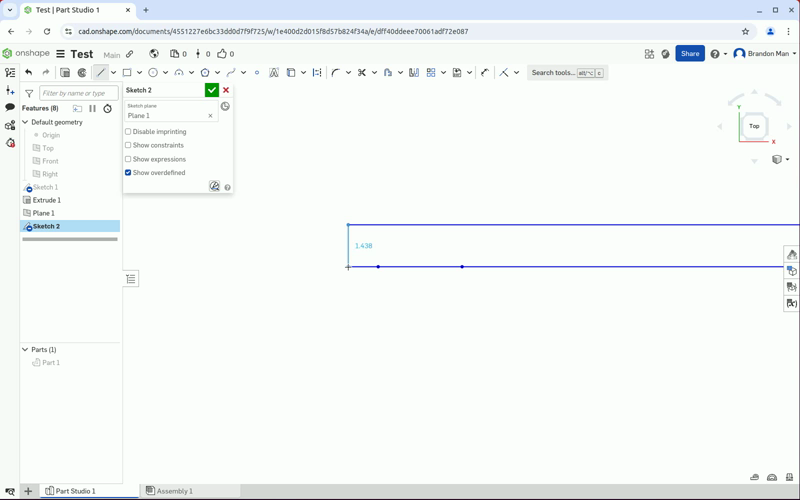
scroll(6)
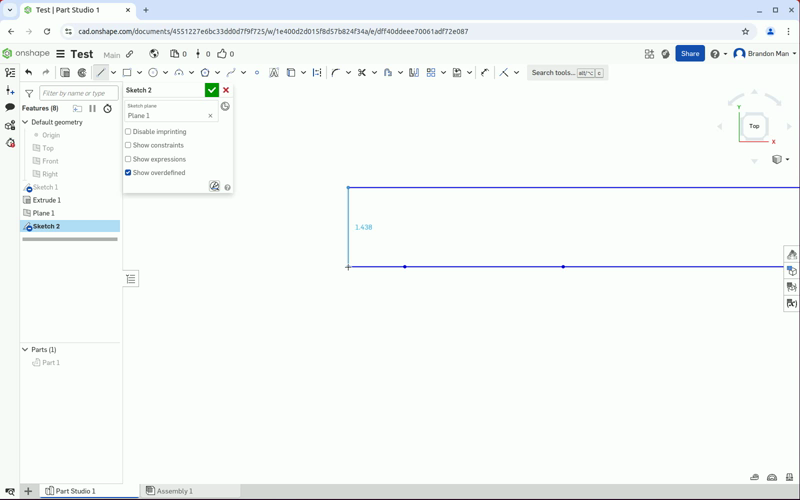
key_up(shift)
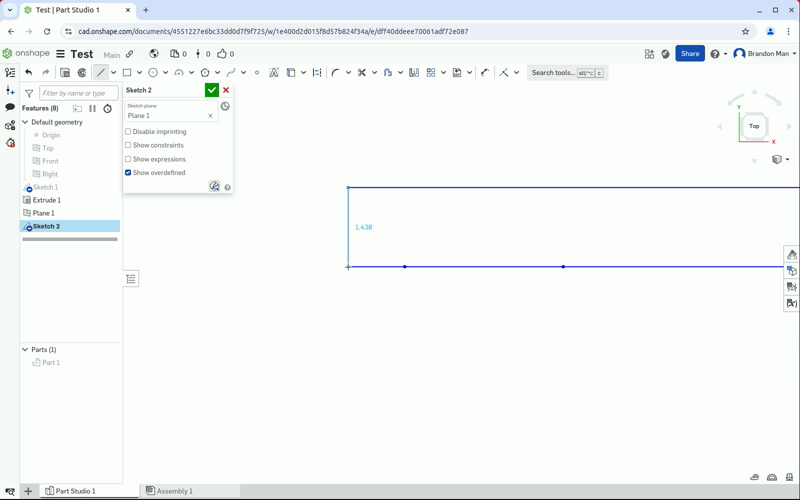
click(348, 266)
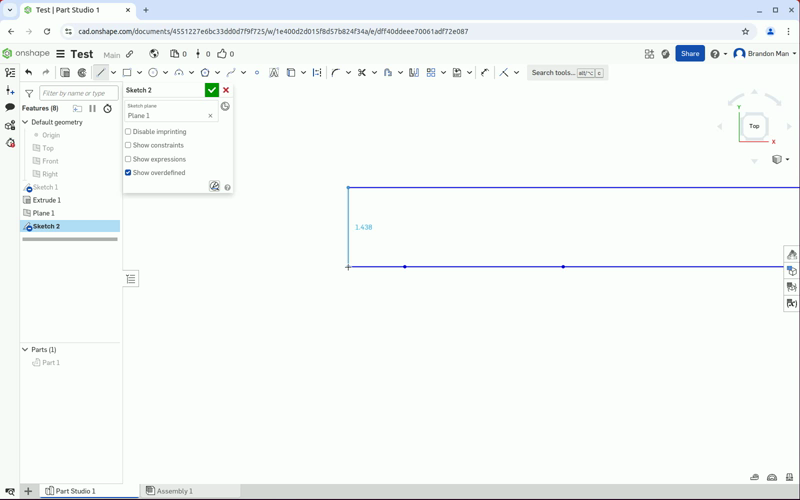
scroll(-6)
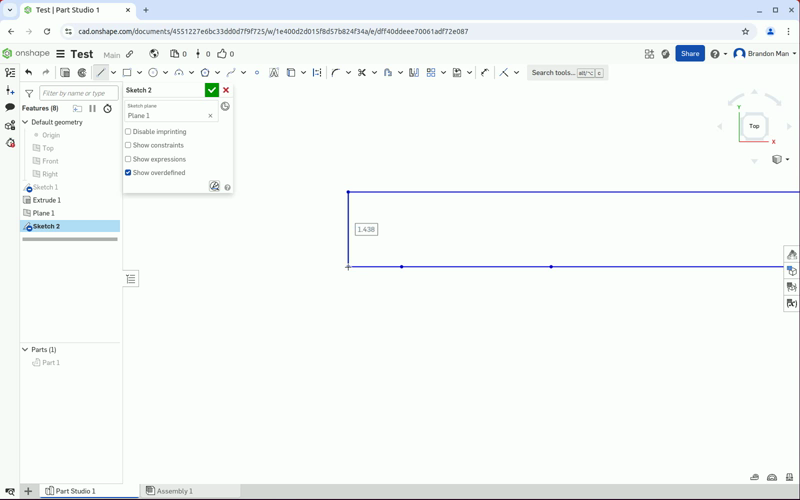
scroll(-6)
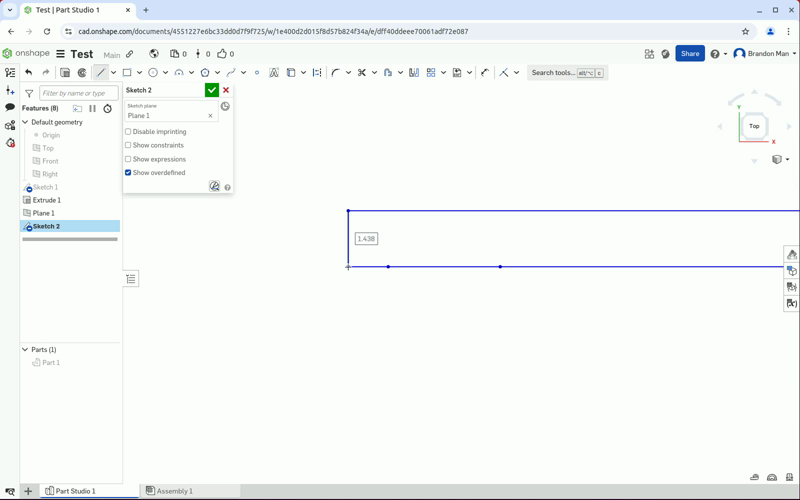
scroll(-6)
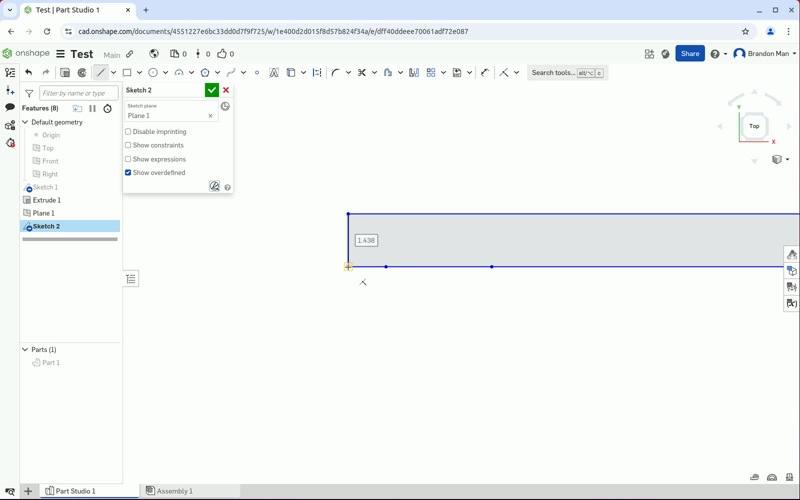
scroll(-6)
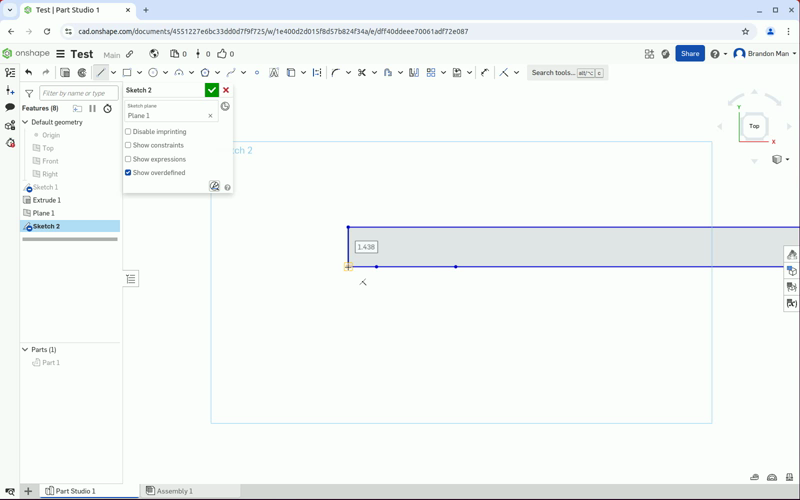
scroll(-6)
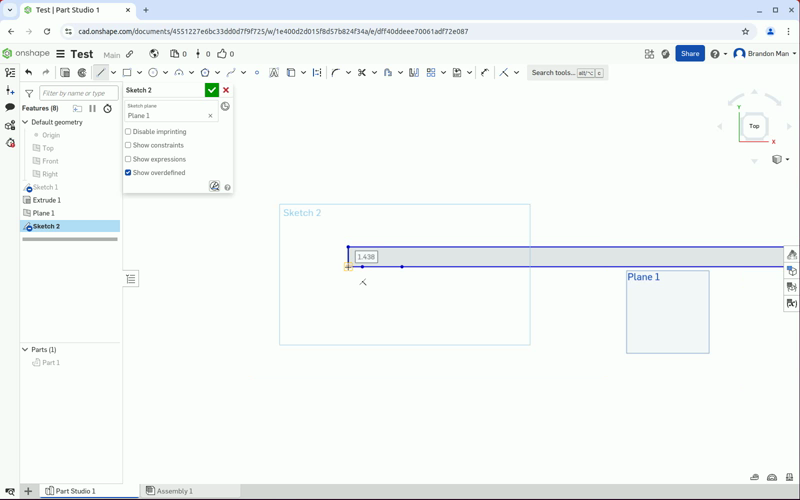
scroll(-6)
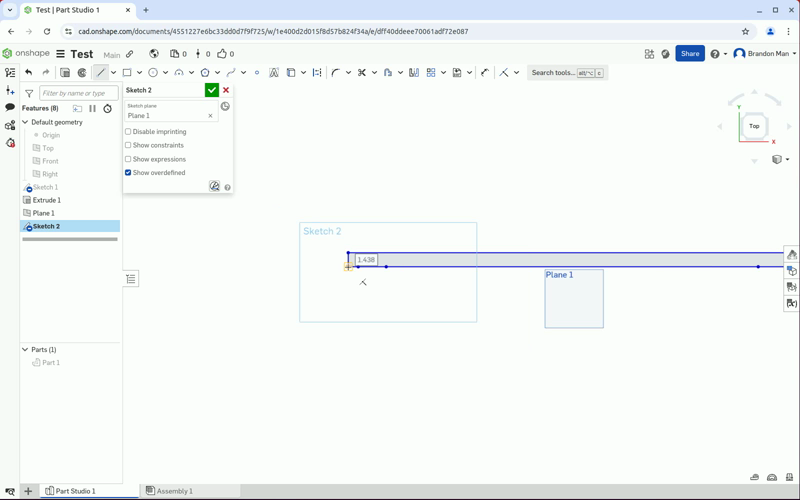
scroll(-6)
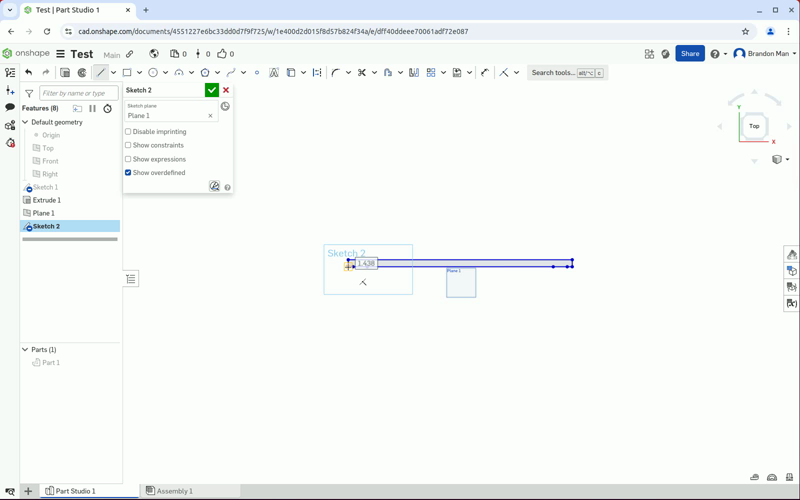
key(esc)
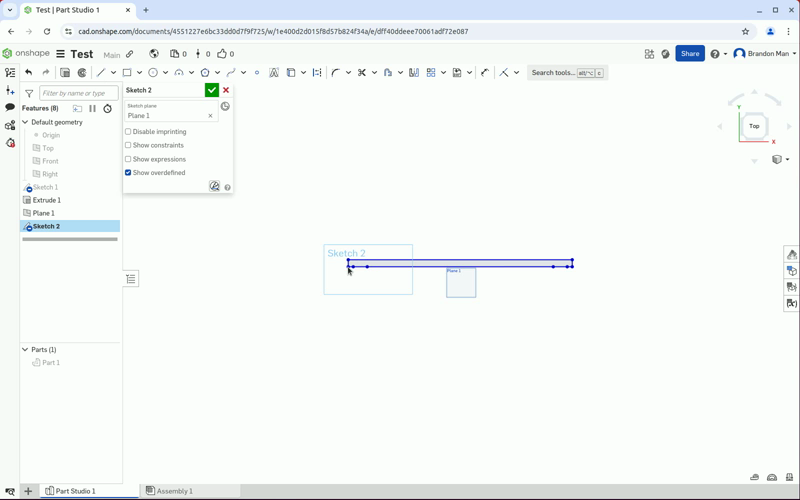
mouse_move(557, 262)
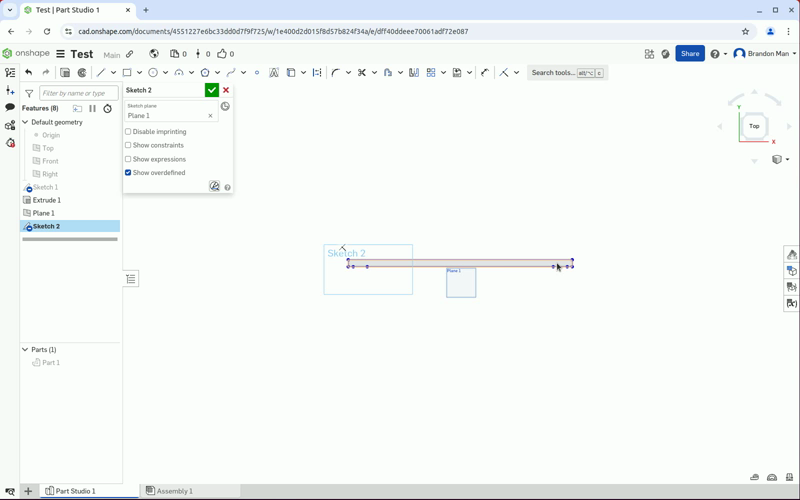
scroll(6)
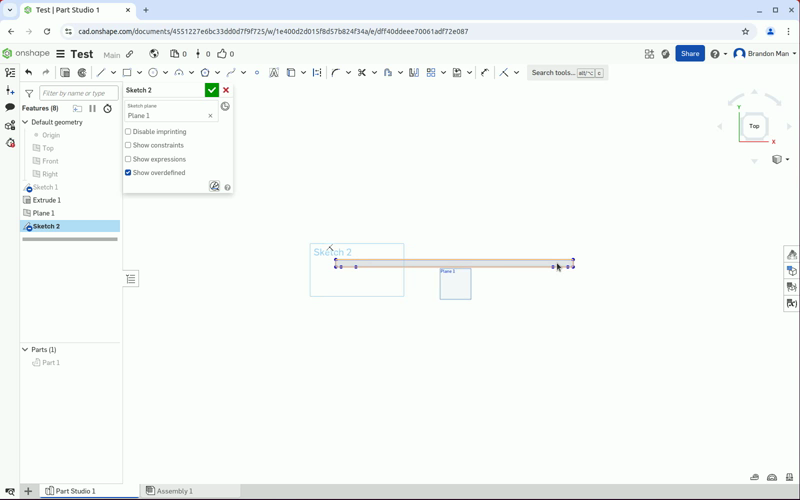
scroll(6)
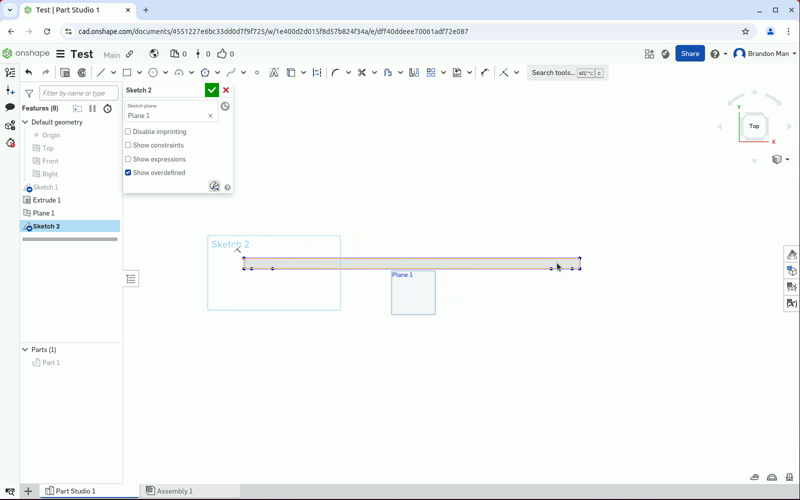
scroll(6)
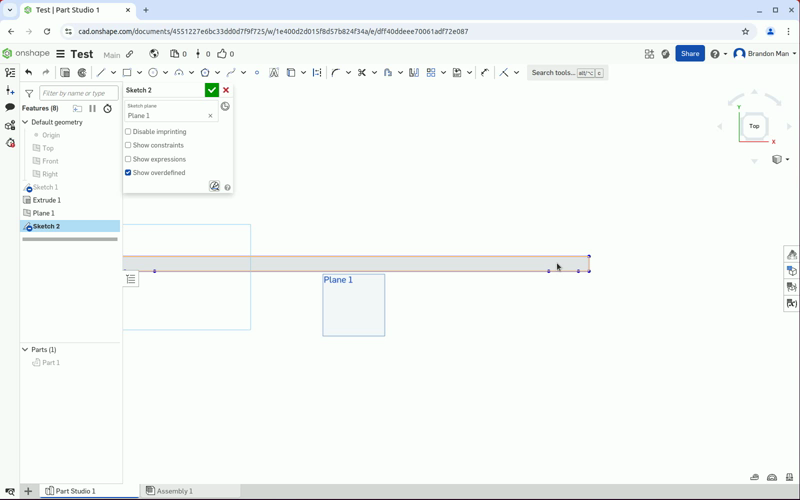
scroll(6)
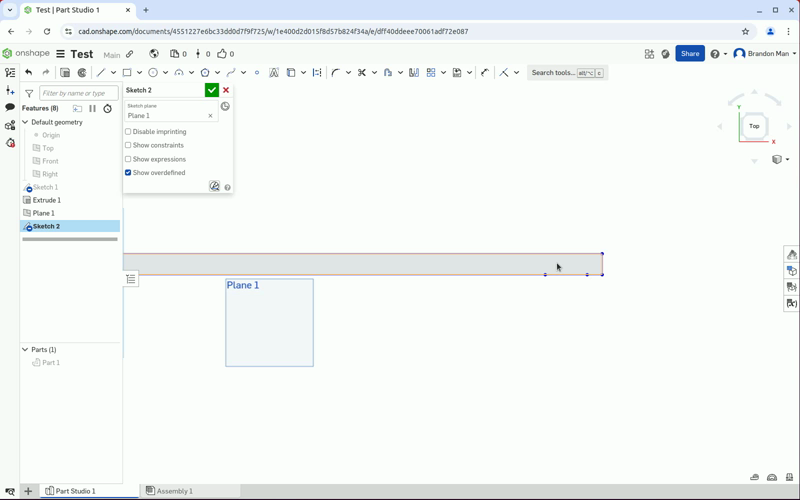
scroll(6)
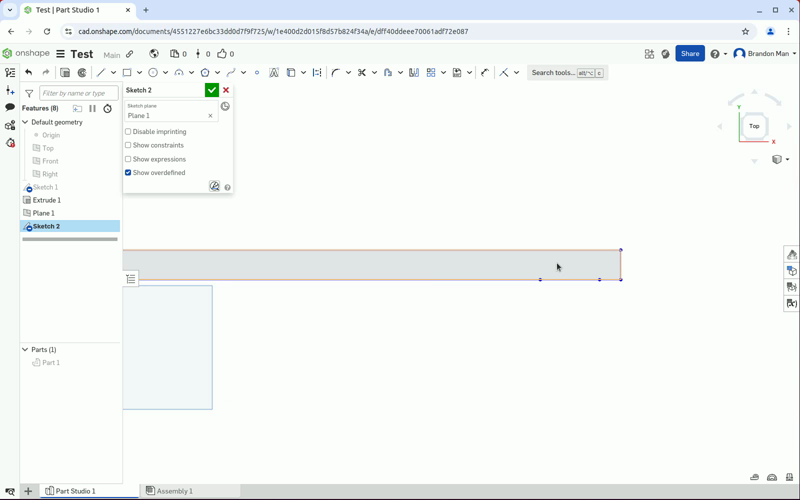
scroll(6)
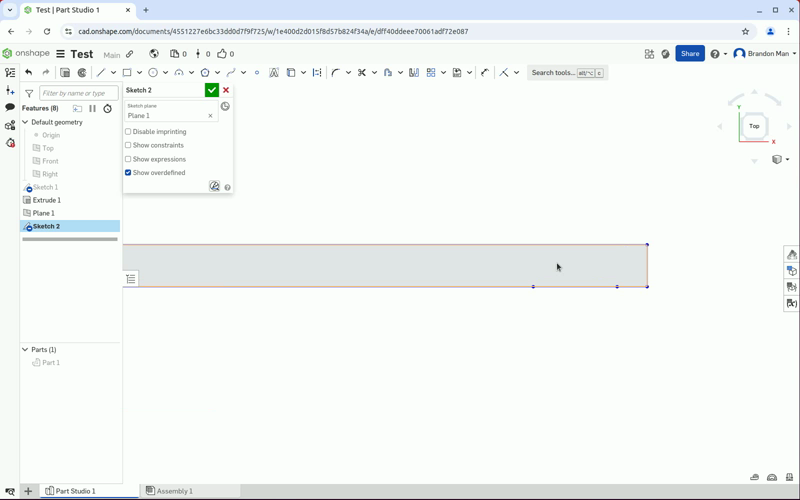
scroll(6)
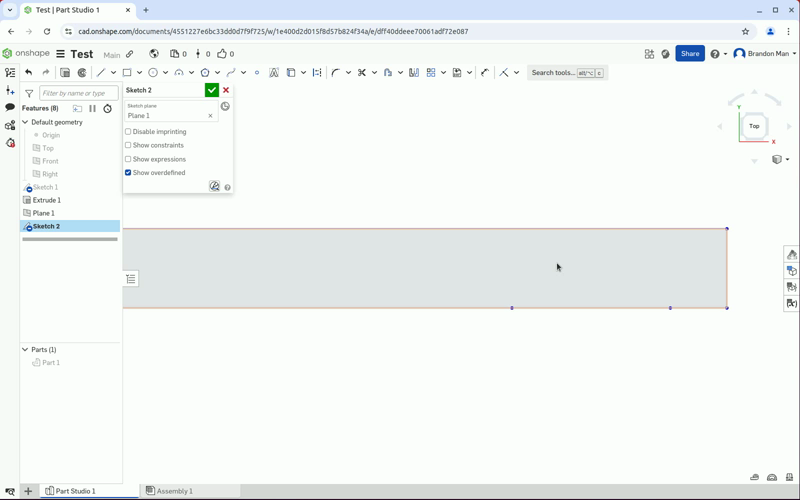
click(557, 262)
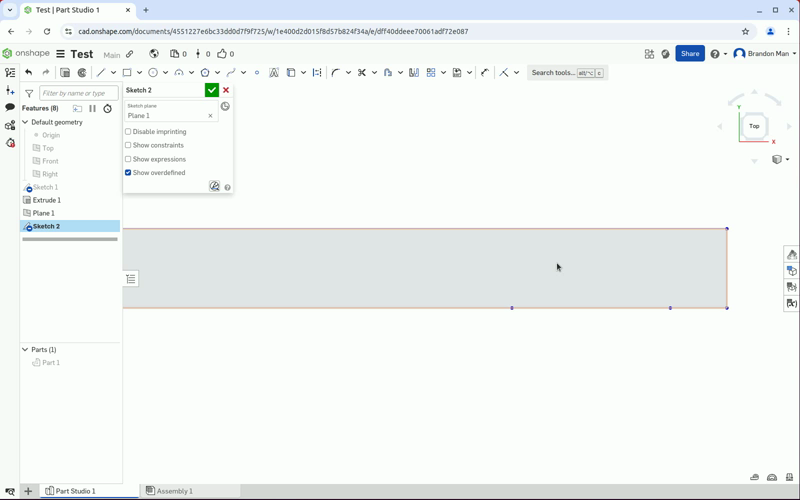
scroll(-6)
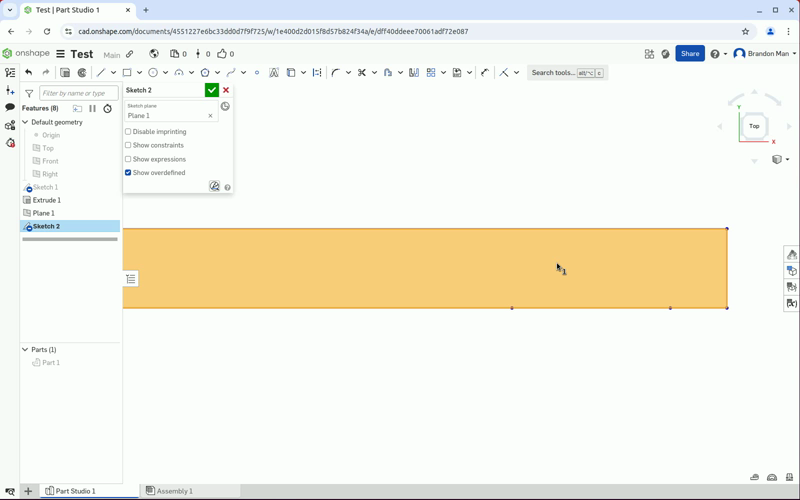
scroll(-6)
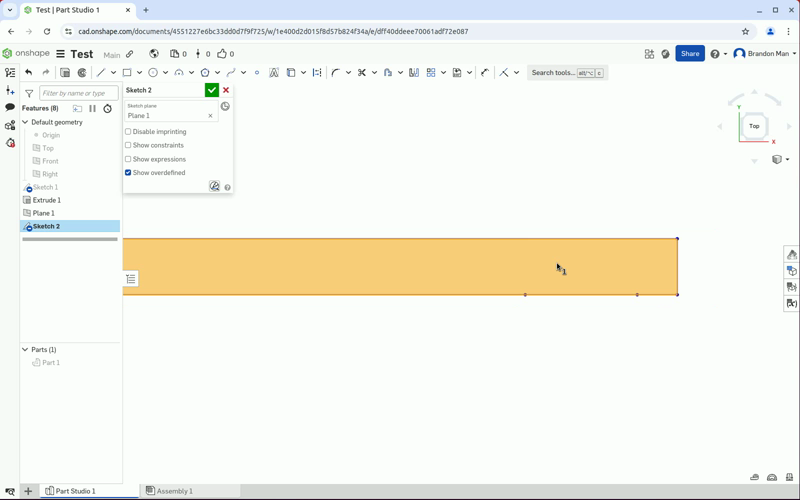
scroll(-6)
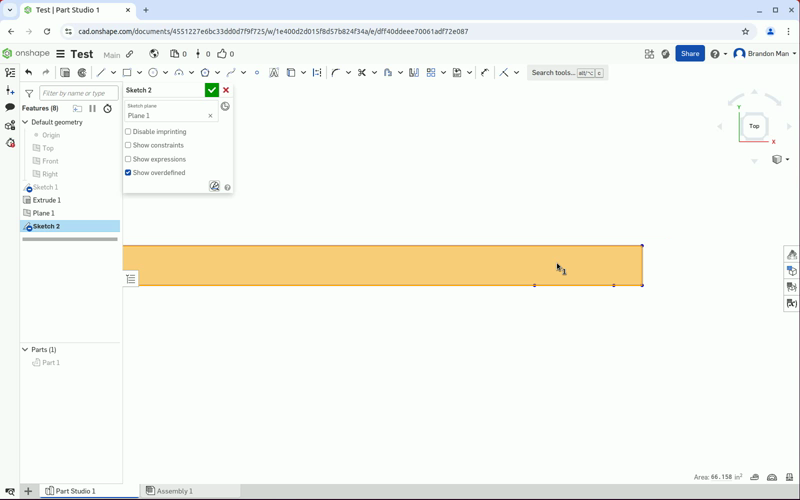
scroll(-6)
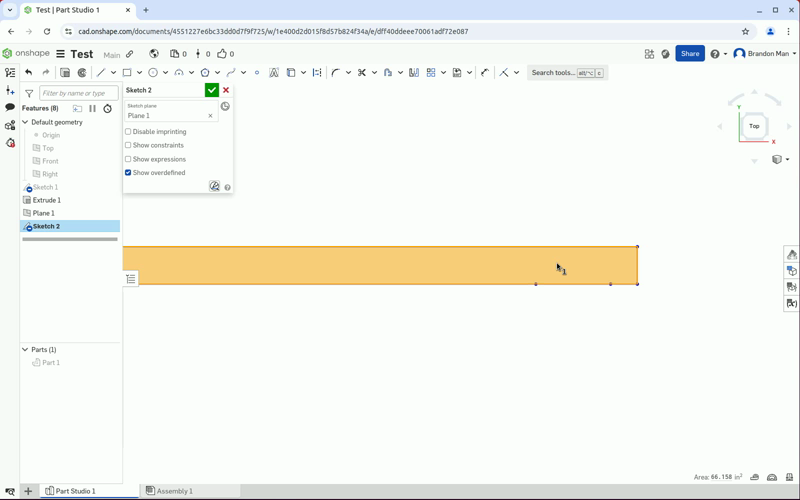
scroll(-6)
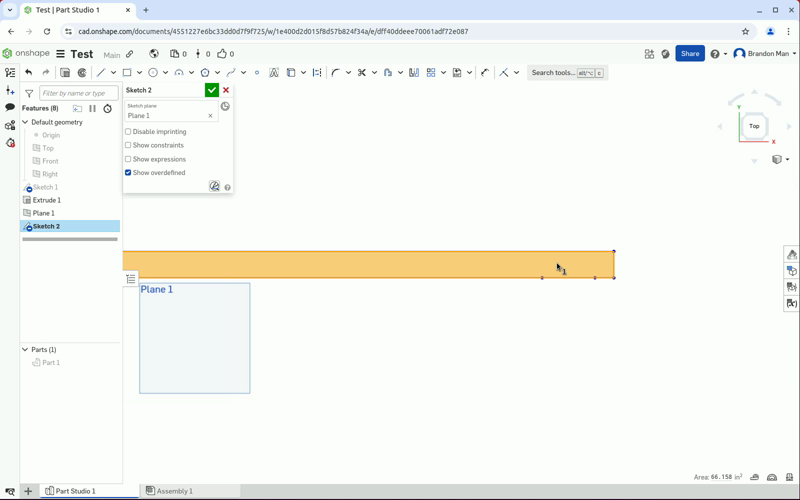
scroll(-6)
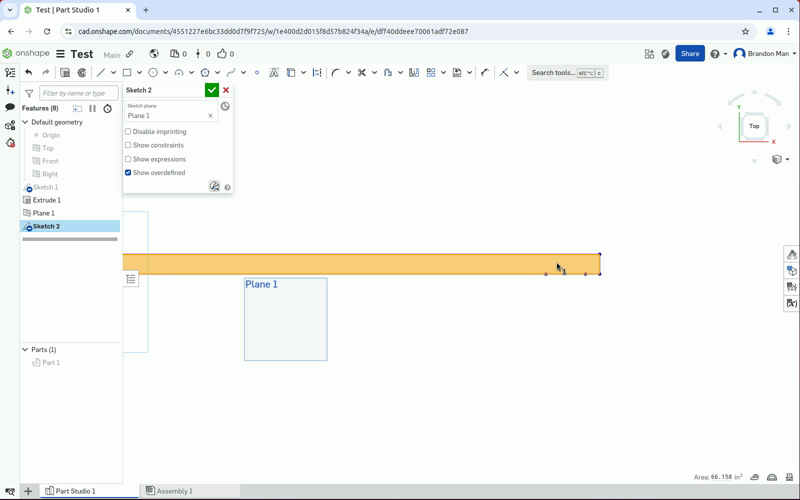
scroll(-6)
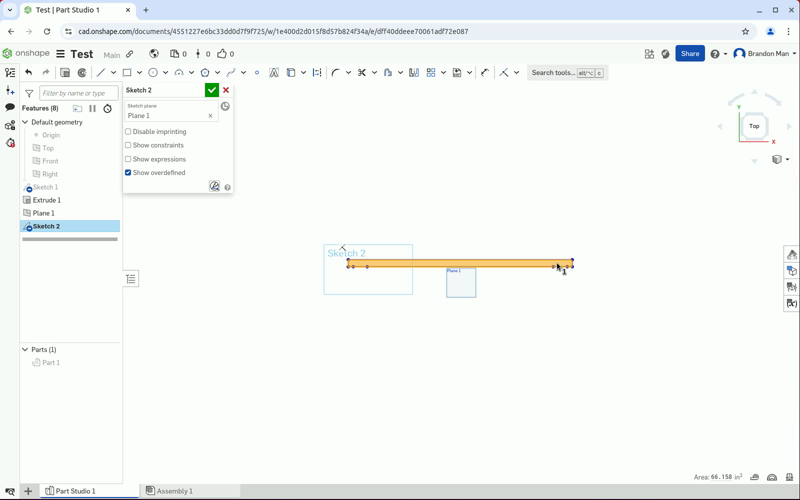
mouse_move(73, 352)
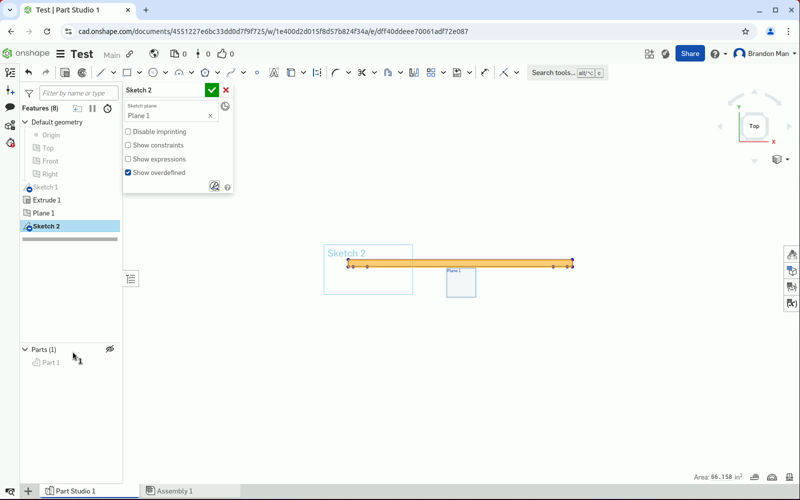
key(shift+y)
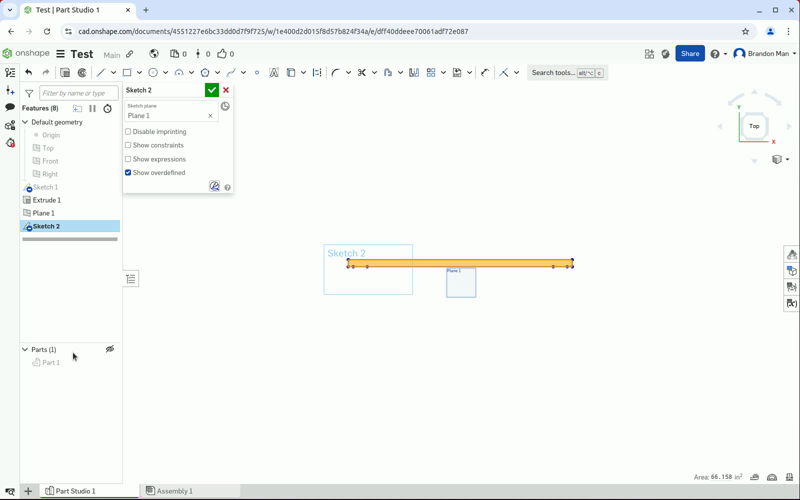
key(shift+e)
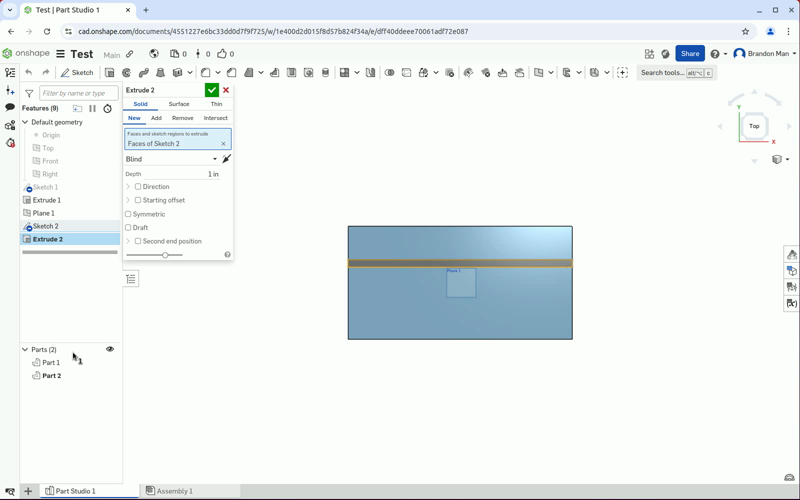
mouse_move(143, 106)
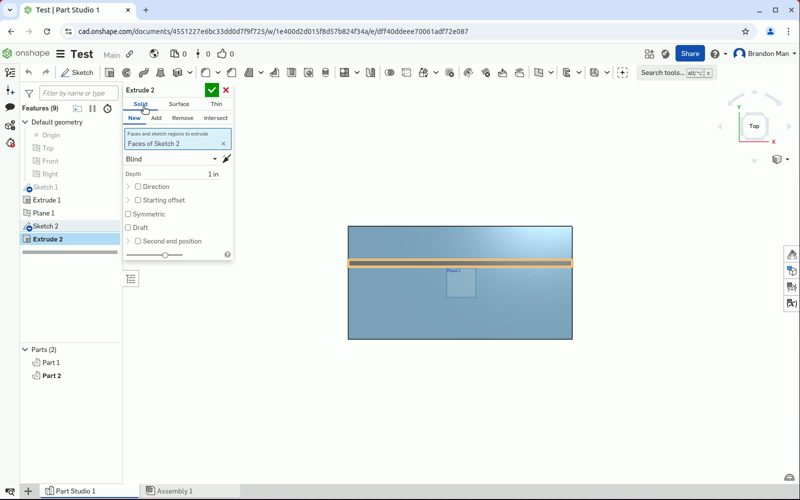
click(143, 106)
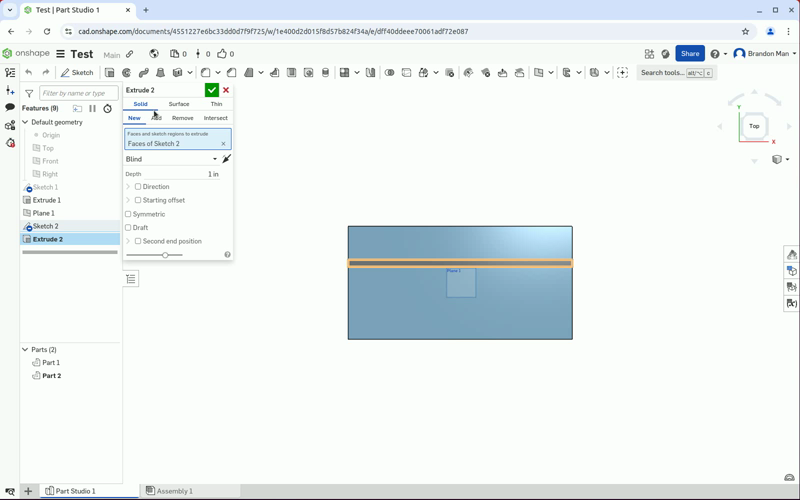
mouse_move(186, 120)
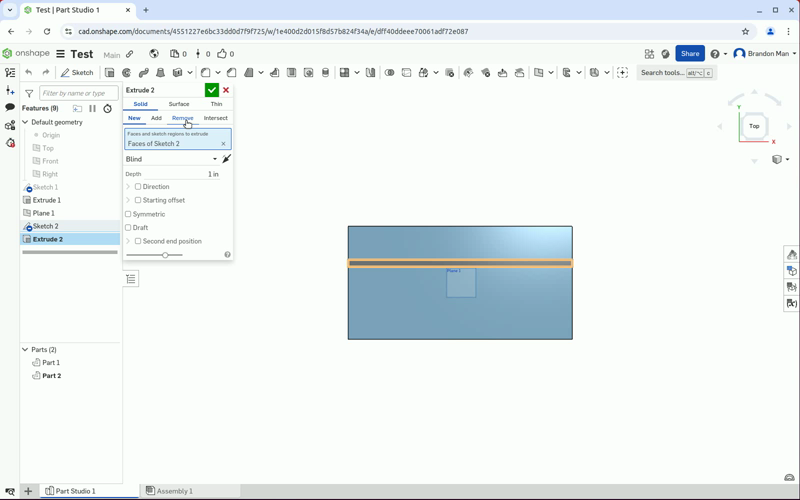
click(186, 120)
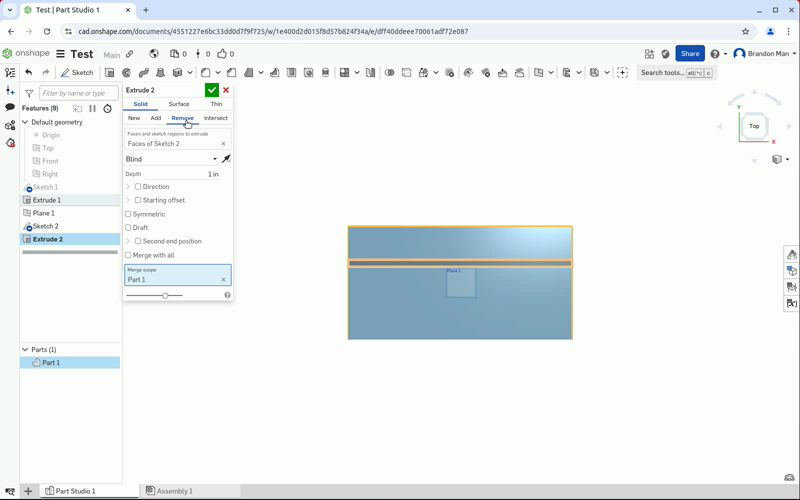
key(tab, 4)
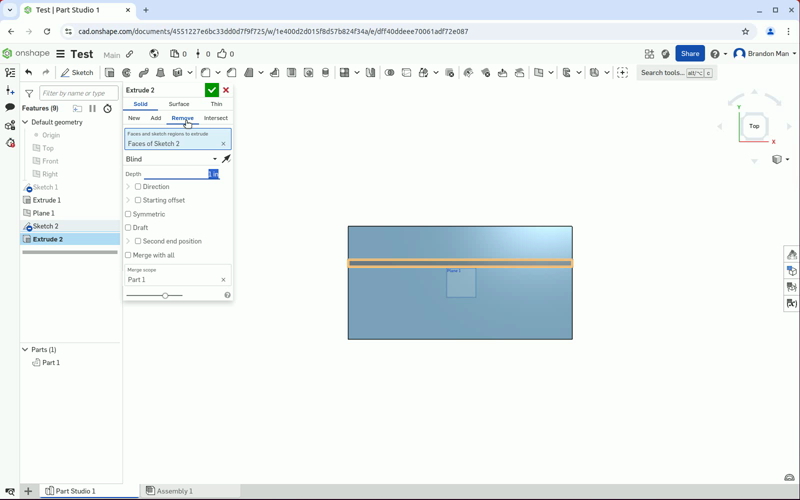
text(0.241)
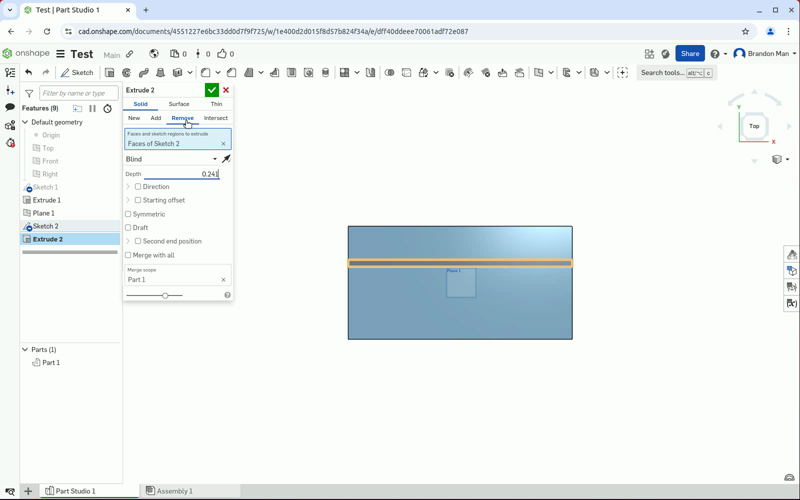
key(tab, 6)
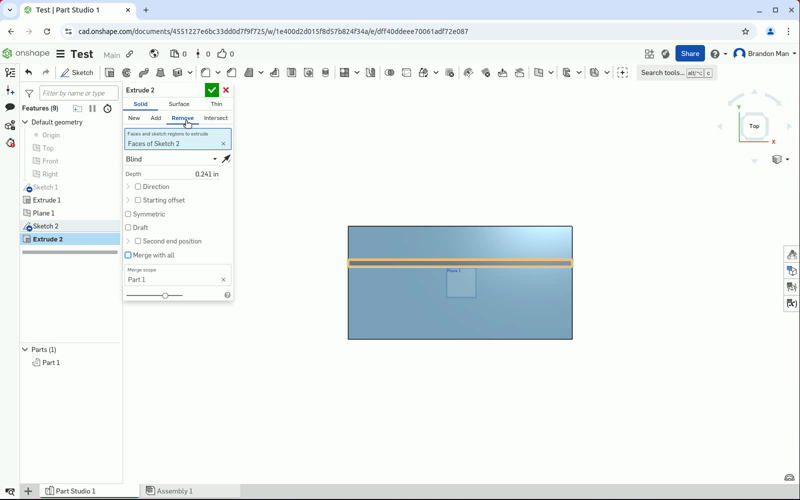
key(space)
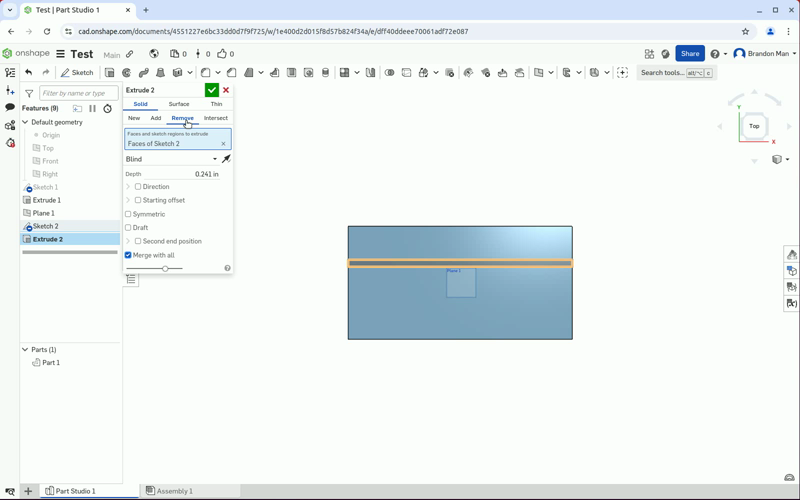
key(enter)
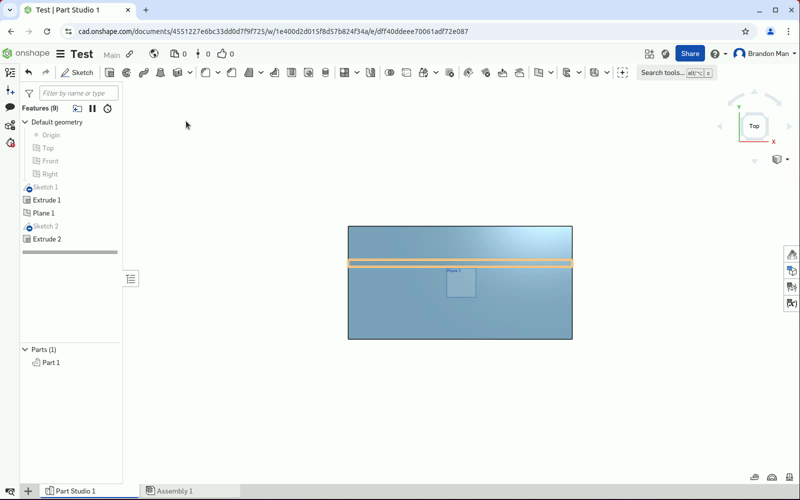
key(shift+h)
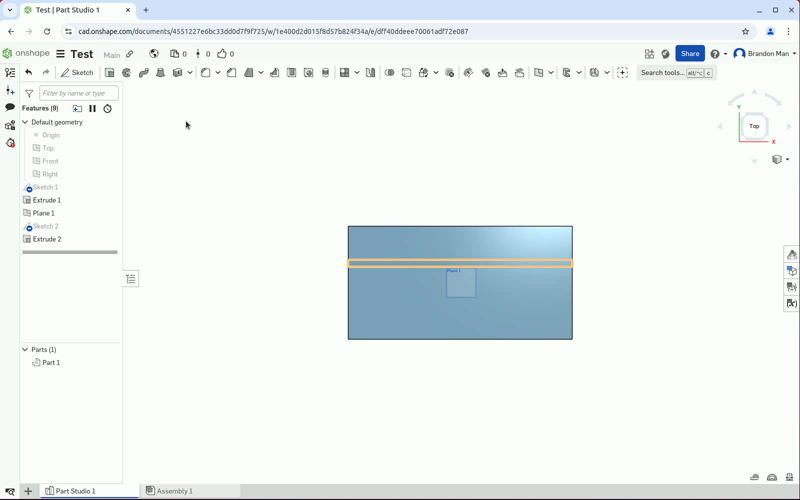
key(shift+h)
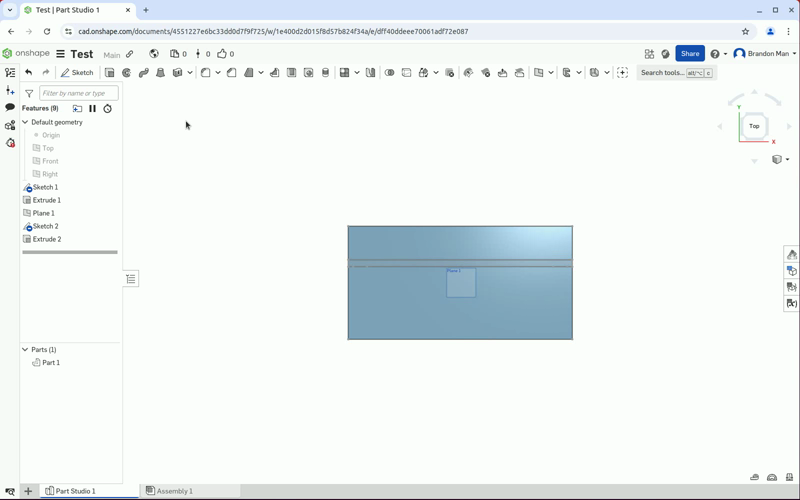
key(shift+7)
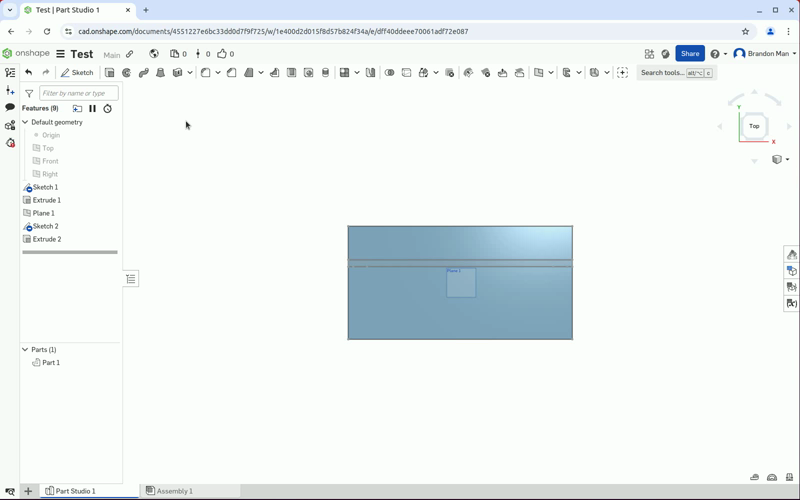
key(up, 3)
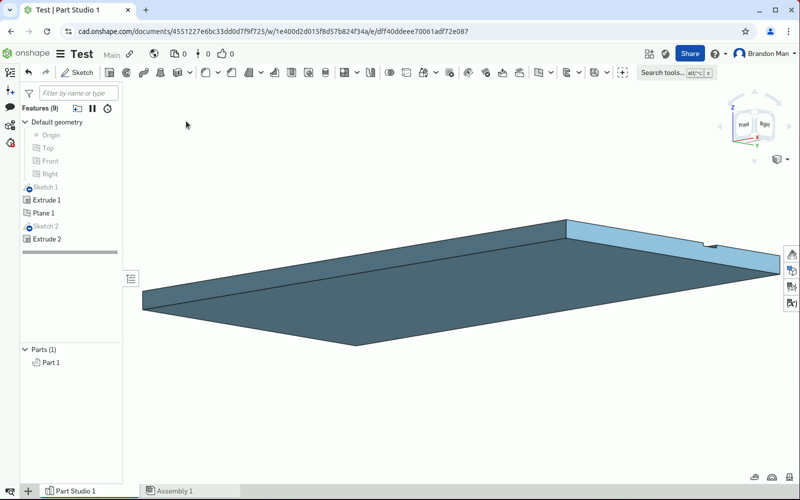
key(left, 3)
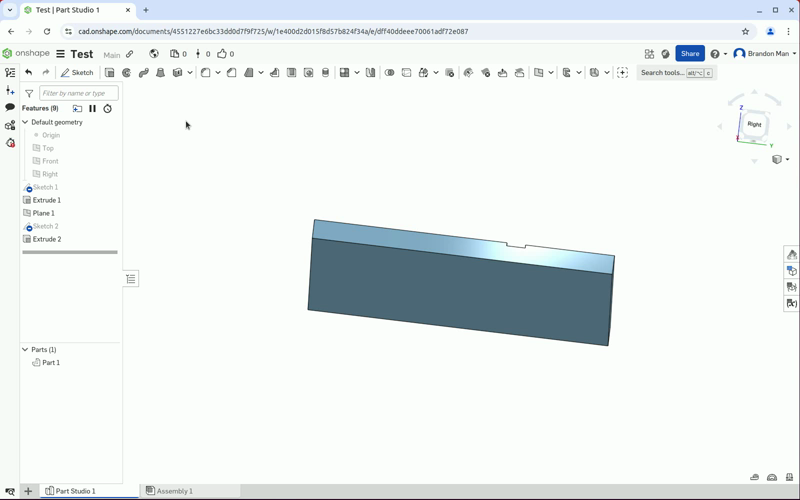
key(right, 3)
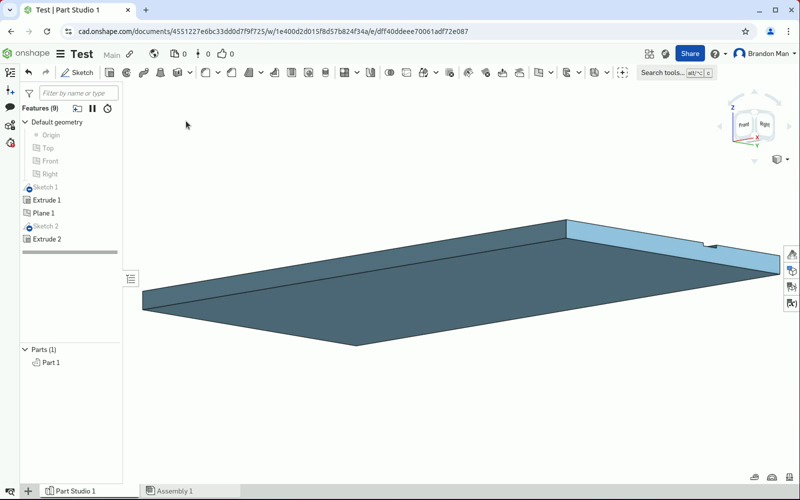
key(down, 3)
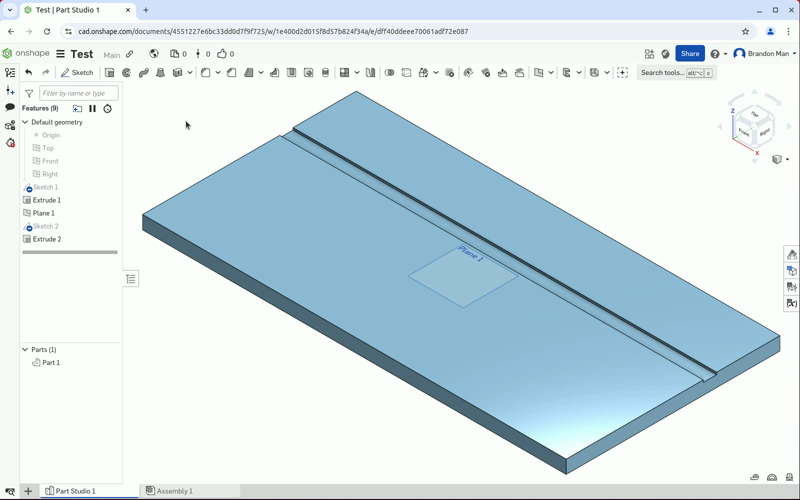
mouse_move(73, 189)
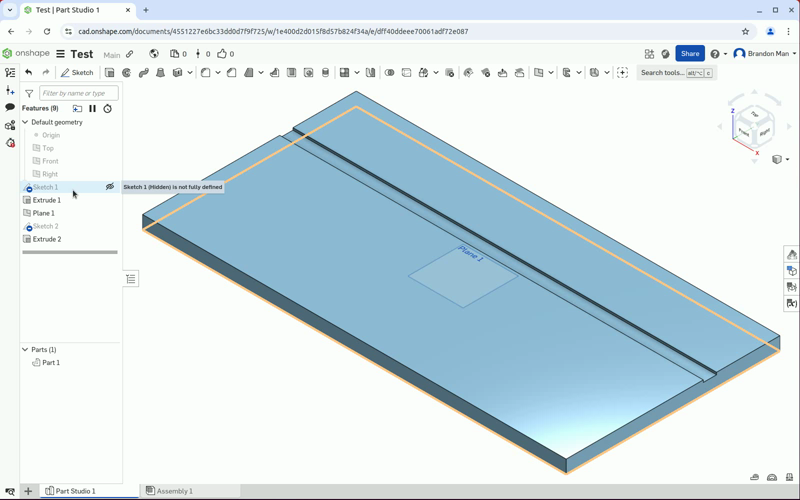
click(73, 189)